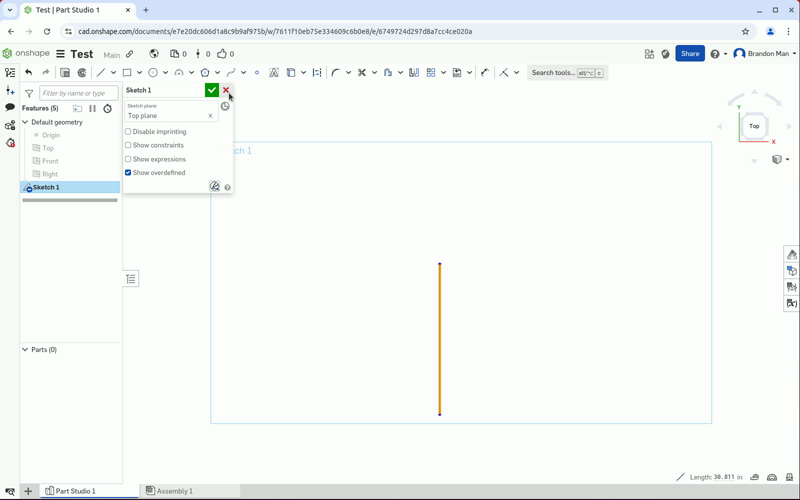
key(shift+h)
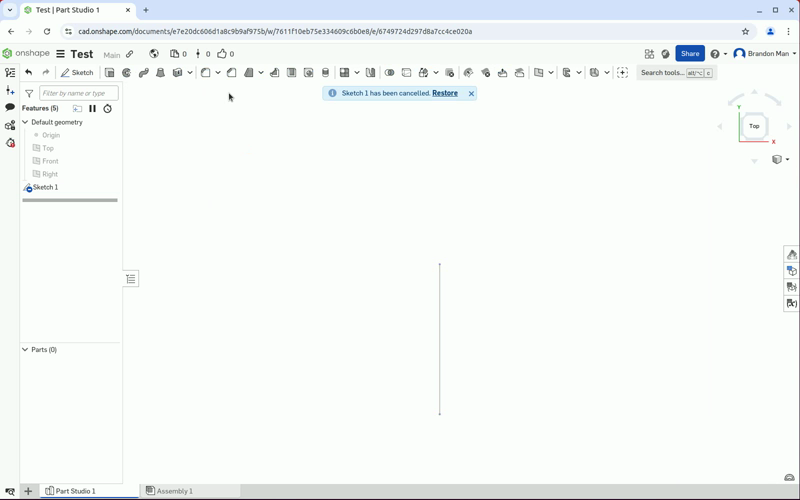
key(shift+s)
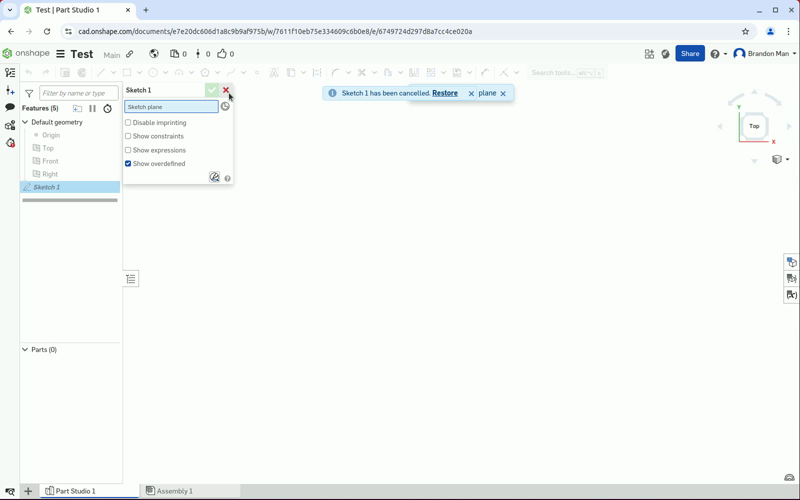
mouse_move(73, 150)
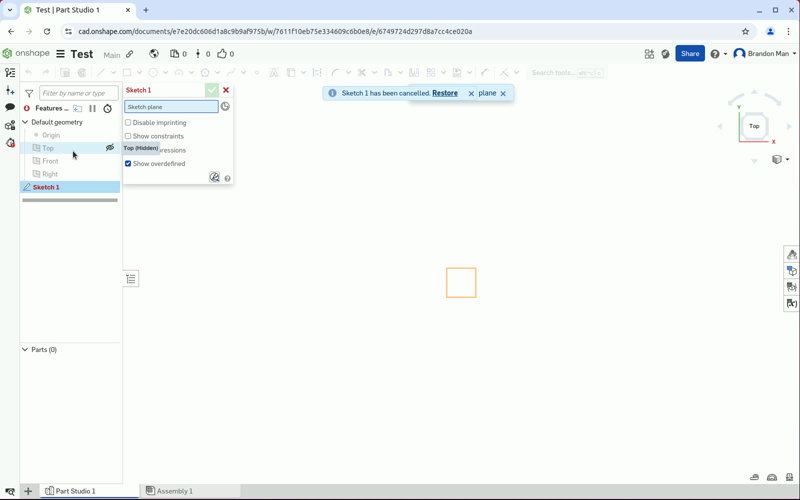
click(73, 150)
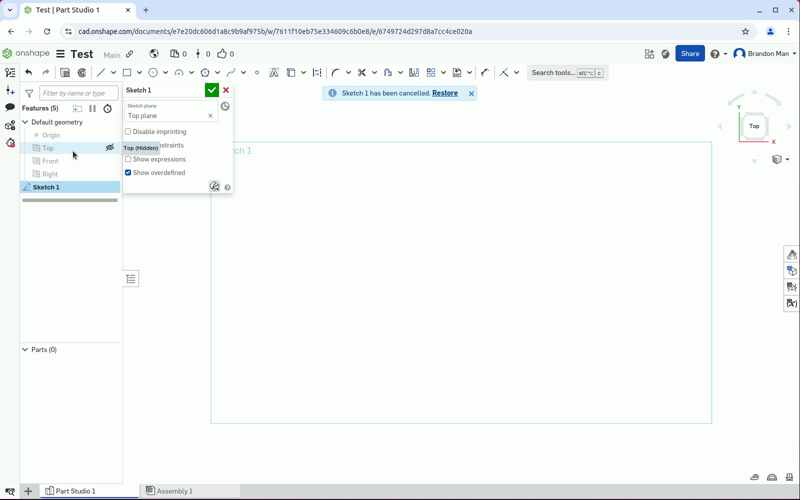
mouse_move(73, 352)
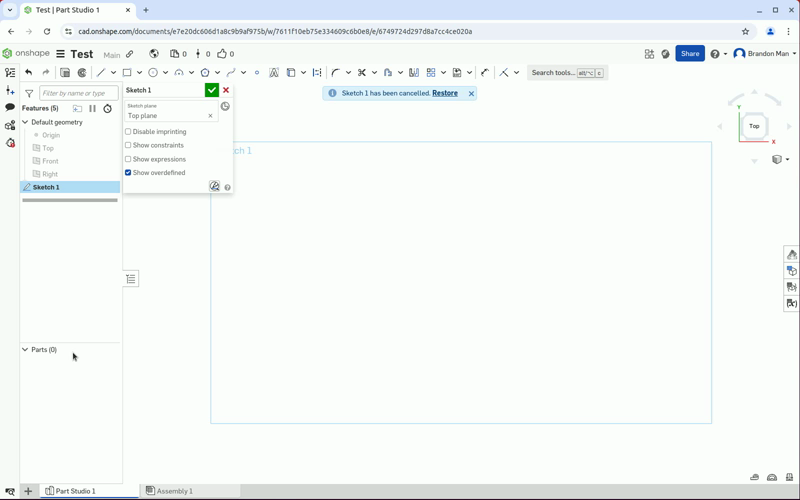
key(y)
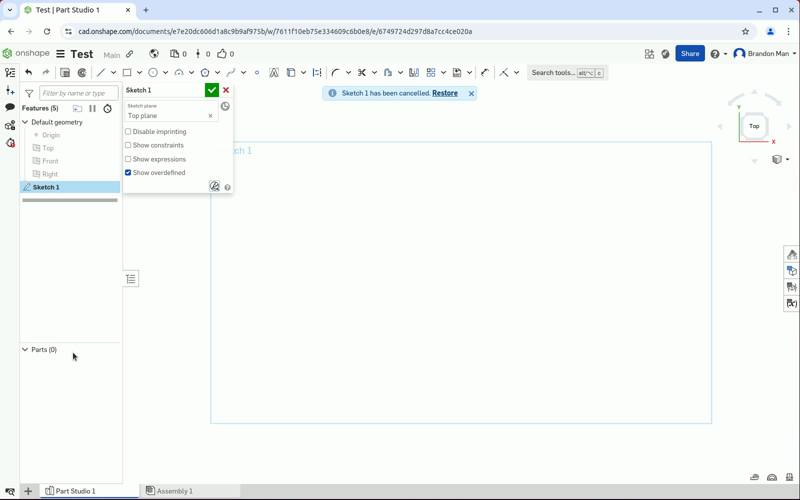
key(l)
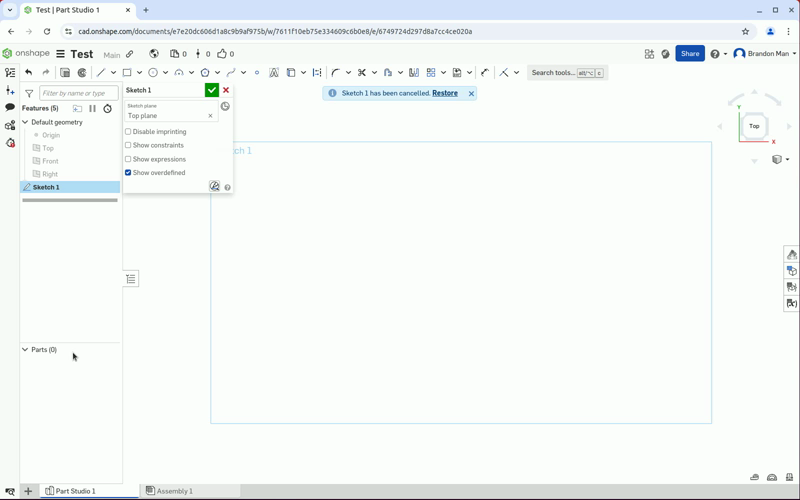
key_down(shift)
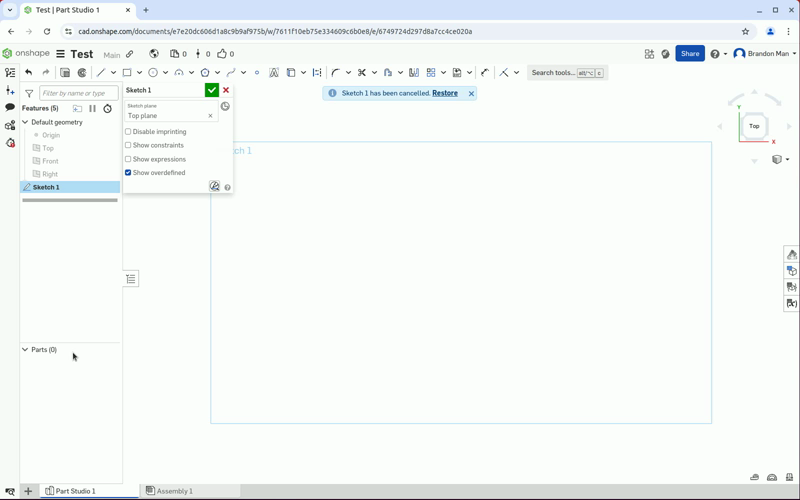
mouse_move(432, 325)
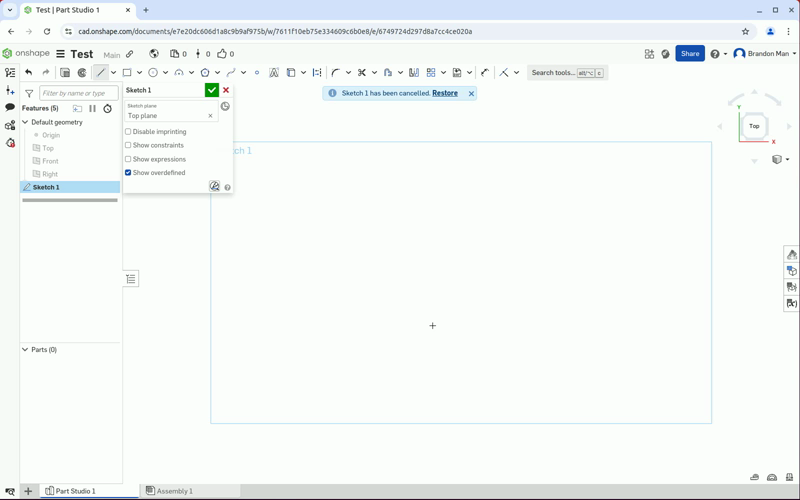
click(432, 325)
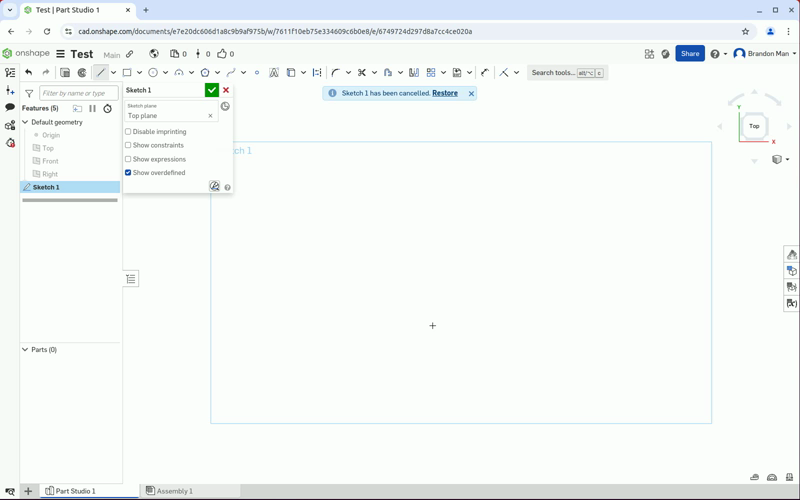
key_up(shift)
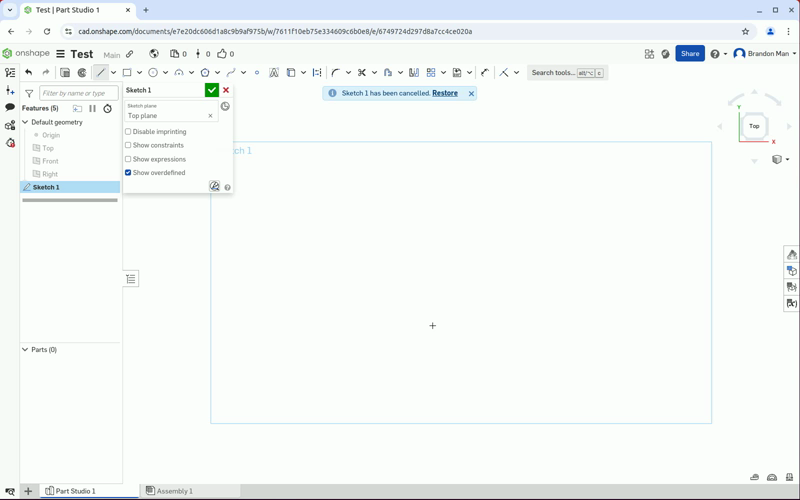
key_down(shift)
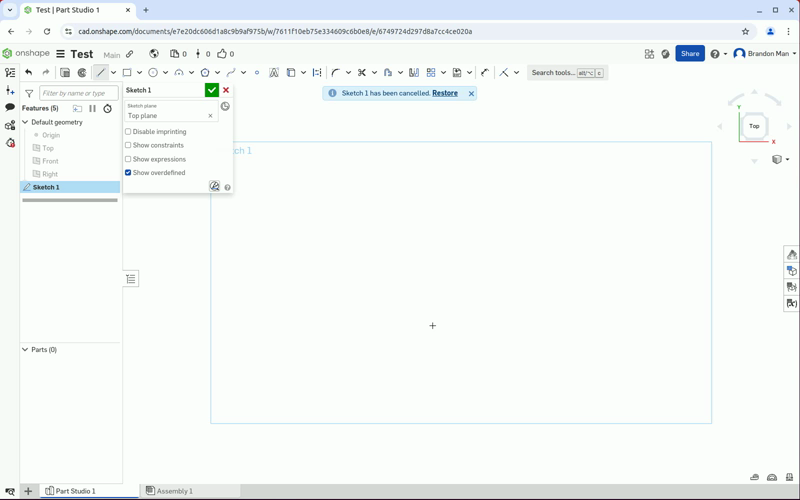
mouse_move(462, 325)
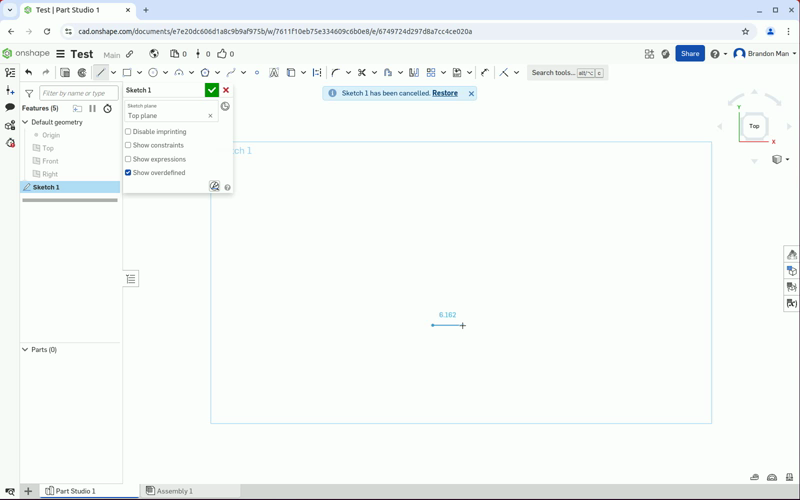
mouse_move(488, 325)
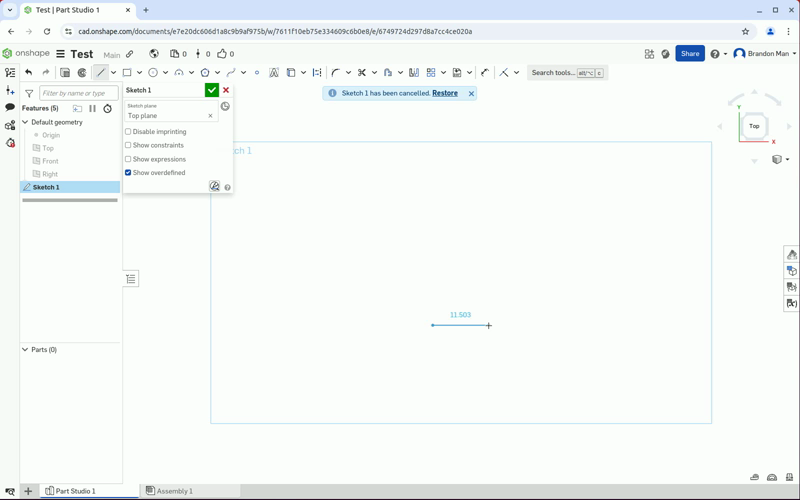
click(488, 325)
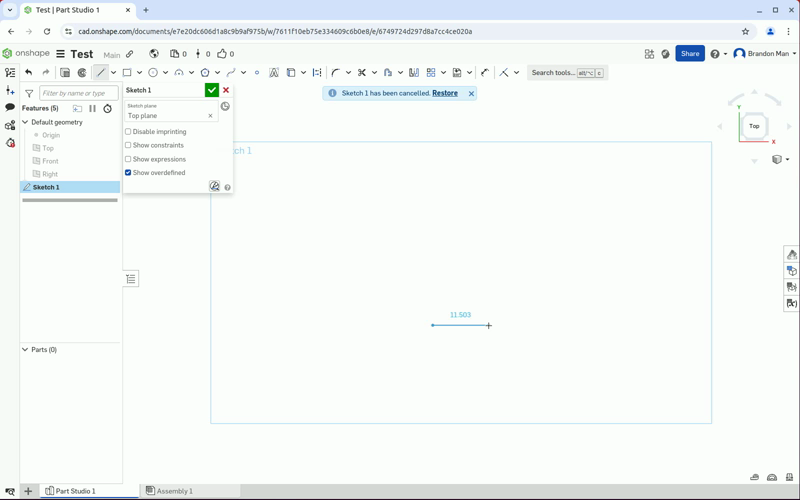
key_up(shift)
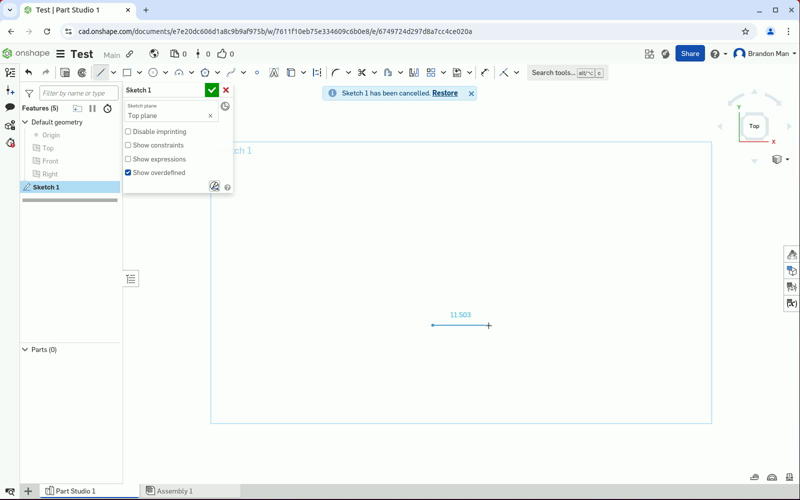
key_down(shift)
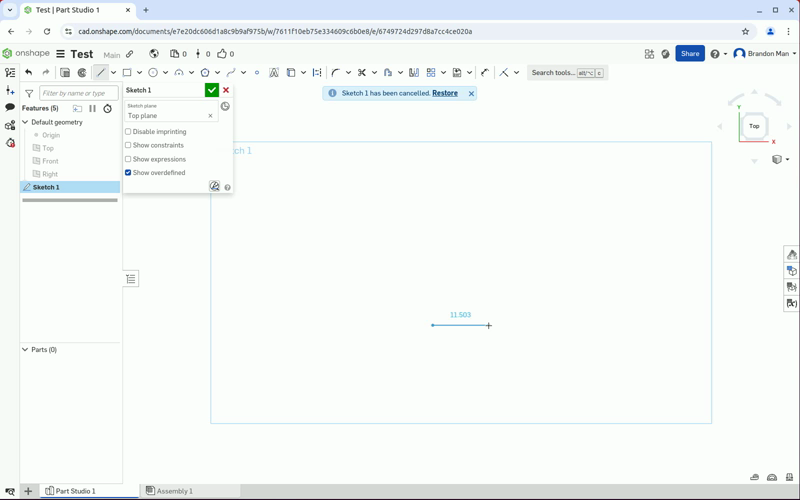
mouse_move(488, 240)
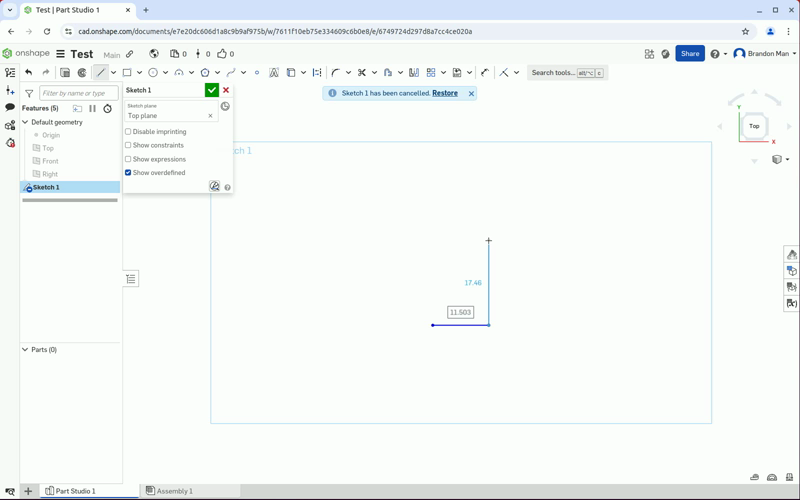
click(488, 240)
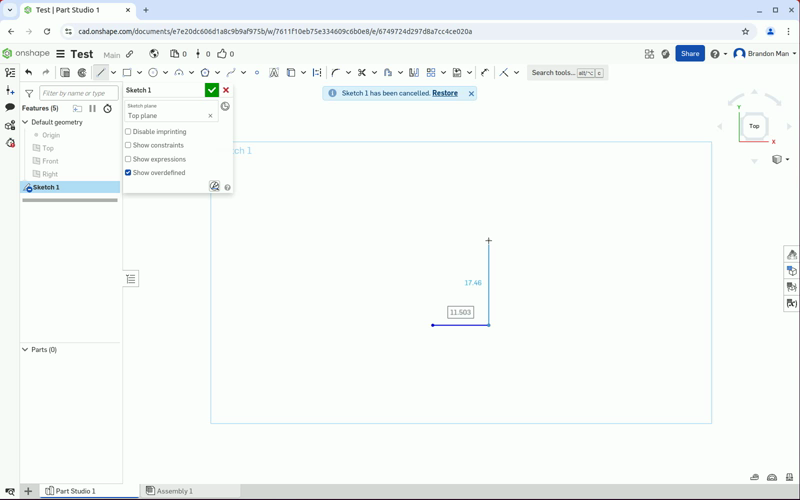
key_up(shift)
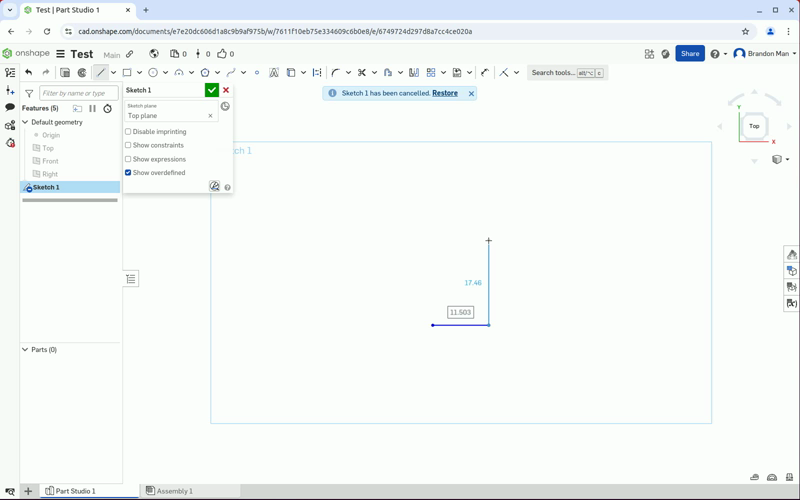
key_down(shift)
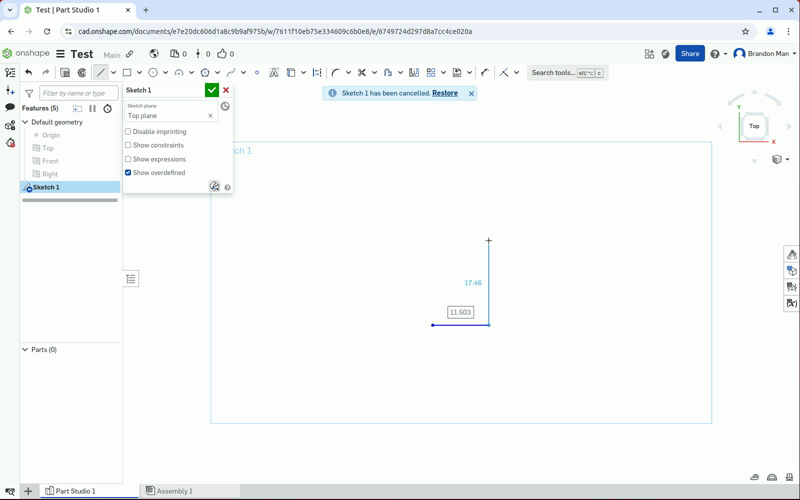
mouse_move(518, 240)
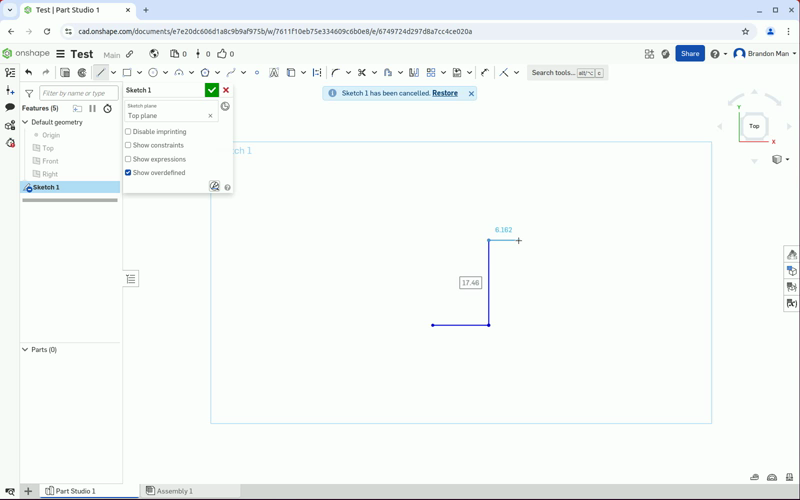
mouse_move(432, 240)
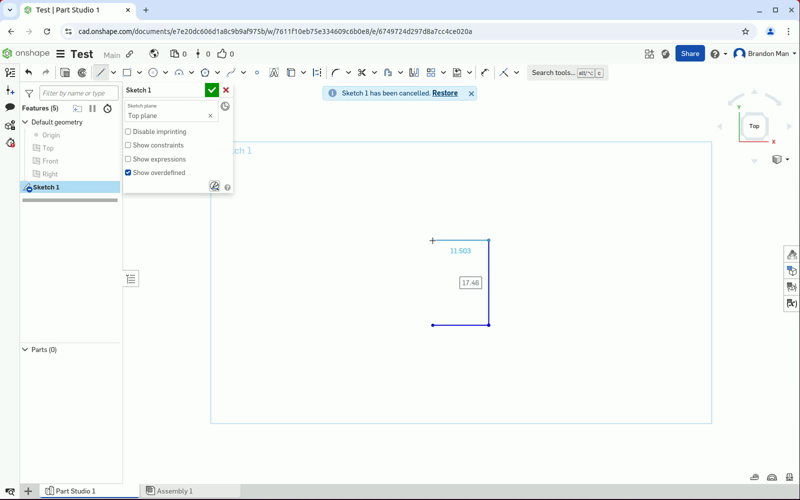
click(432, 240)
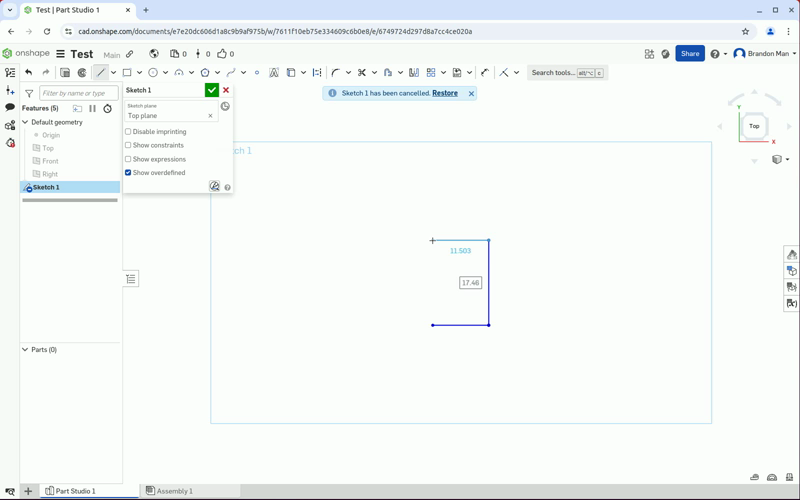
key_up(shift)
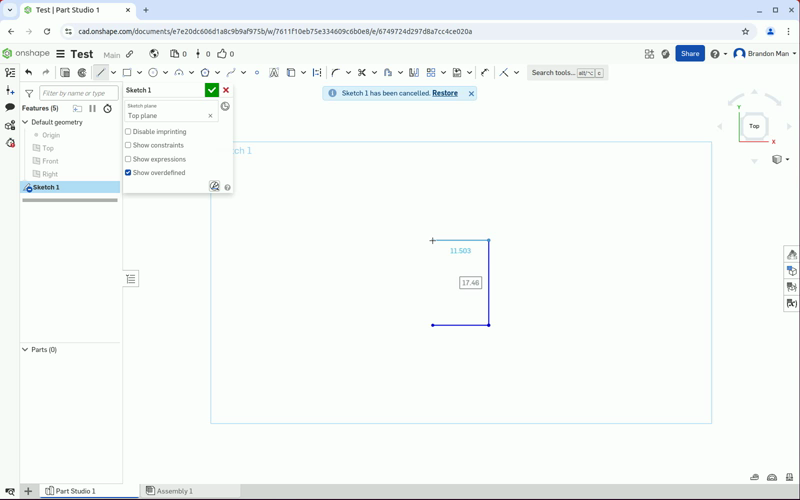
key_down(shift)
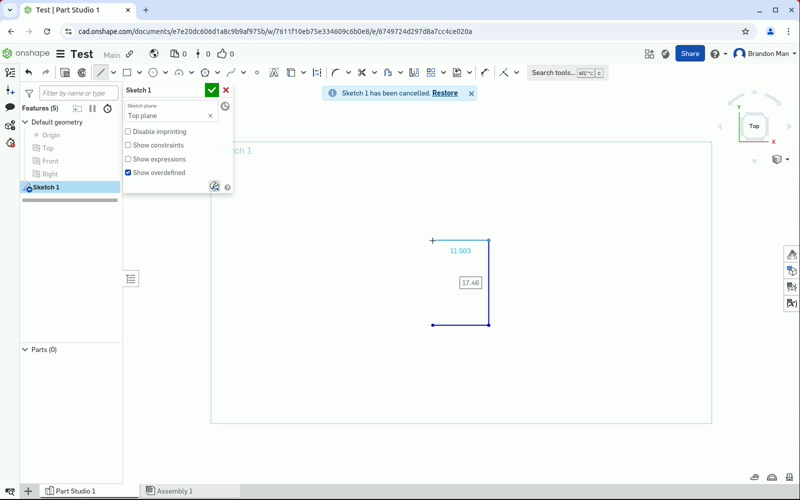
mouse_move(432, 325)
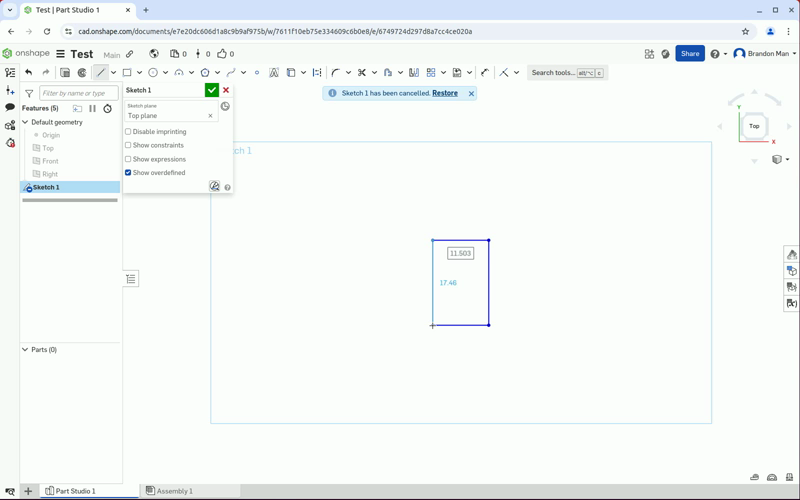
key_up(shift)
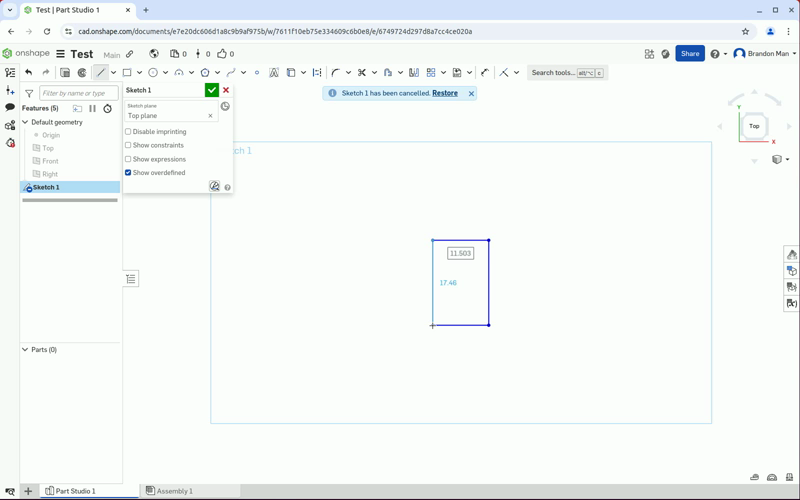
click(432, 325)
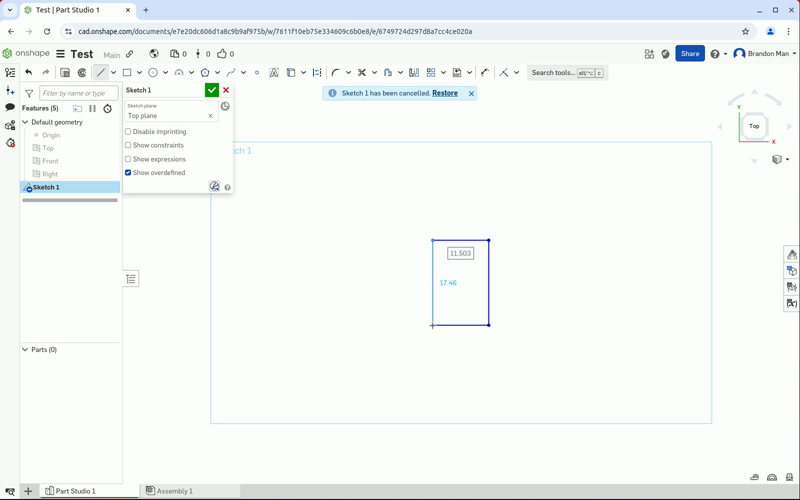
key(esc)
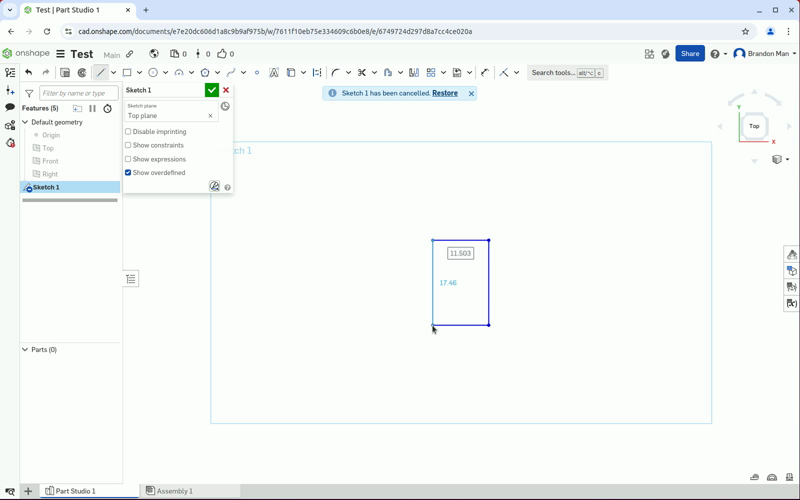
mouse_move(438, 283)
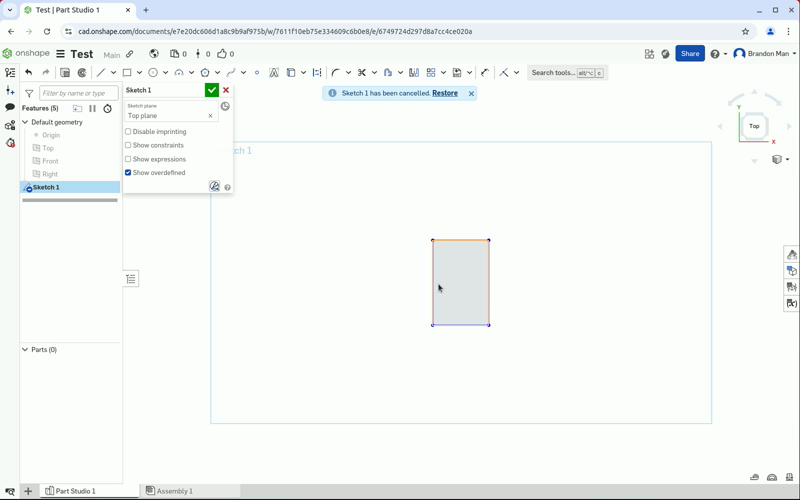
click(438, 283)
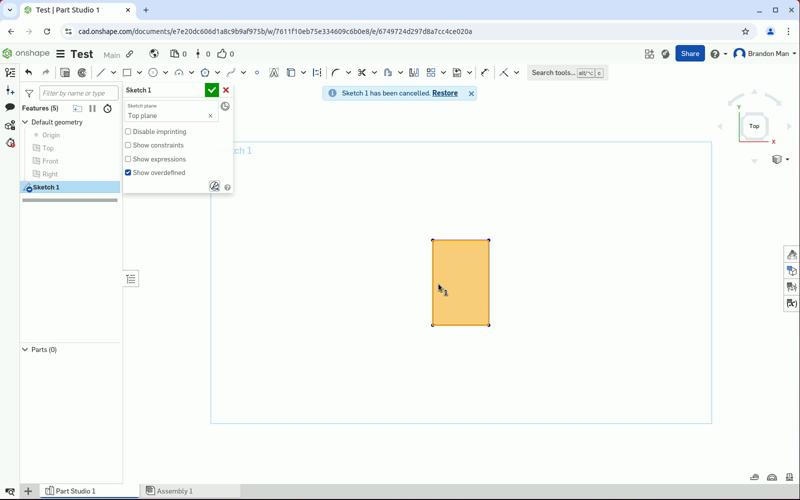
mouse_move(73, 352)
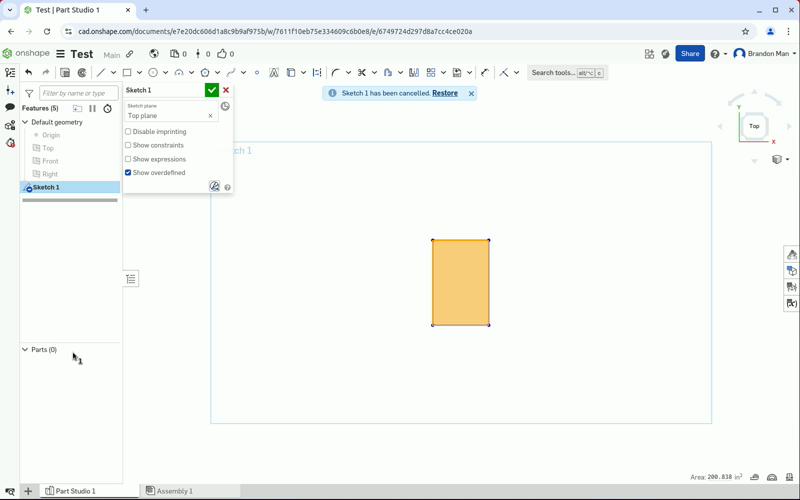
key(shift+y)
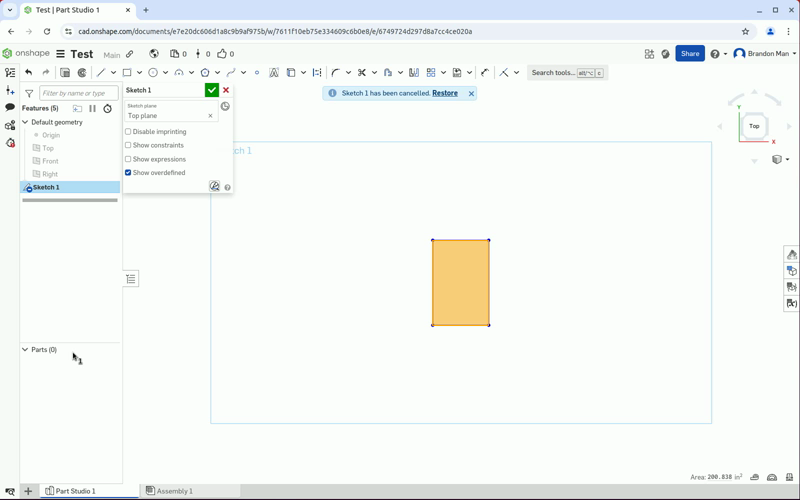
key(shift+e)
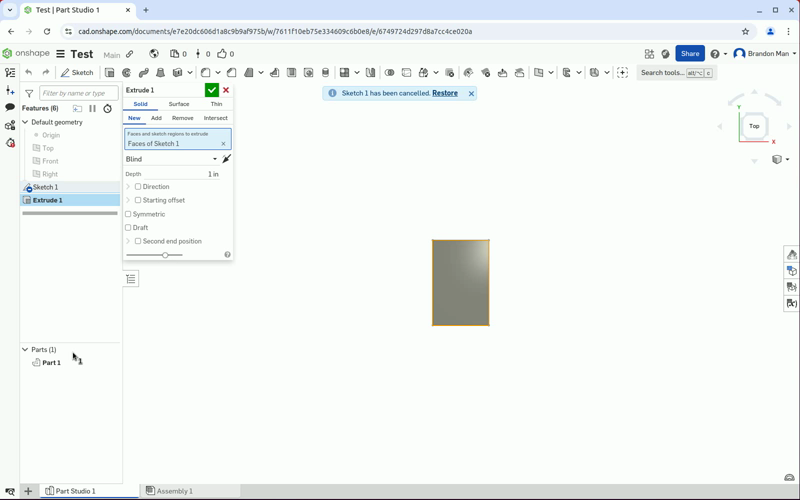
mouse_move(143, 106)
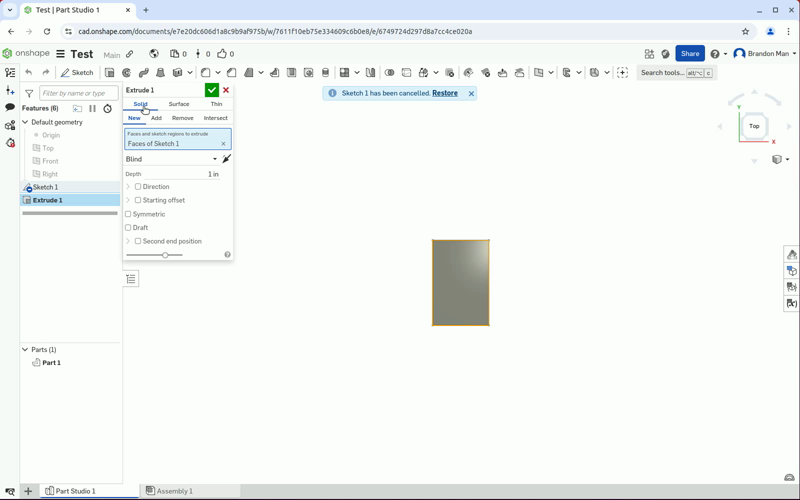
click(143, 106)
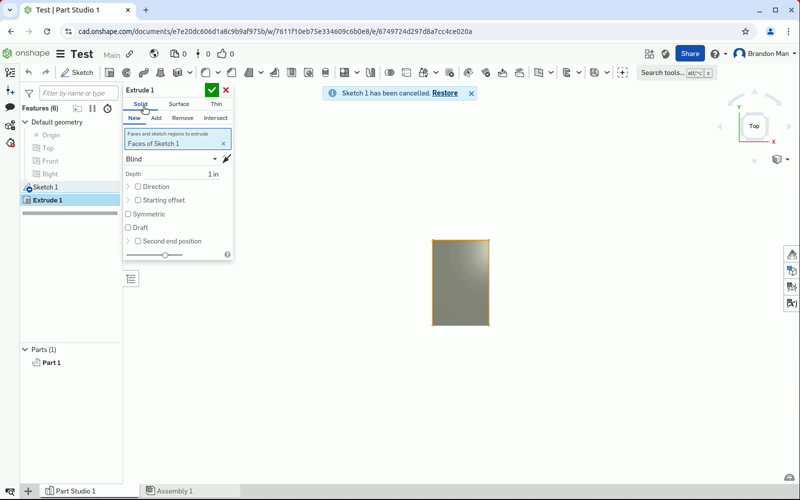
mouse_move(137, 120)
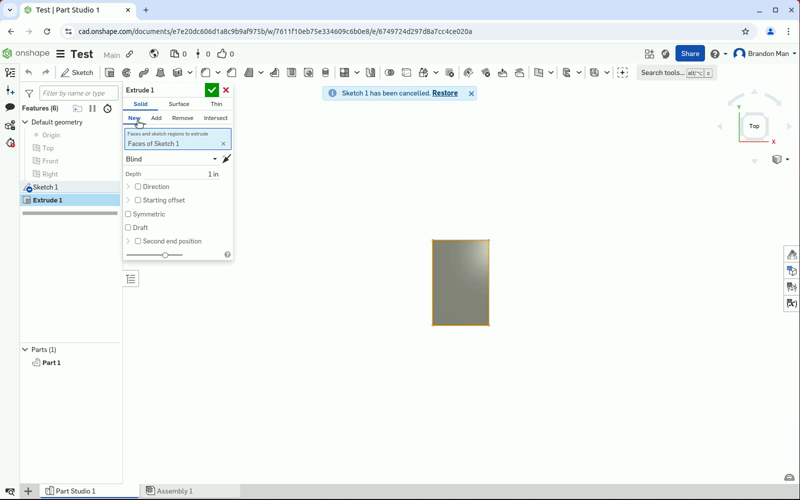
click(137, 120)
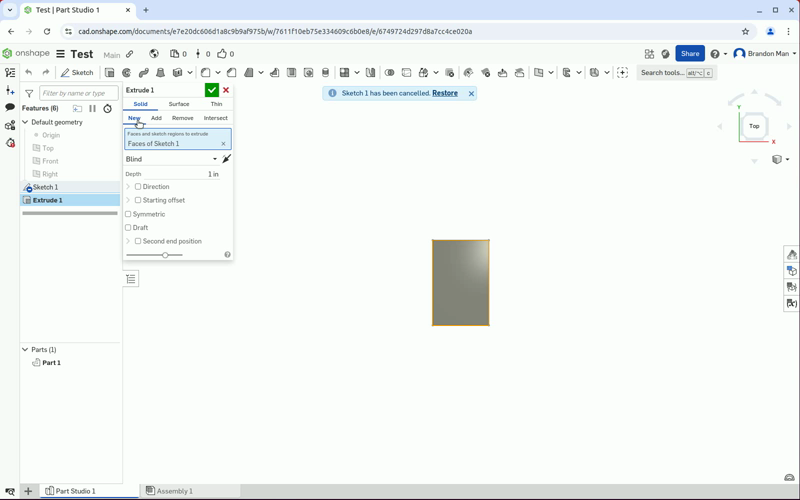
key(tab, 4)
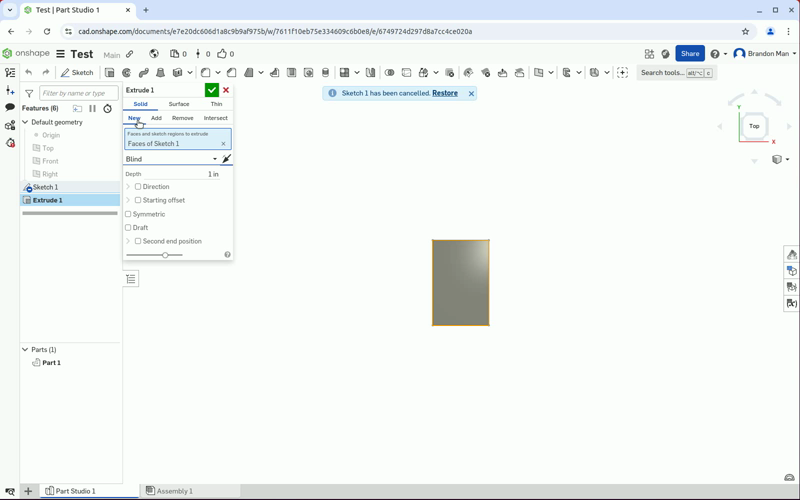
text(14.443)
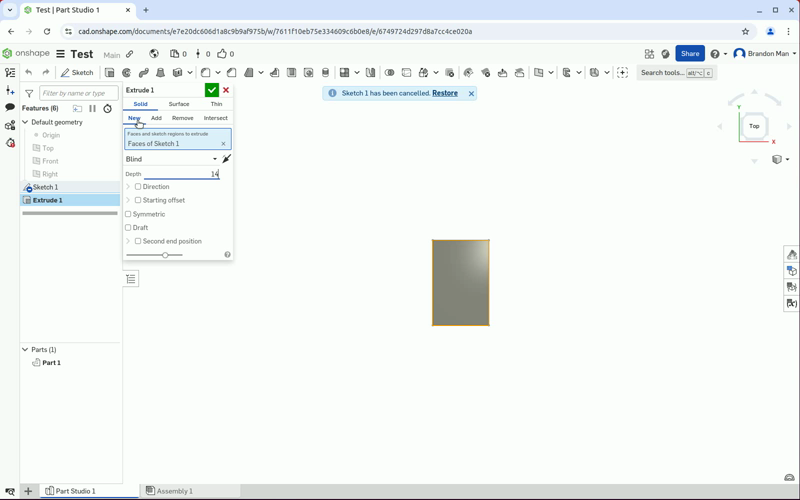
key(enter)
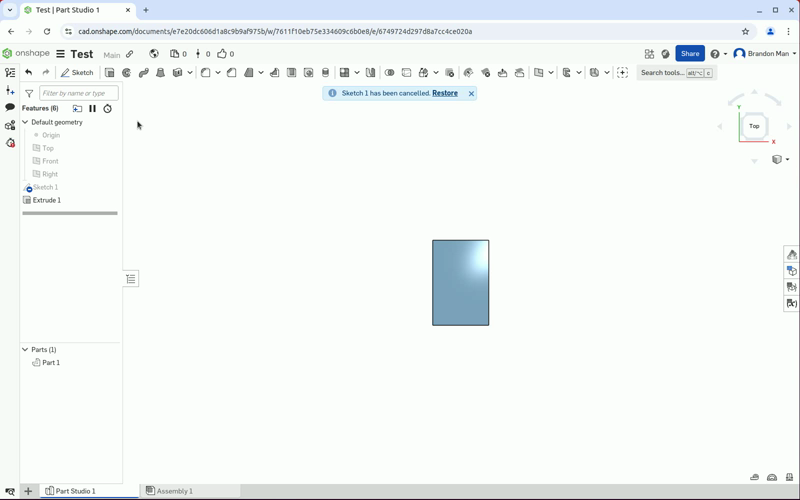
key(shift+h)
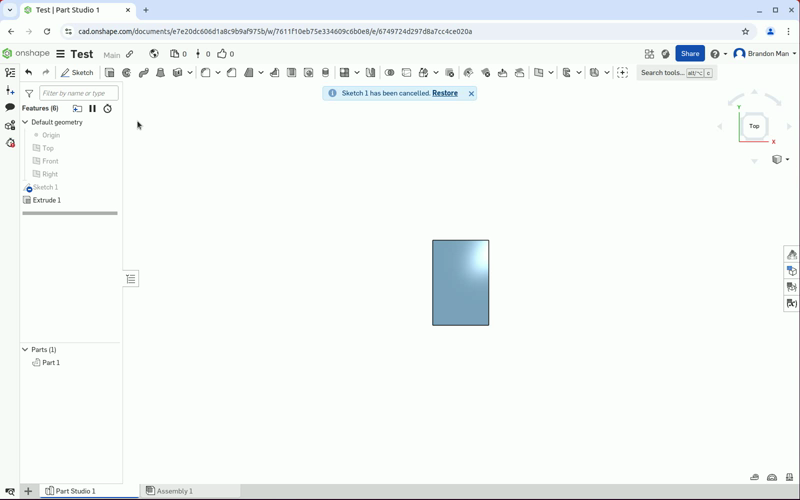
key(shift+h)
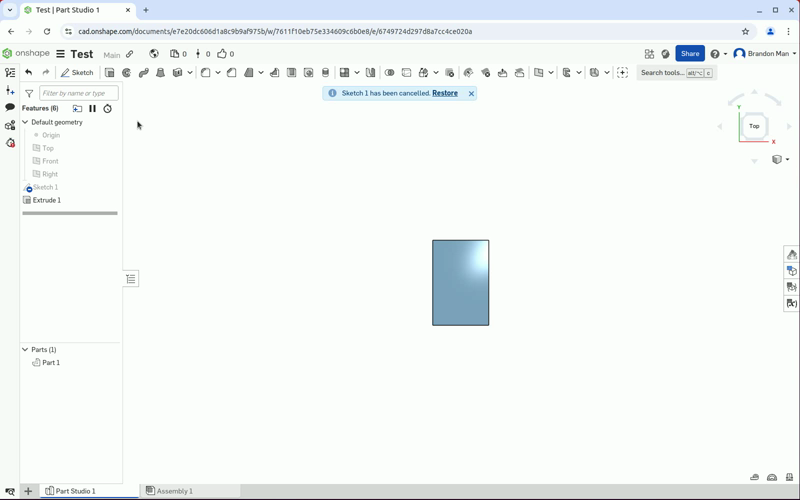
mouse_move(73, 189)
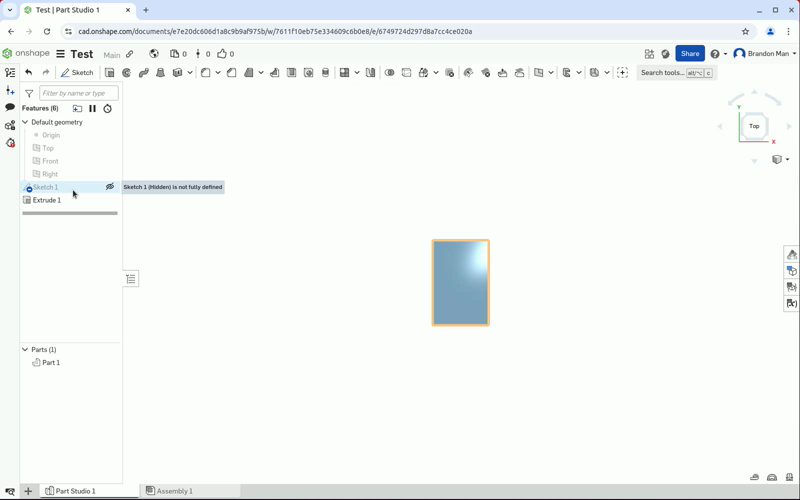
click(73, 189)
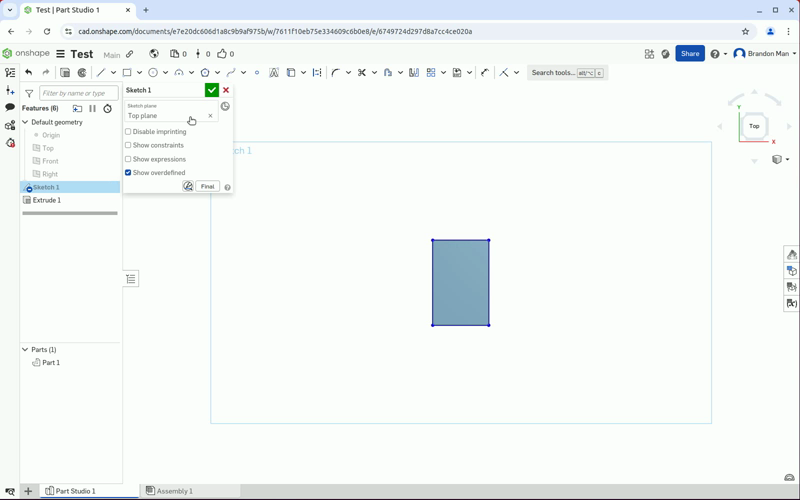
mouse_move(229, 92)
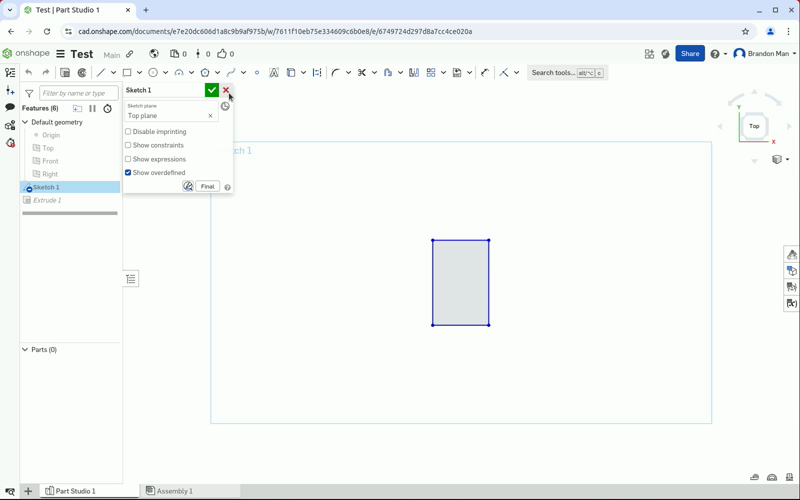
click(229, 92)
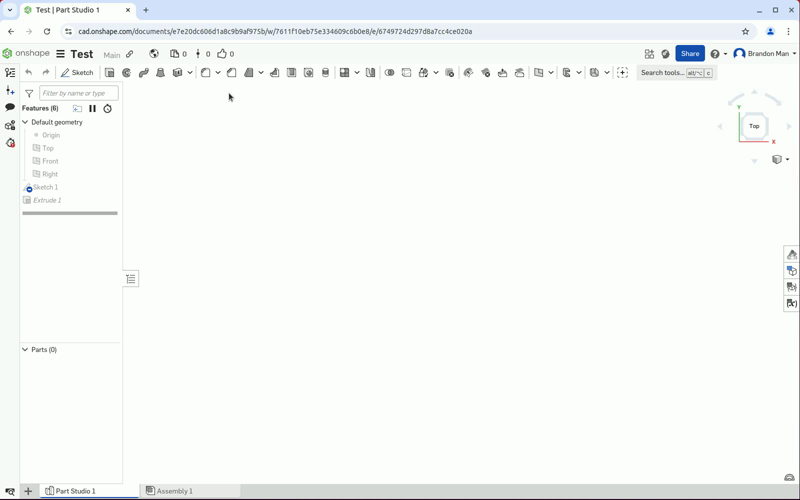
mouse_move(73, 352)
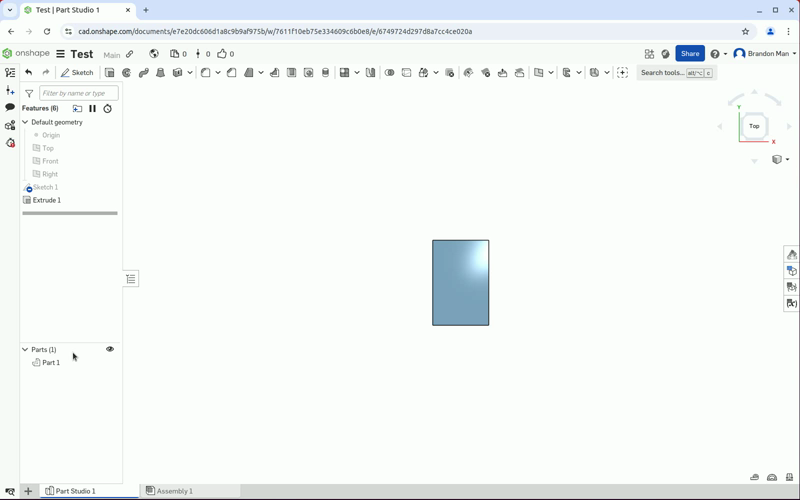
key(y)
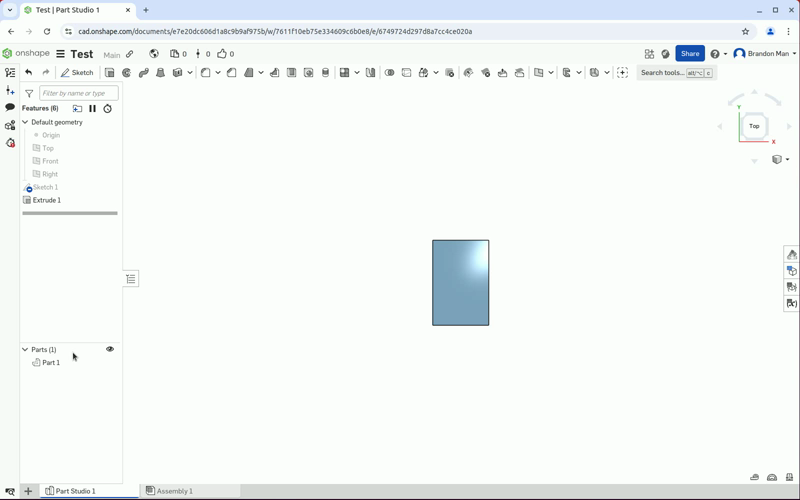
key(shift+p)
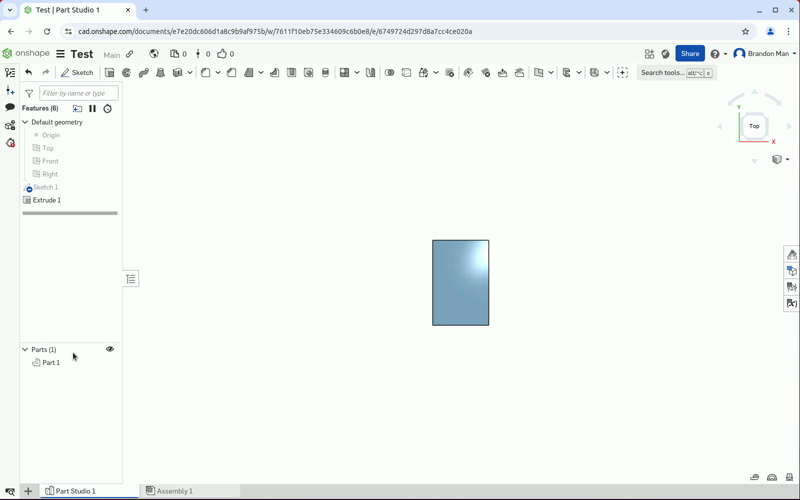
key(space)
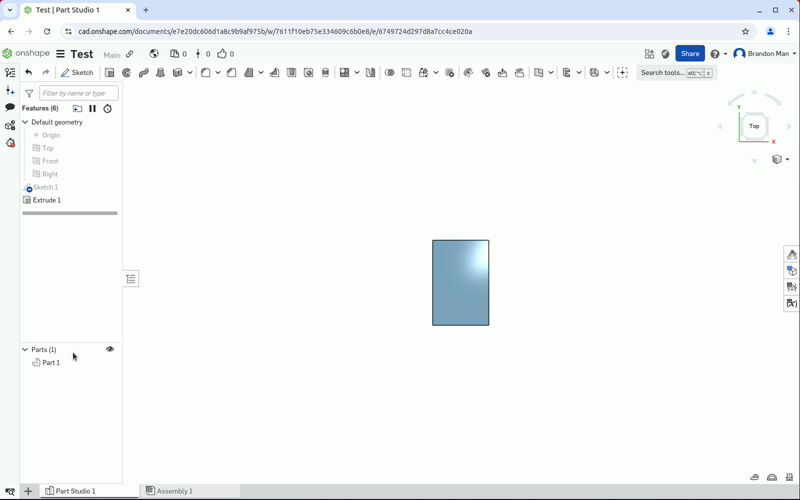
key_down(shift)
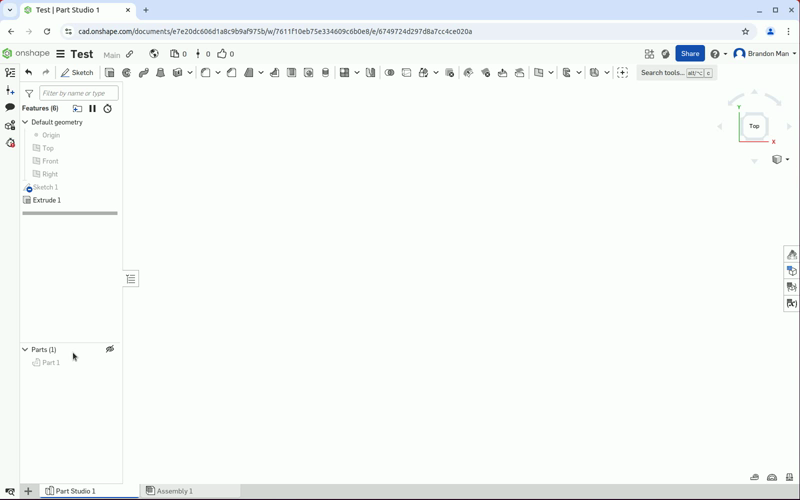
key(up)
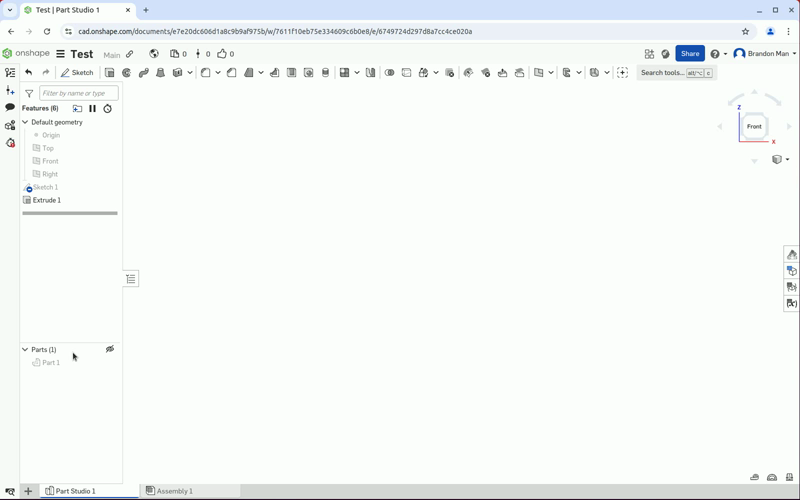
key_up(shift)
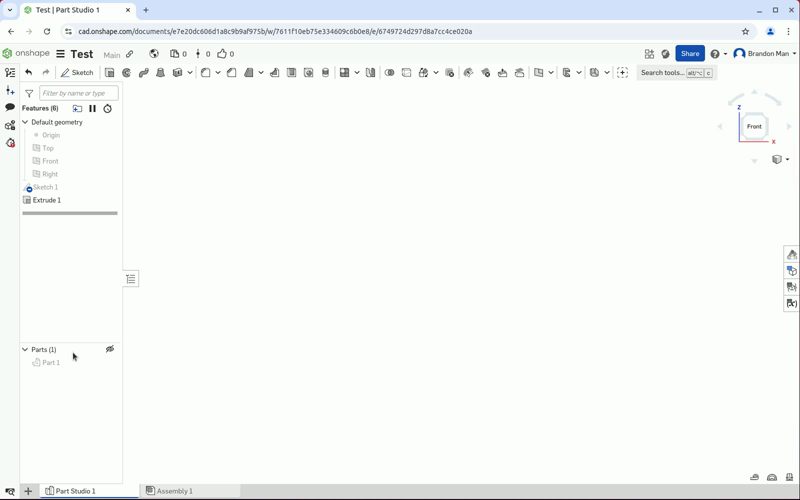
key(space)
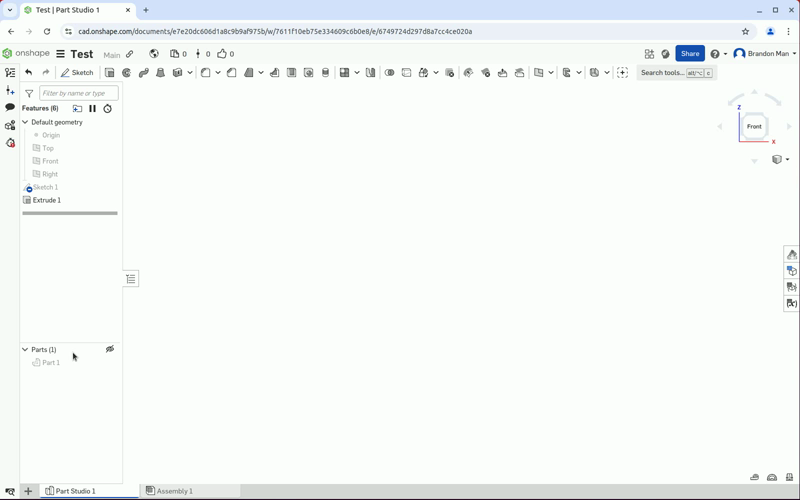
key_down(shift)
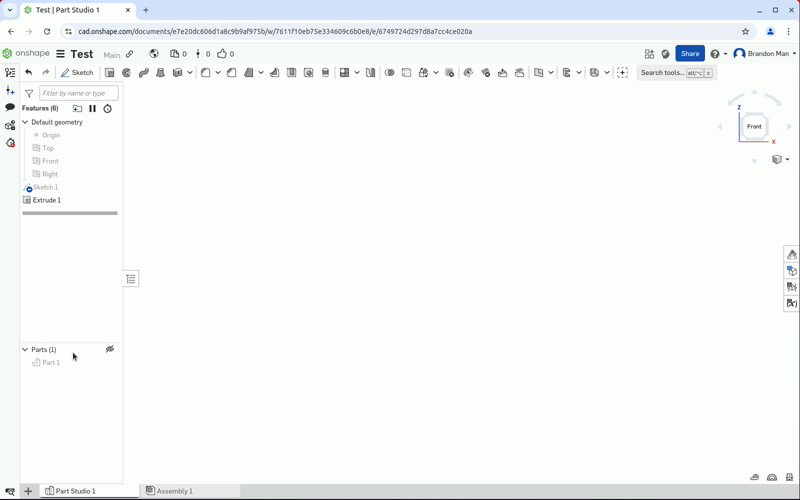
key(left)
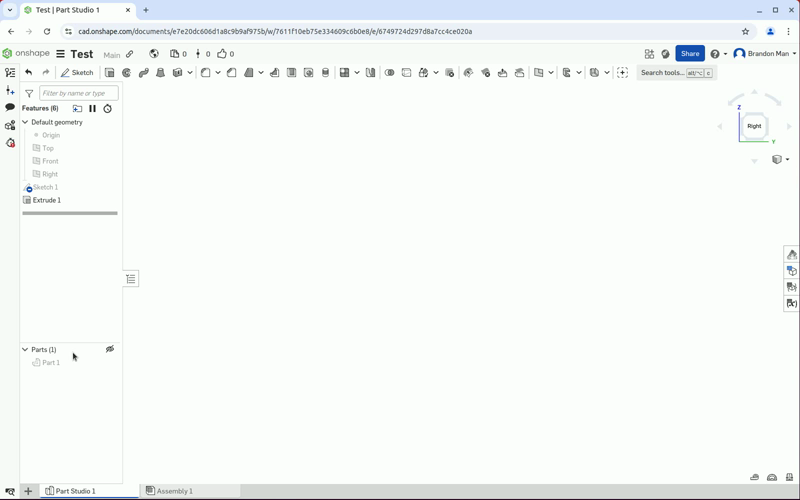
key_up(shift)
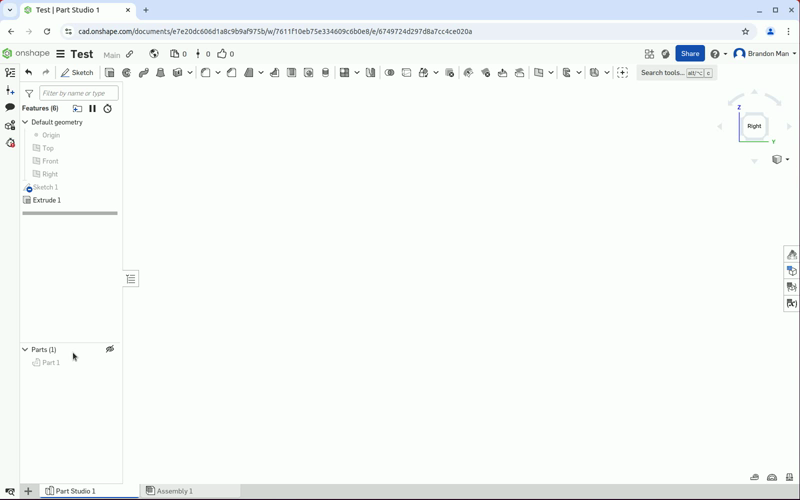
mouse_move(73, 352)
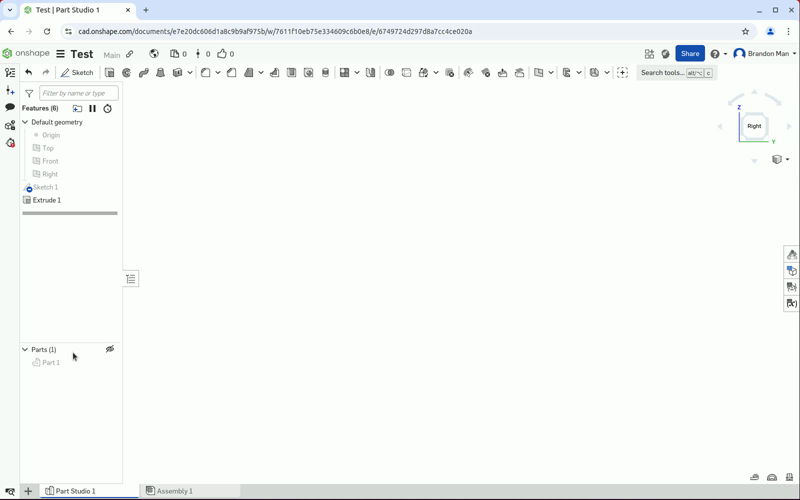
key(shift+y)
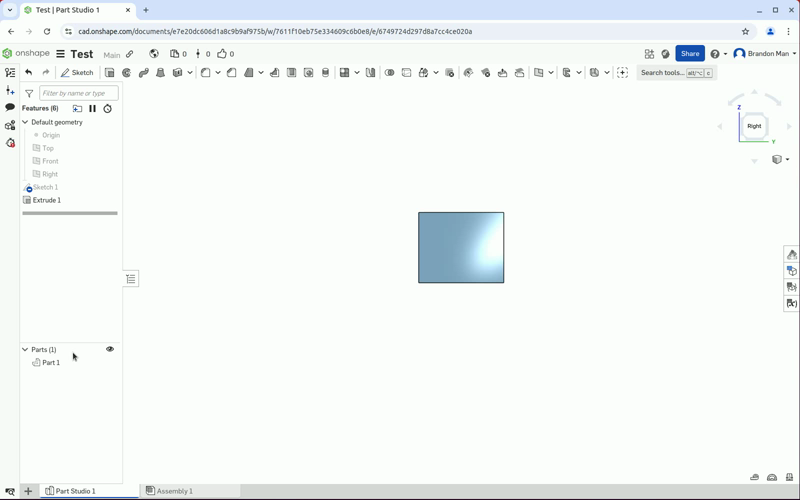
mouse_move(541, 75)
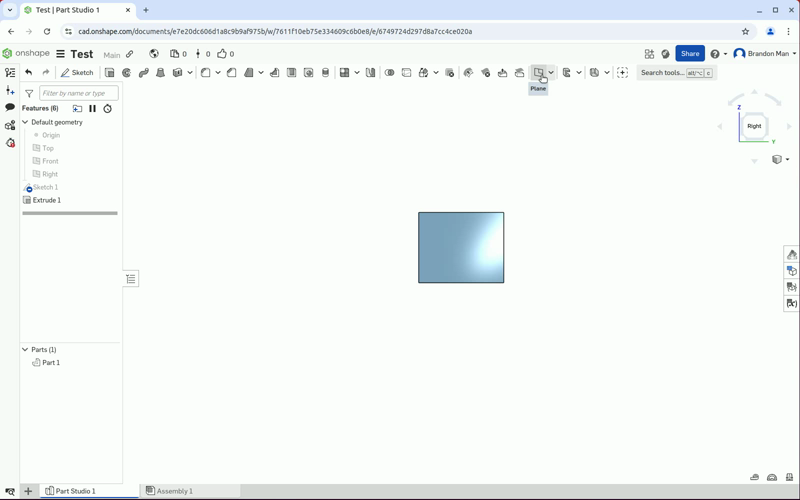
click(541, 75)
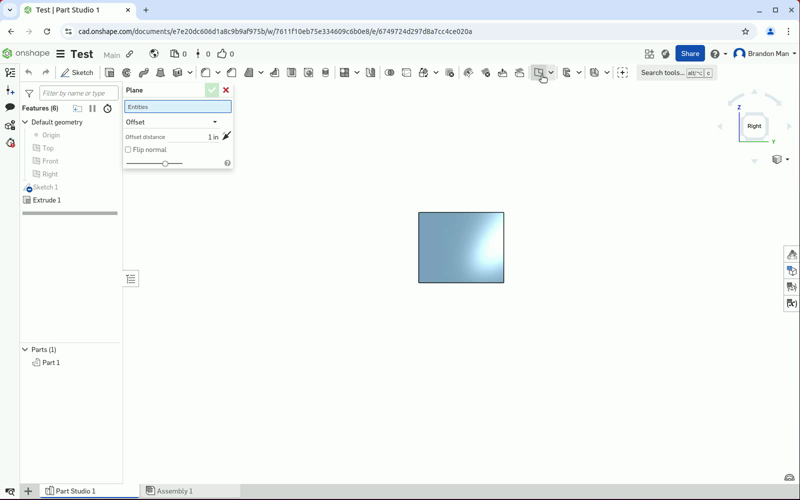
mouse_move(73, 176)
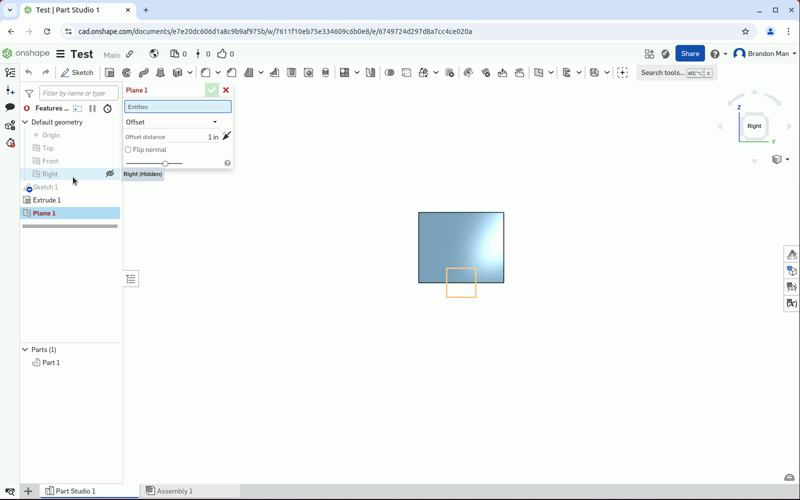
click(73, 176)
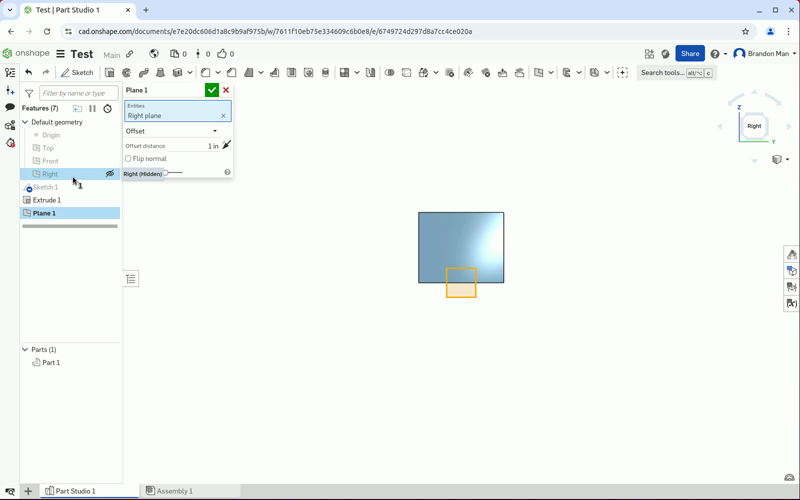
key(tab, 2)
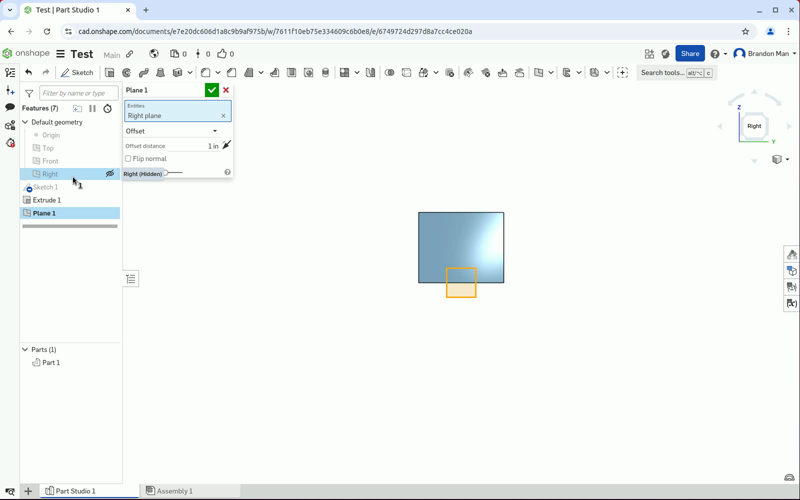
text(5.792)
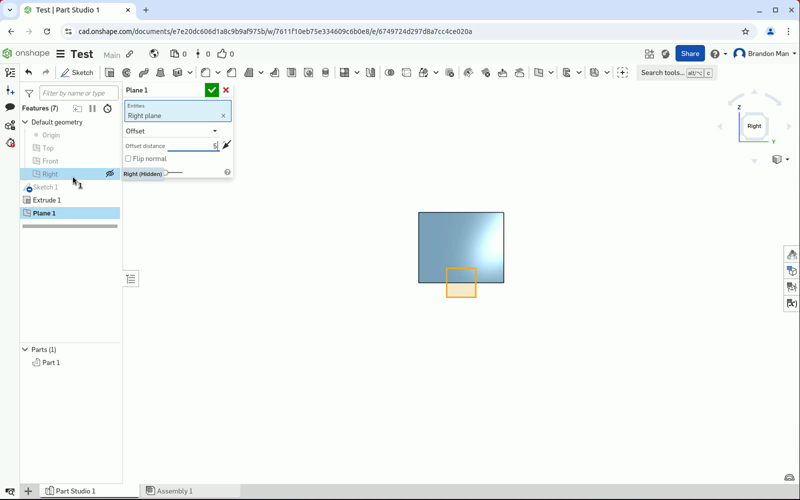
key(enter, 2)
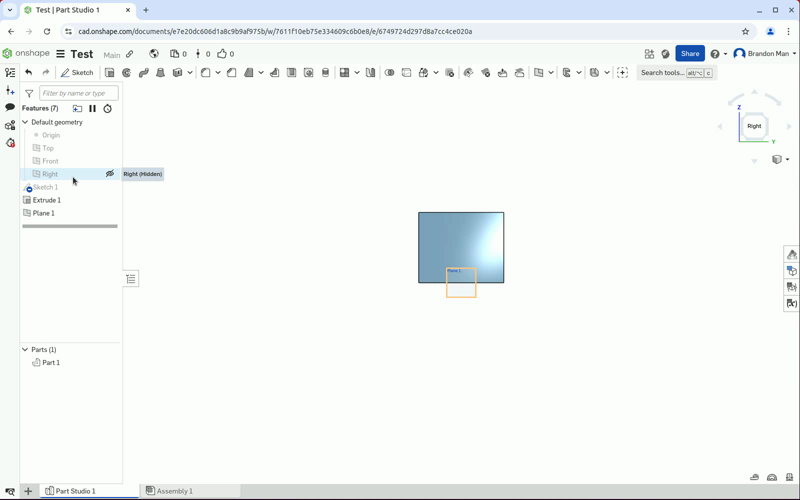
key(shift+s)
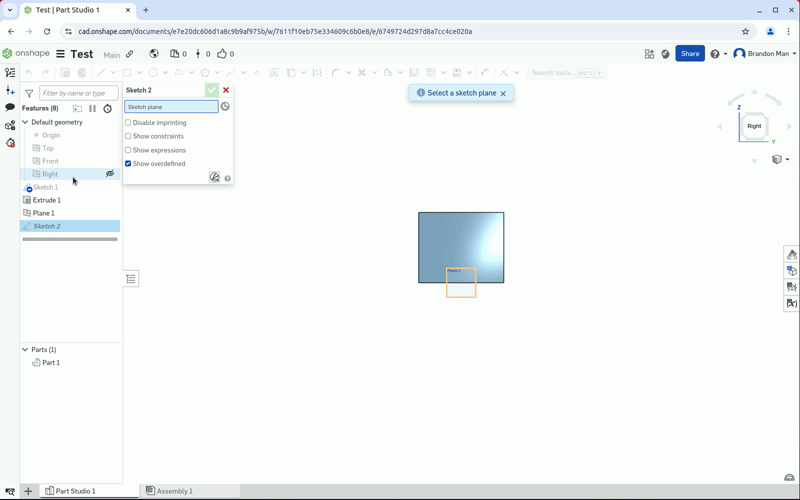
mouse_move(73, 215)
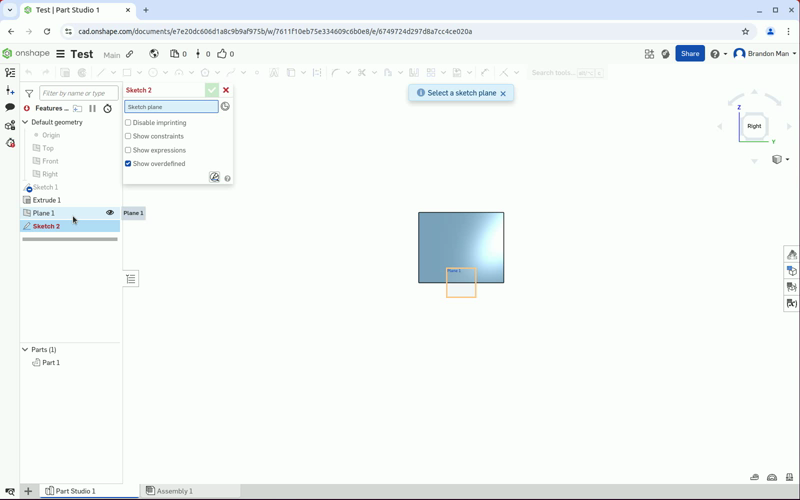
click(73, 215)
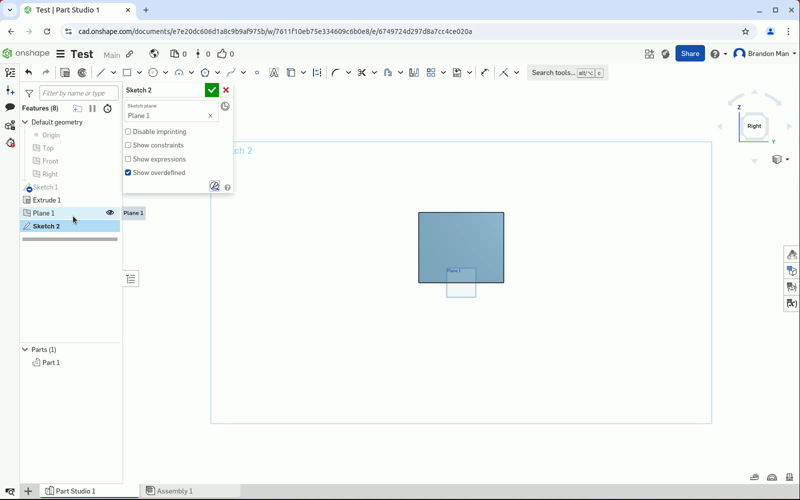
mouse_move(73, 352)
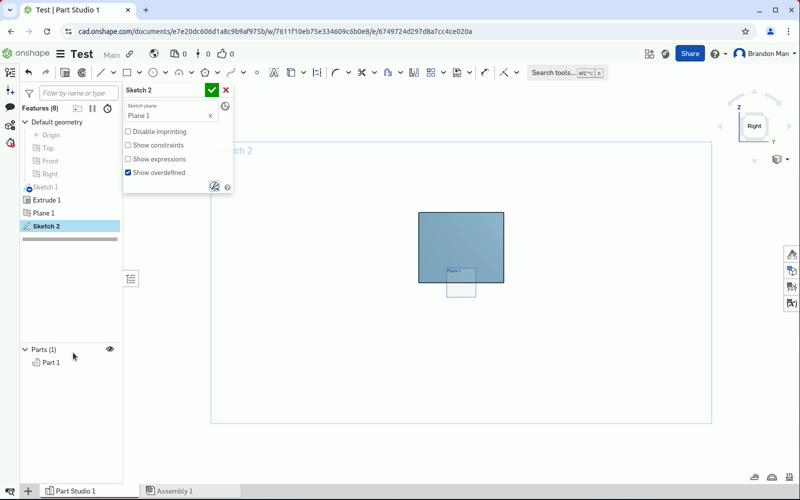
key(y)
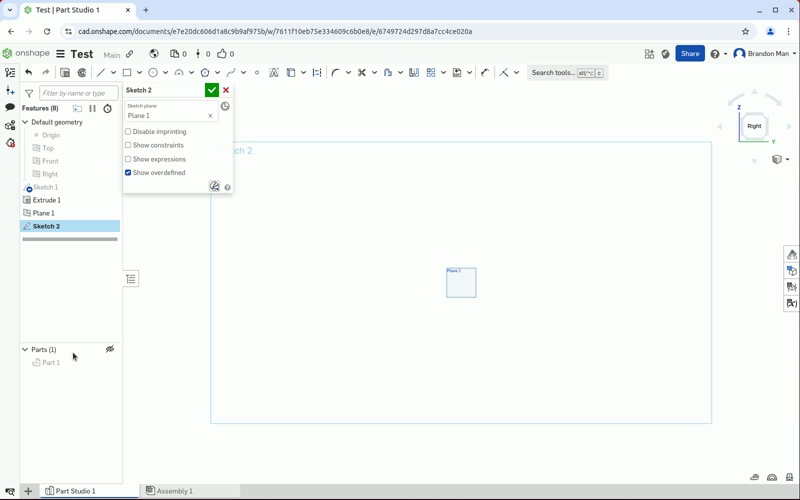
key(l)
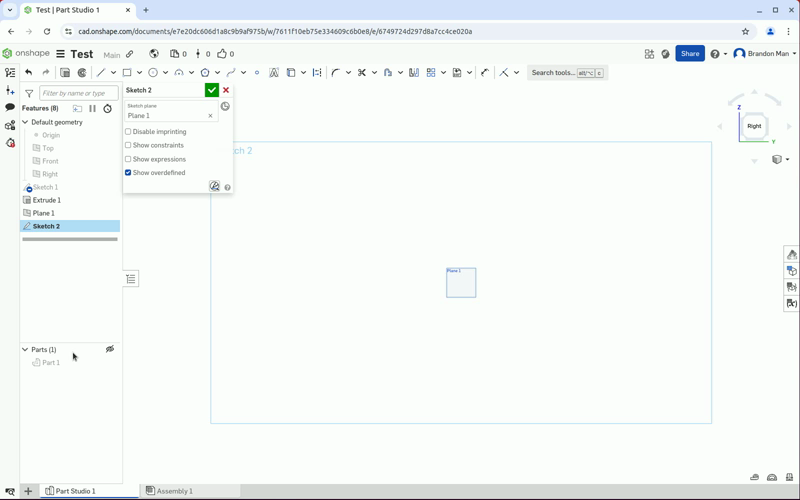
key_down(shift)
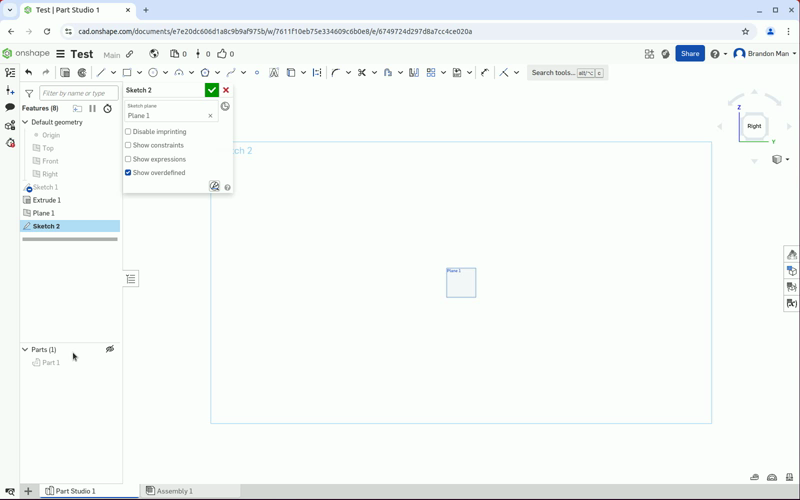
mouse_move(418, 282)
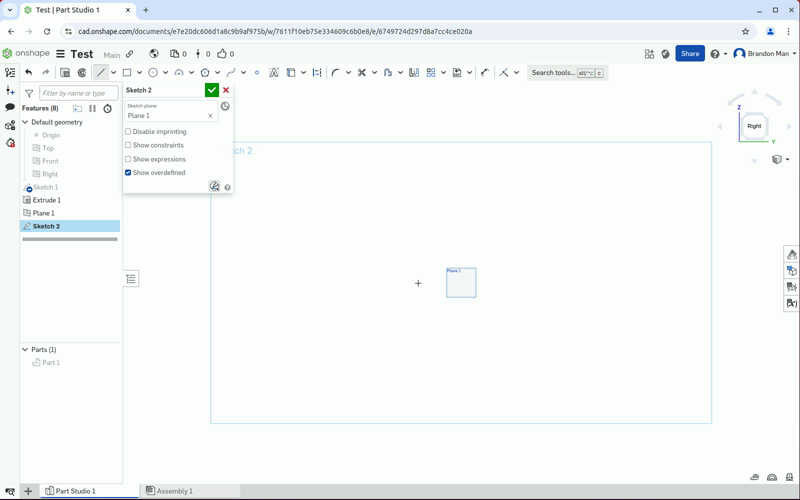
click(418, 282)
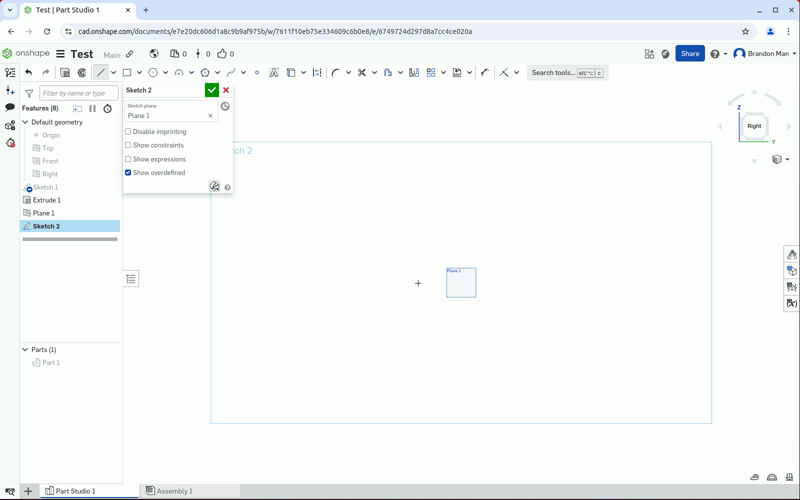
key_up(shift)
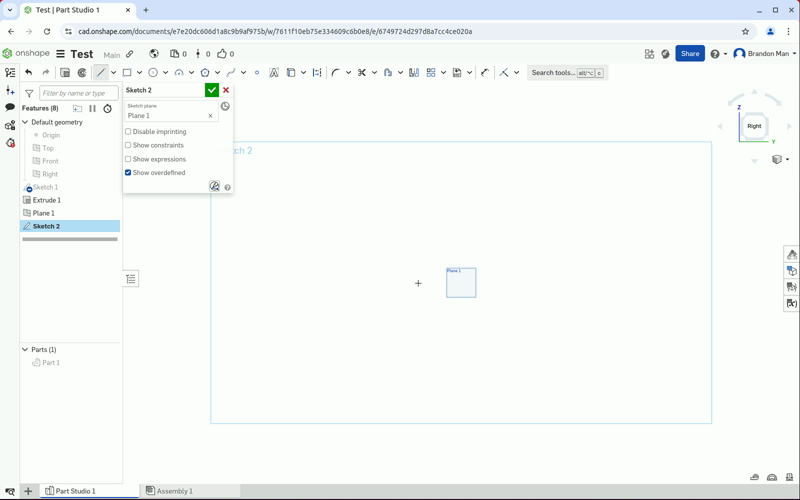
key_down(shift)
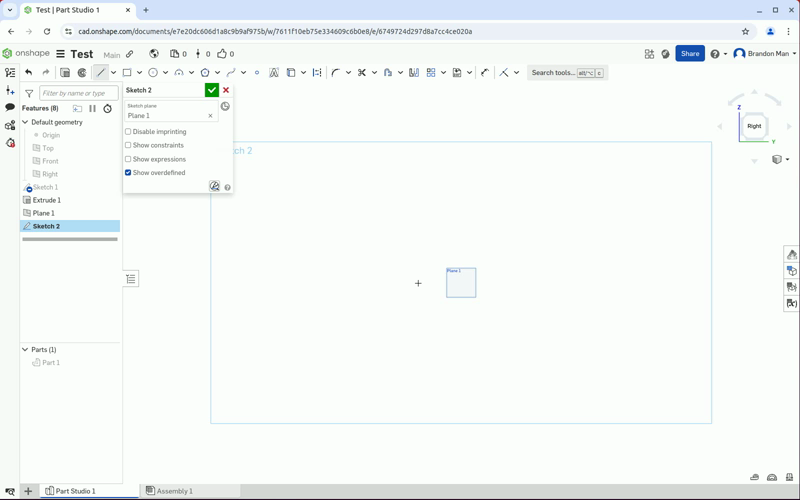
mouse_move(448, 282)
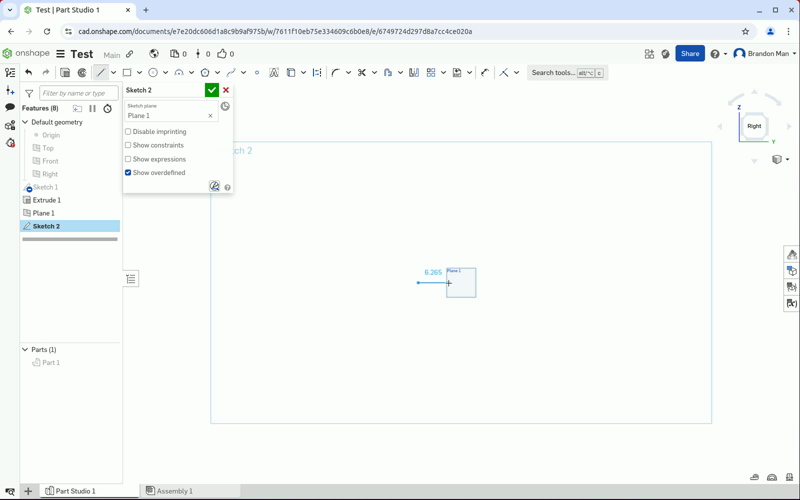
mouse_move(432, 282)
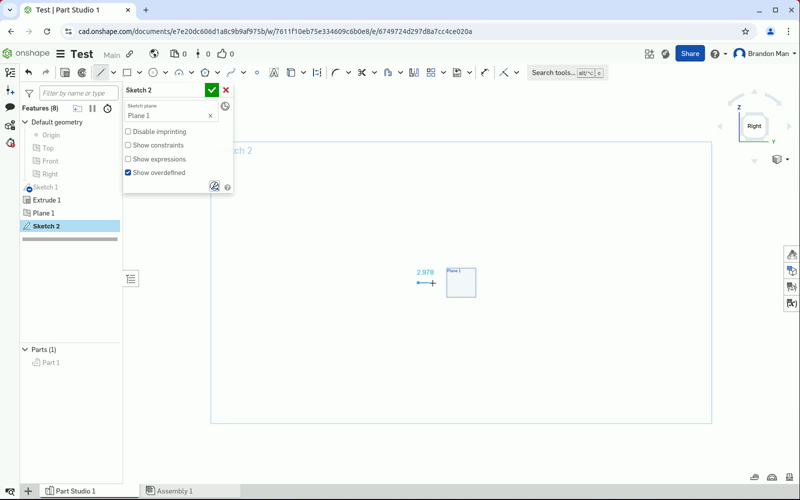
click(432, 282)
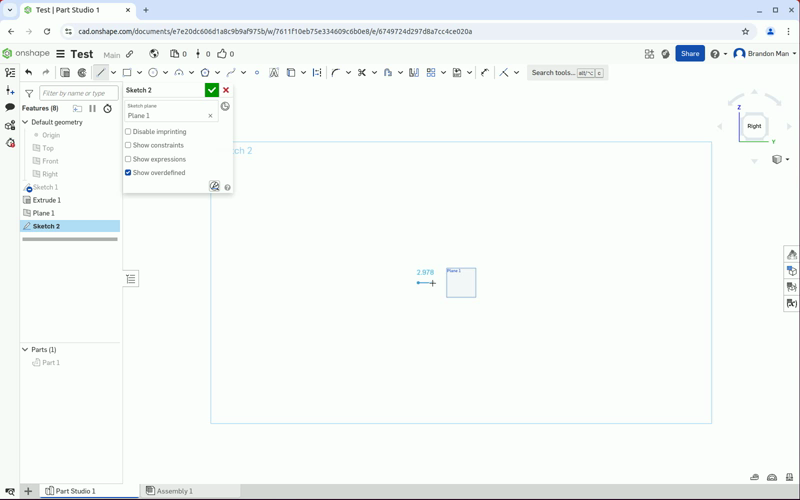
key_up(shift)
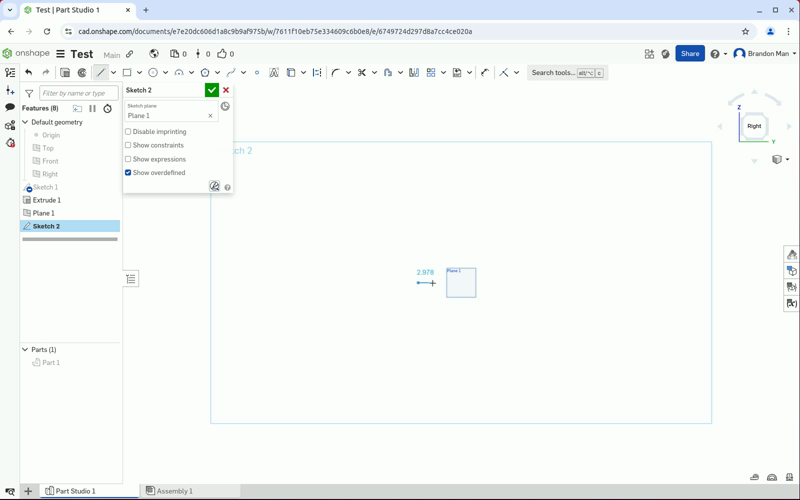
key_down(shift)
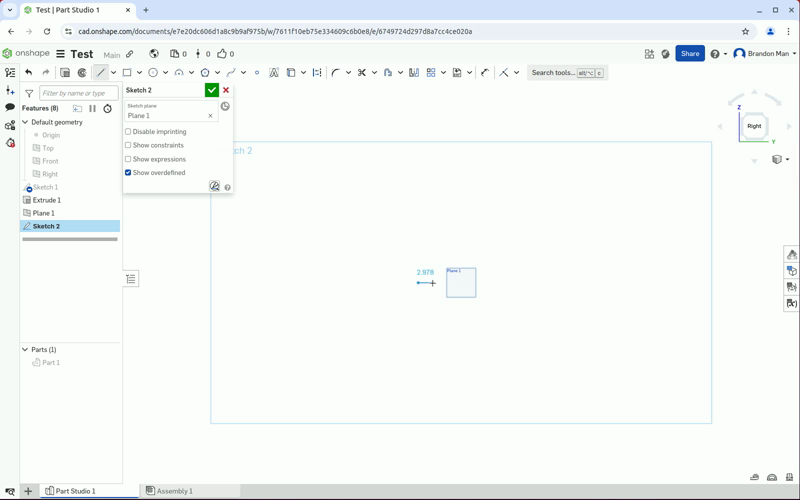
mouse_move(432, 212)
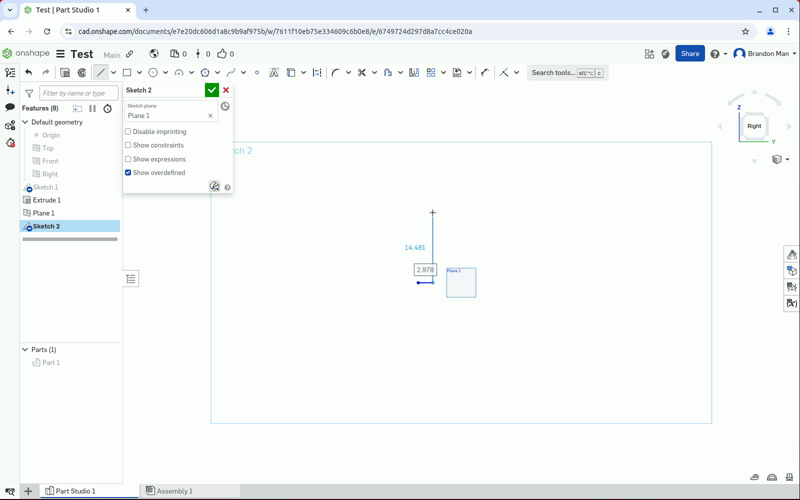
click(432, 212)
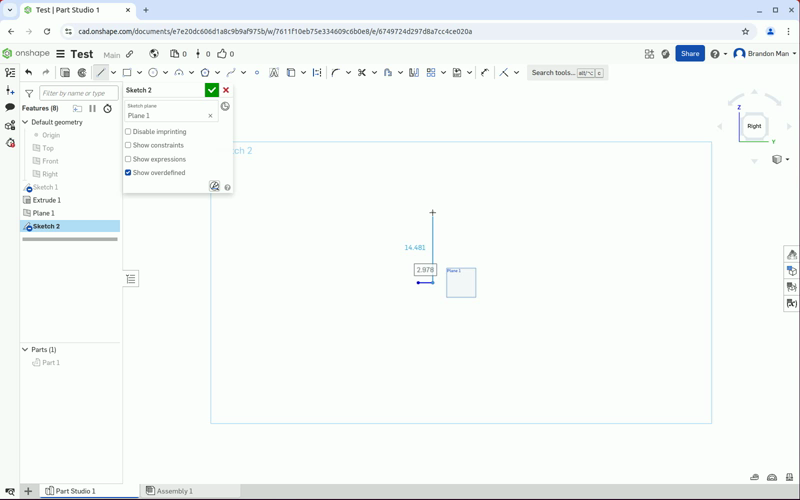
key_up(shift)
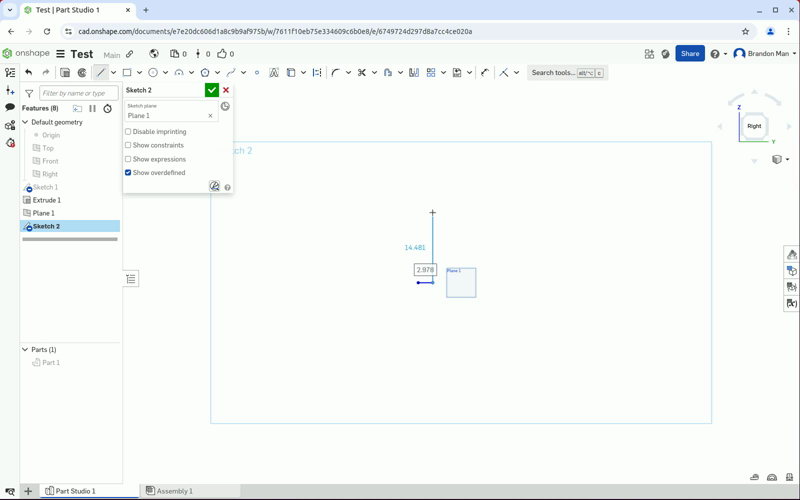
key_down(shift)
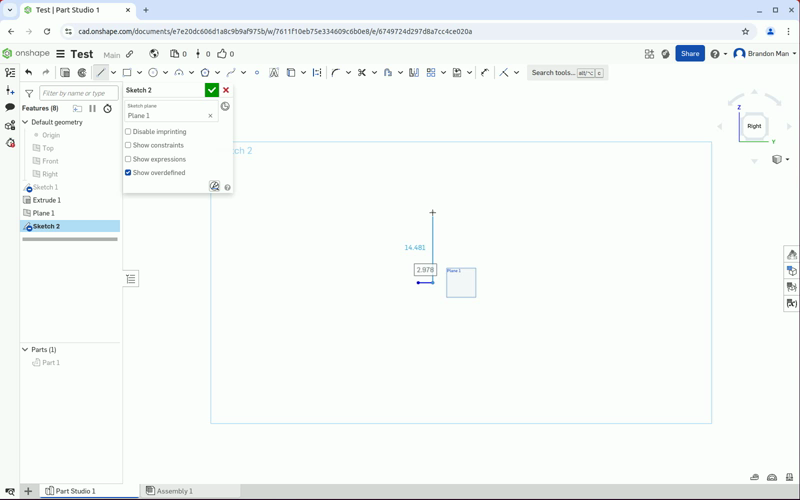
mouse_move(462, 212)
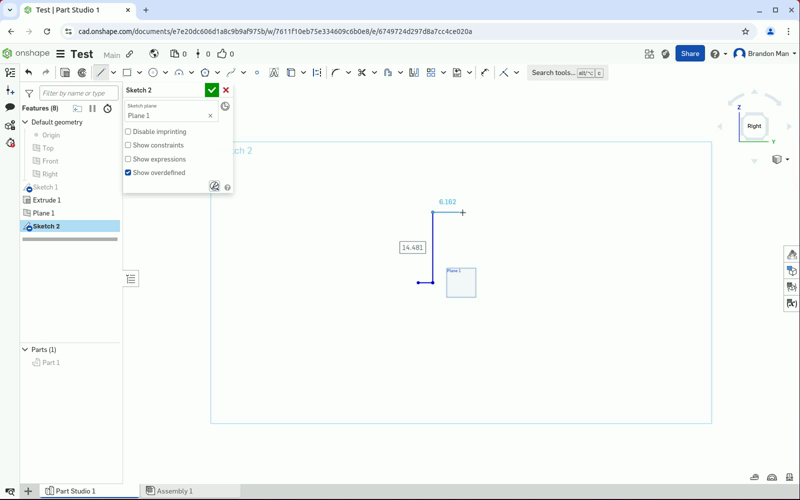
mouse_move(418, 212)
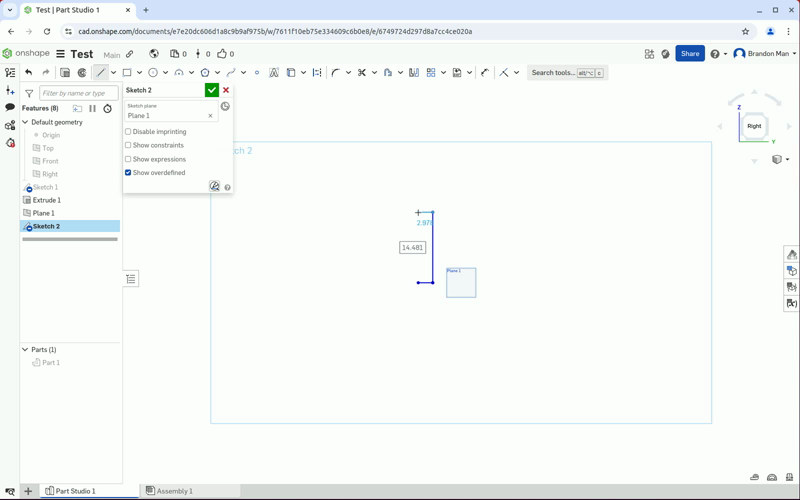
click(418, 212)
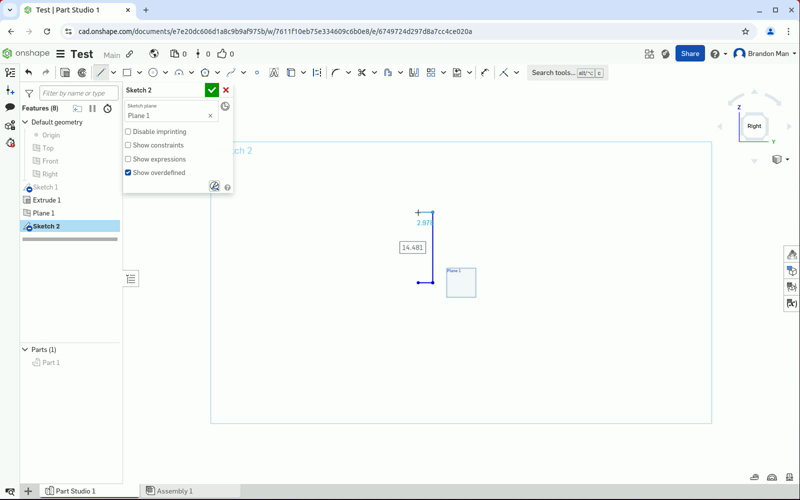
key_up(shift)
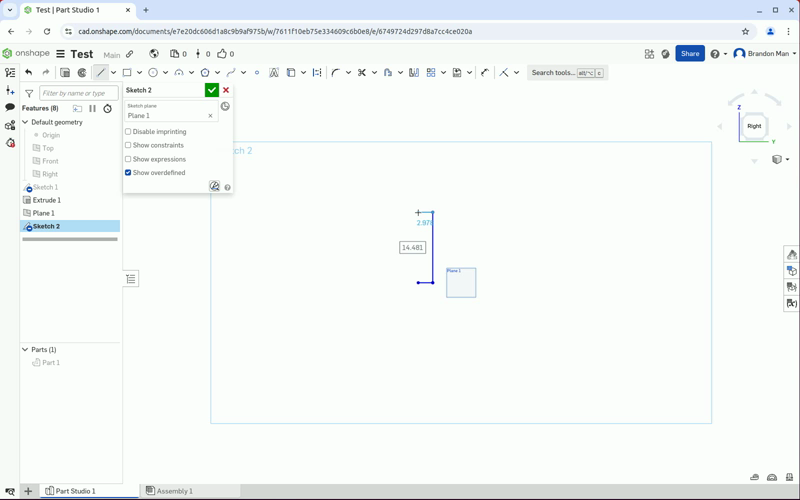
key_down(shift)
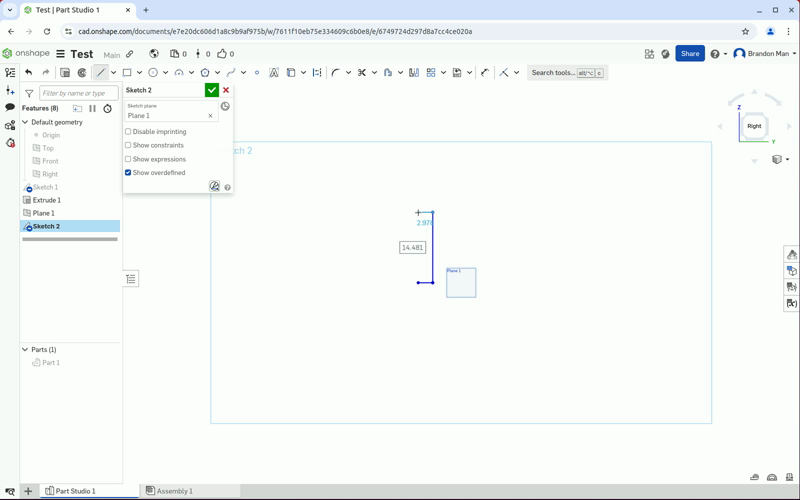
mouse_move(418, 282)
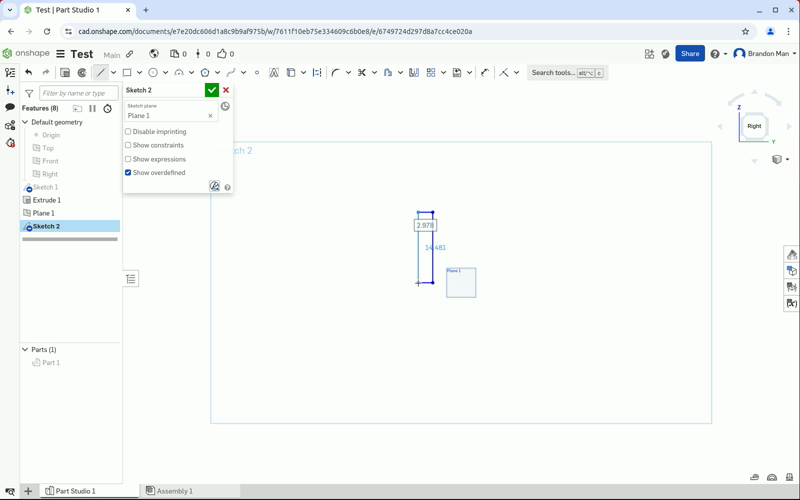
key_up(shift)
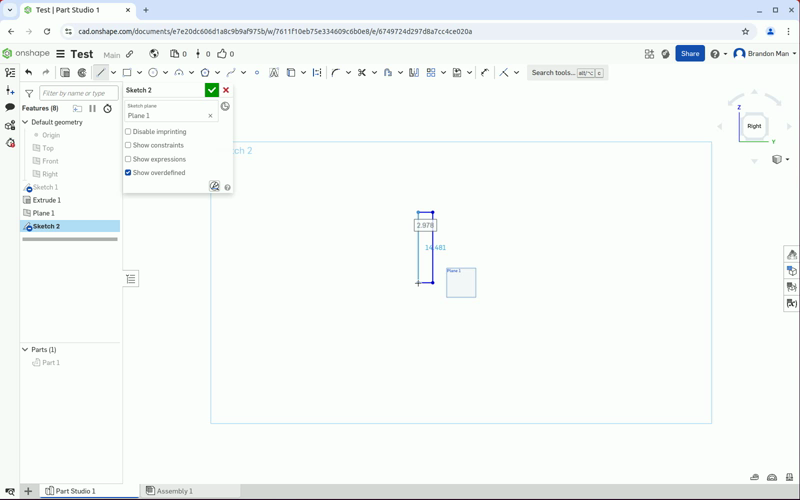
click(418, 282)
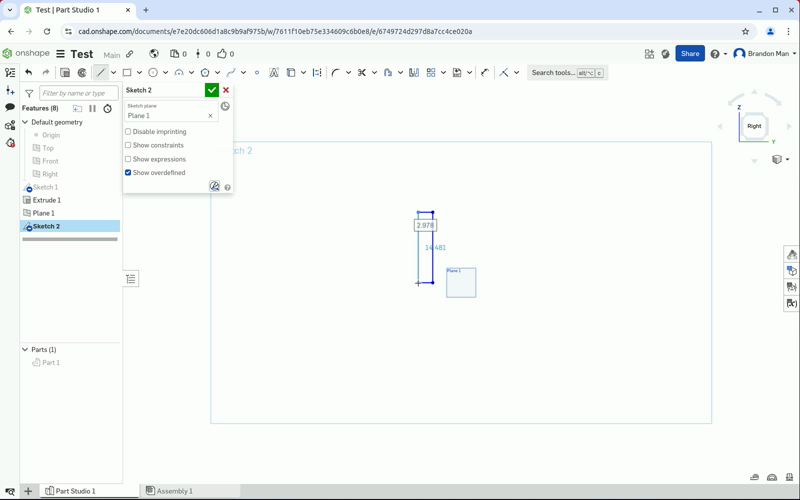
key(esc)
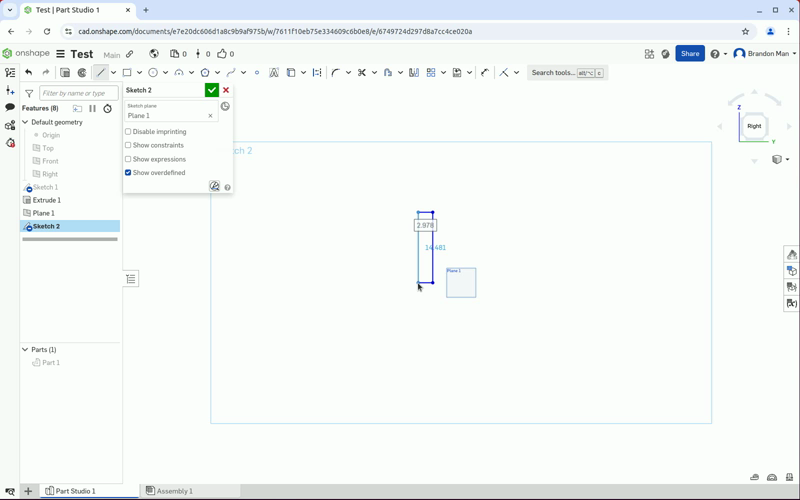
mouse_move(428, 259)
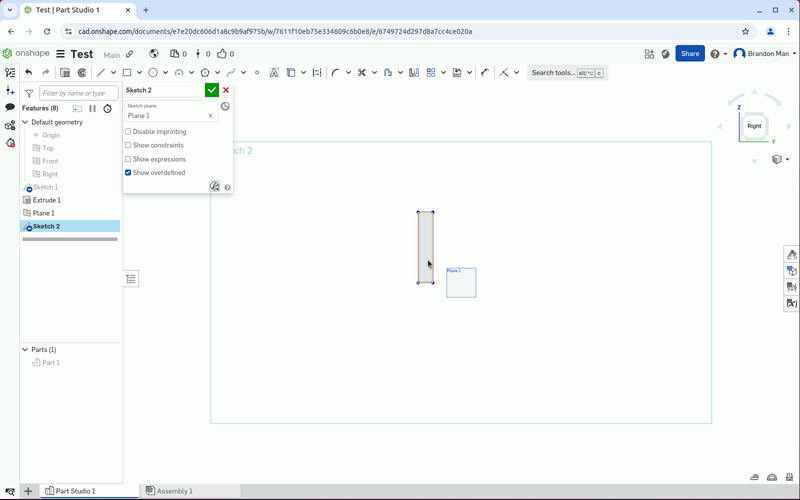
scroll(6)
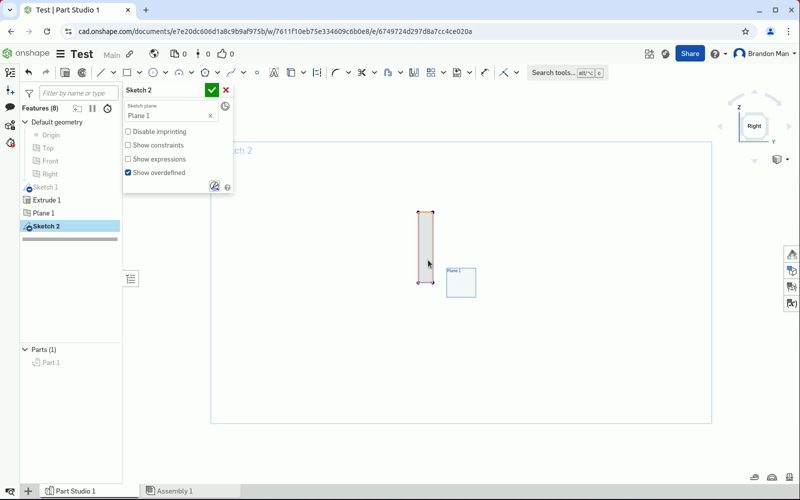
scroll(6)
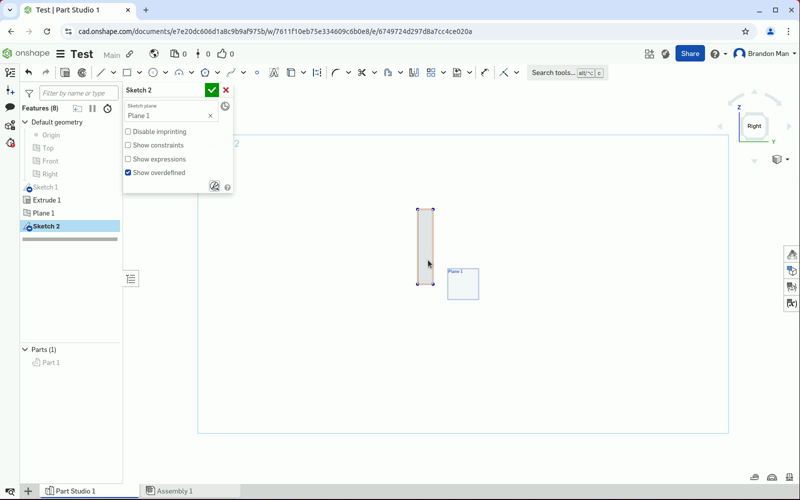
scroll(6)
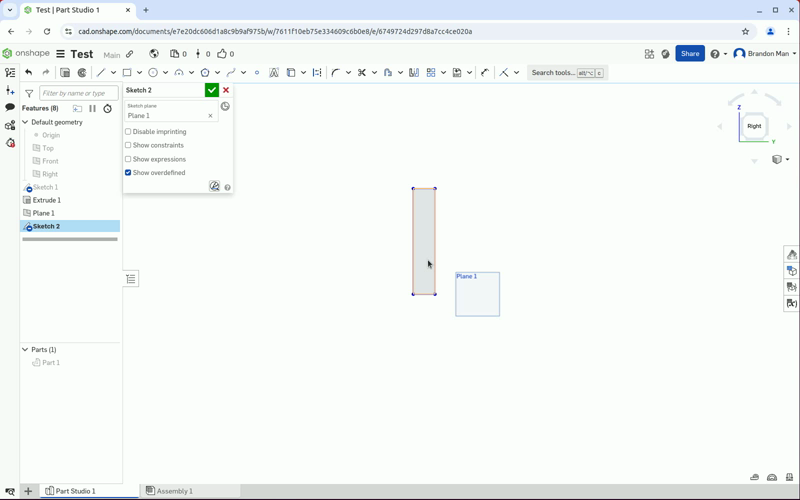
scroll(6)
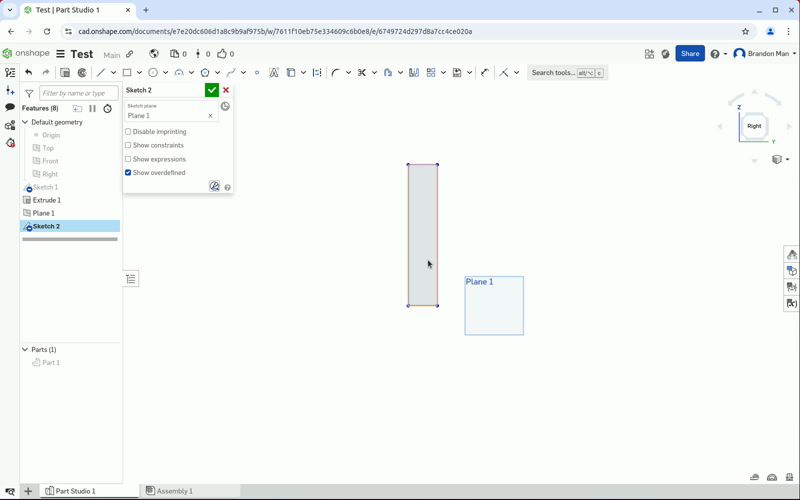
scroll(6)
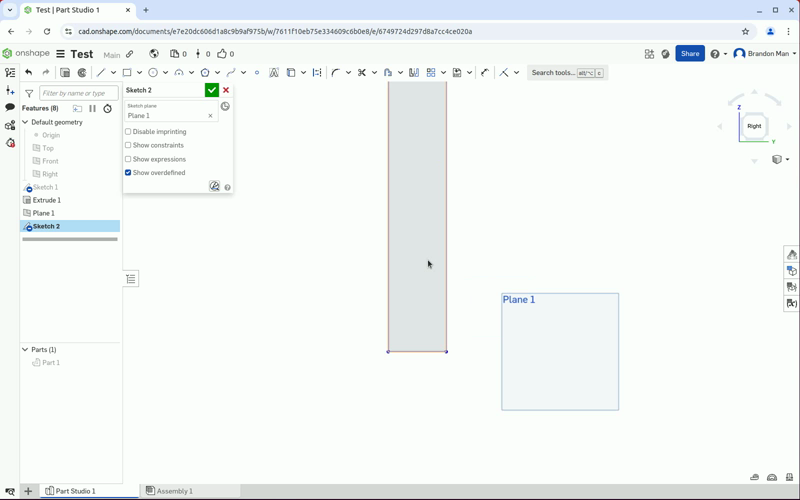
scroll(6)
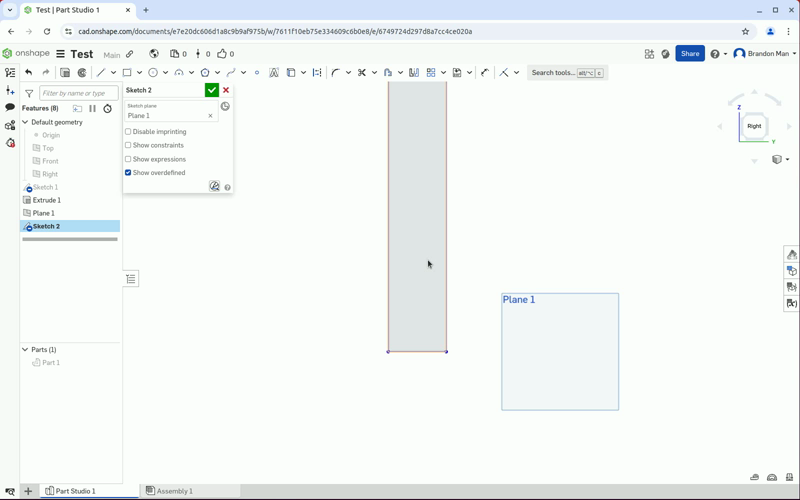
scroll(6)
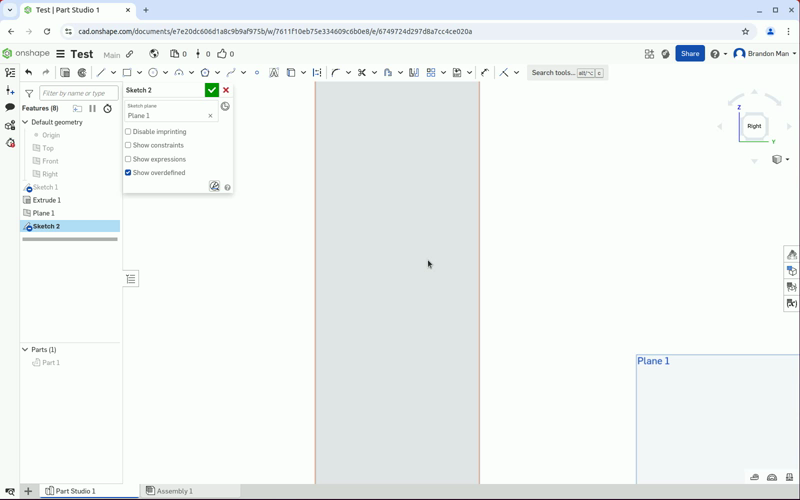
click(428, 259)
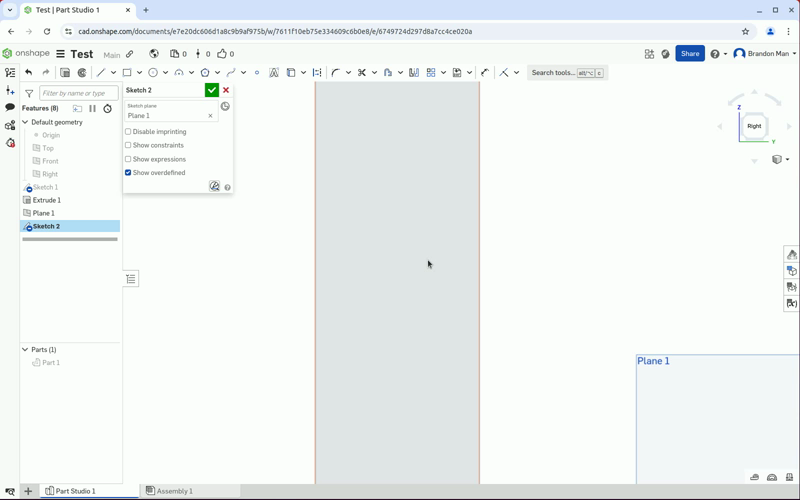
scroll(-6)
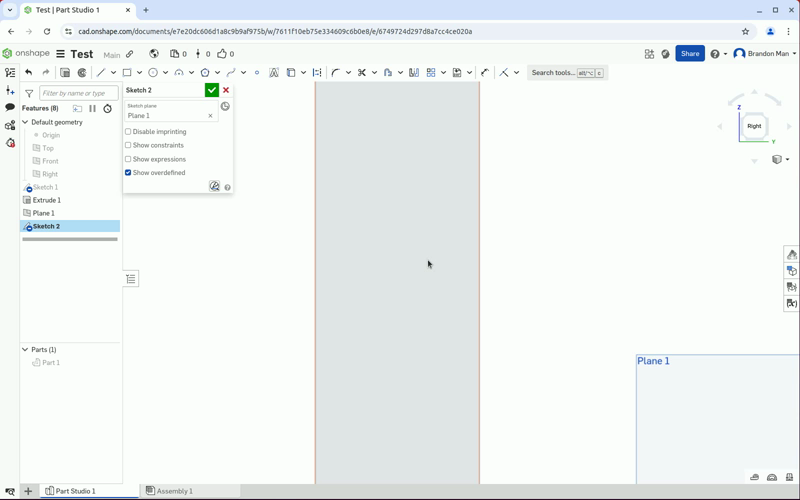
scroll(-6)
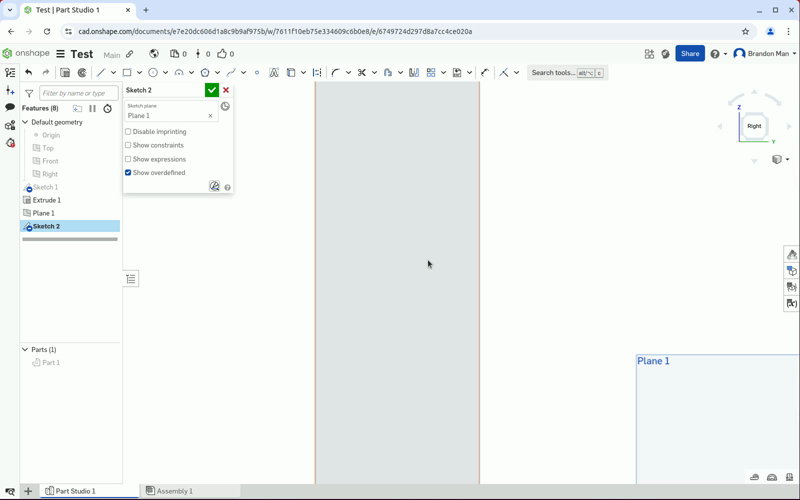
scroll(-6)
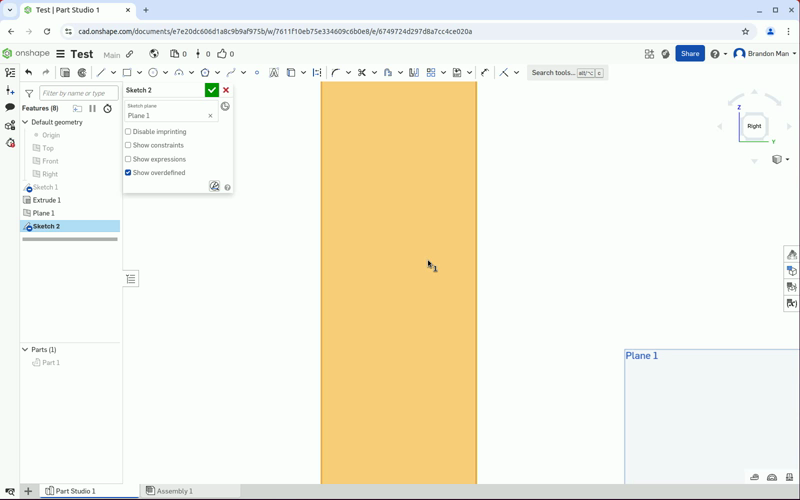
scroll(-6)
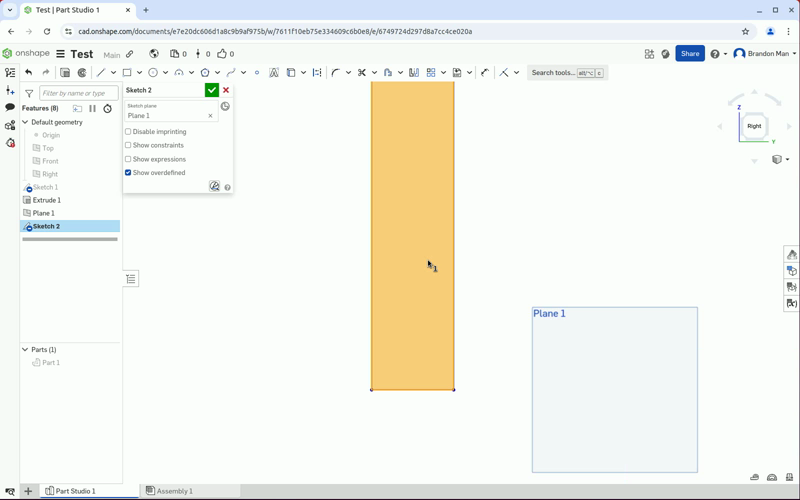
scroll(-6)
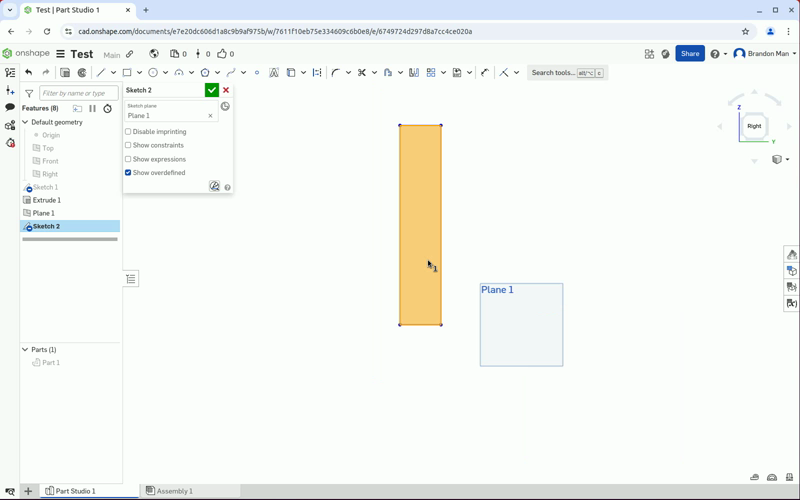
scroll(-6)
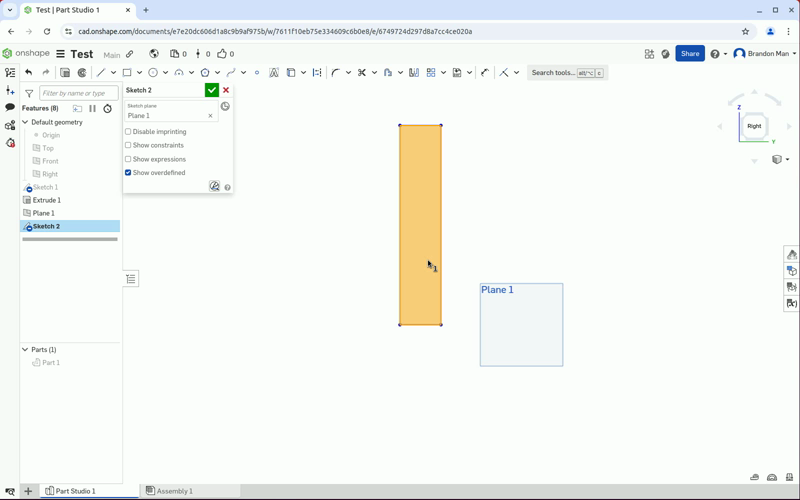
scroll(-6)
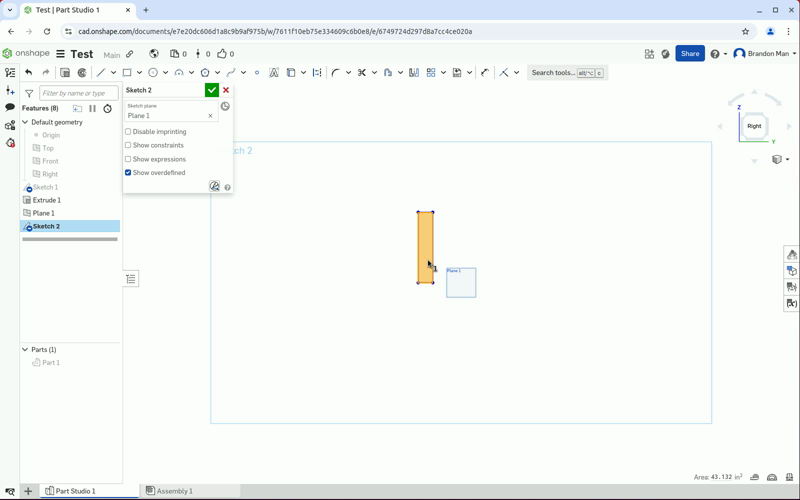
mouse_move(73, 352)
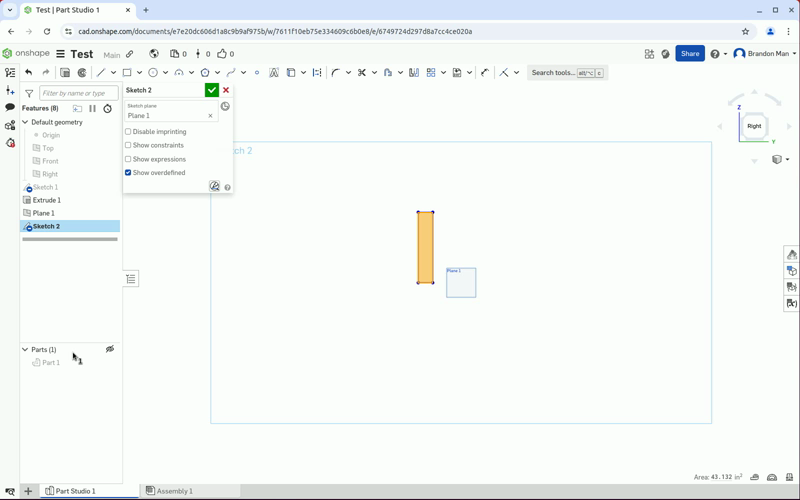
key(shift+y)
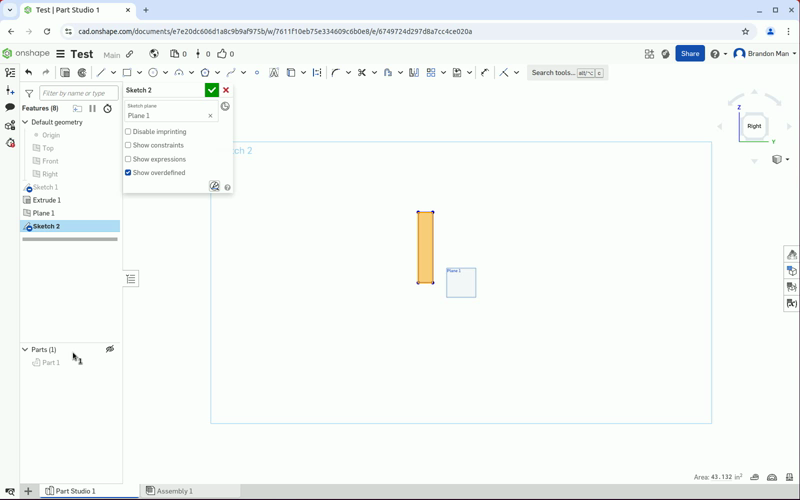
key(shift+e)
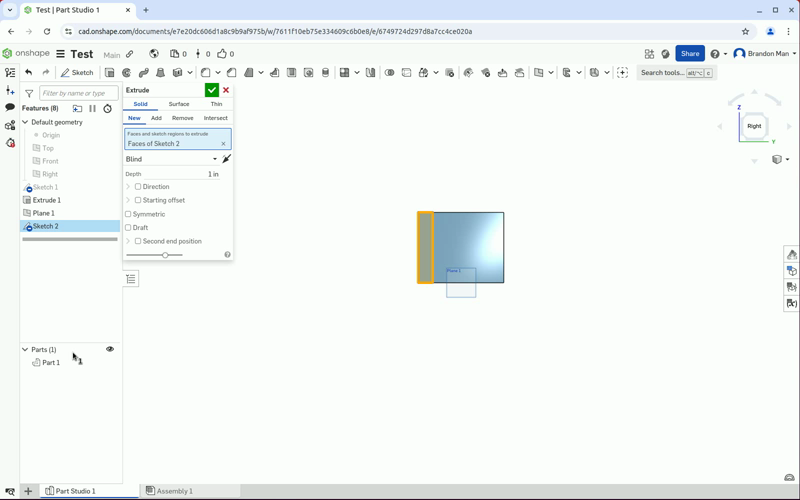
mouse_move(143, 106)
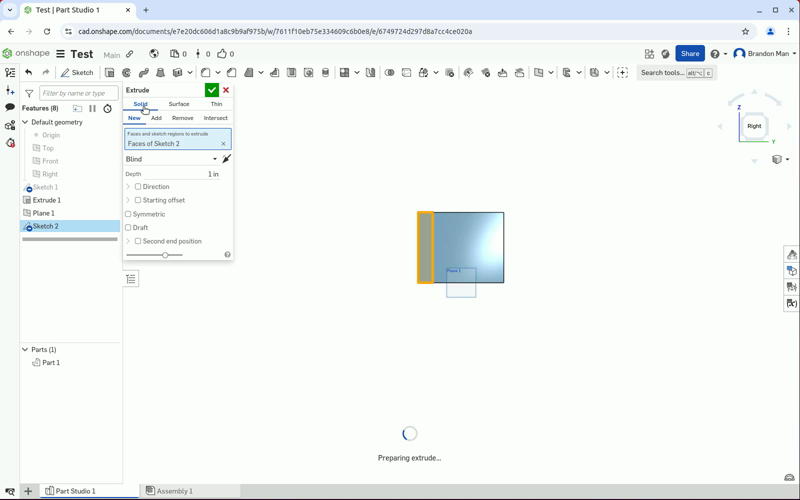
click(143, 106)
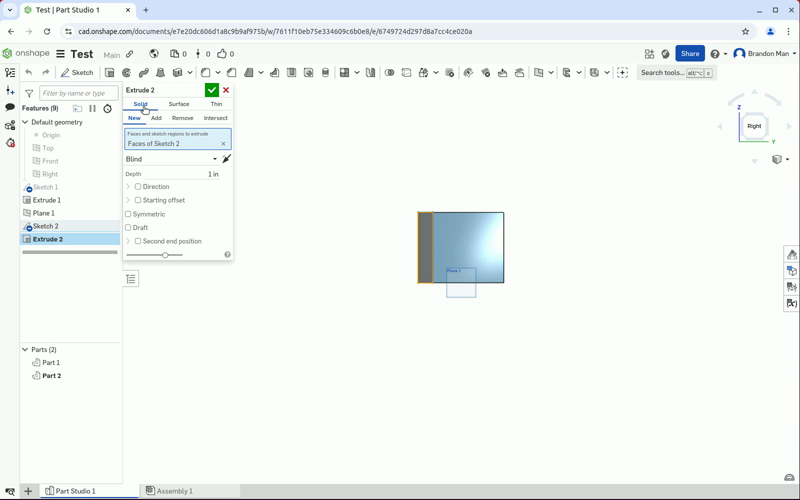
mouse_move(137, 120)
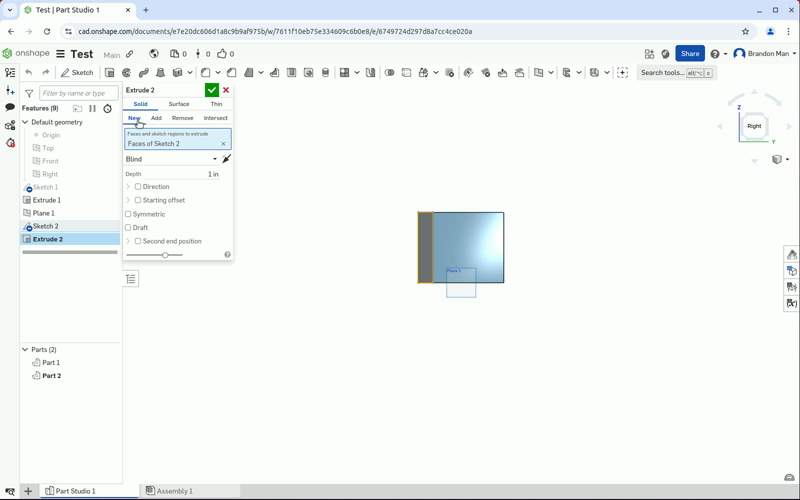
click(137, 120)
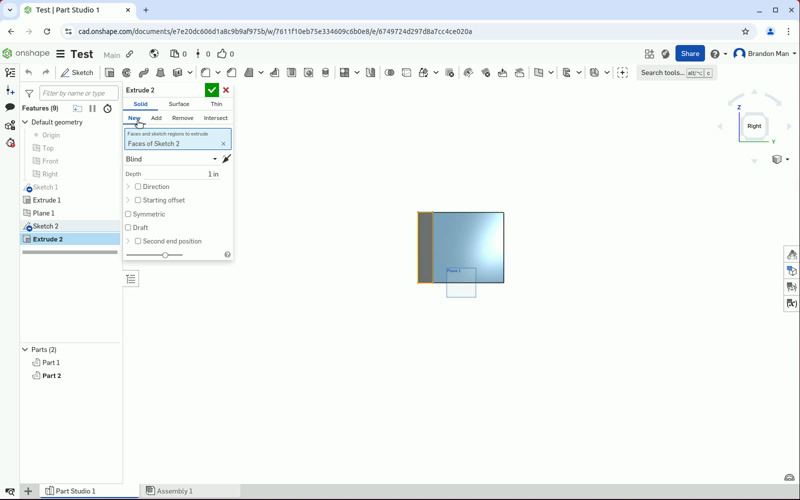
key(tab, 4)
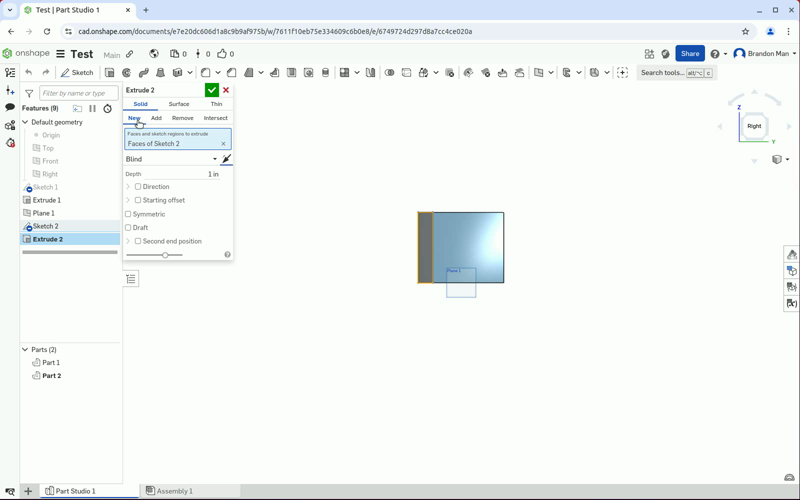
text(17.331)
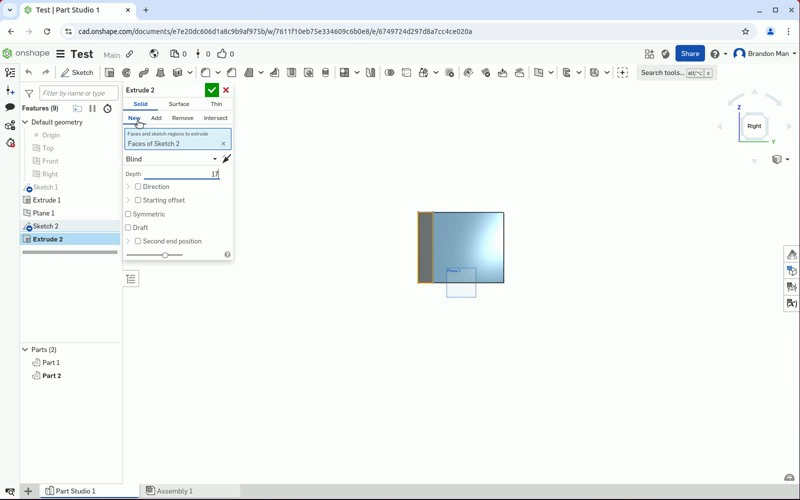
key(enter)
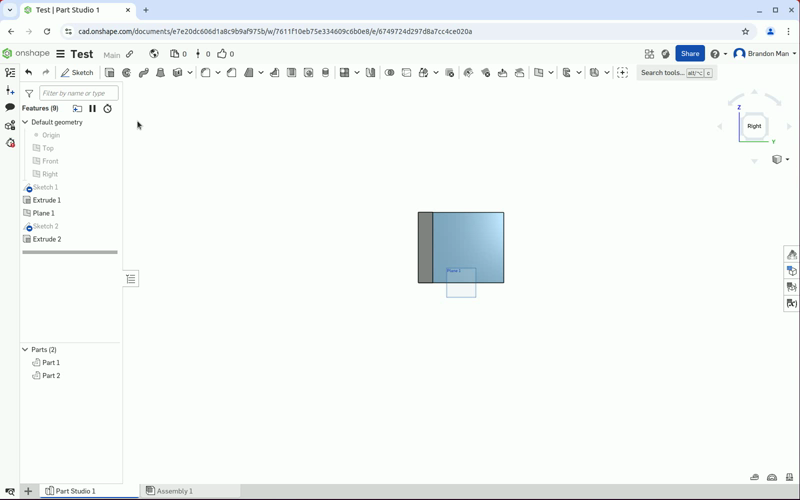
key(shift+h)
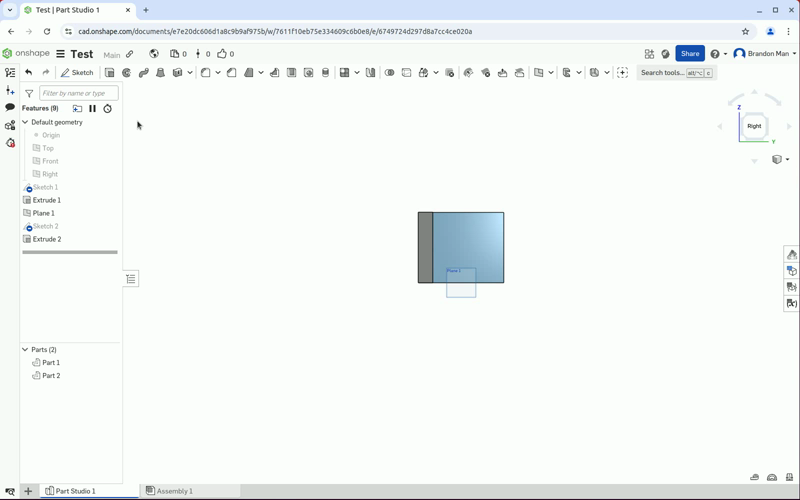
key(shift+h)
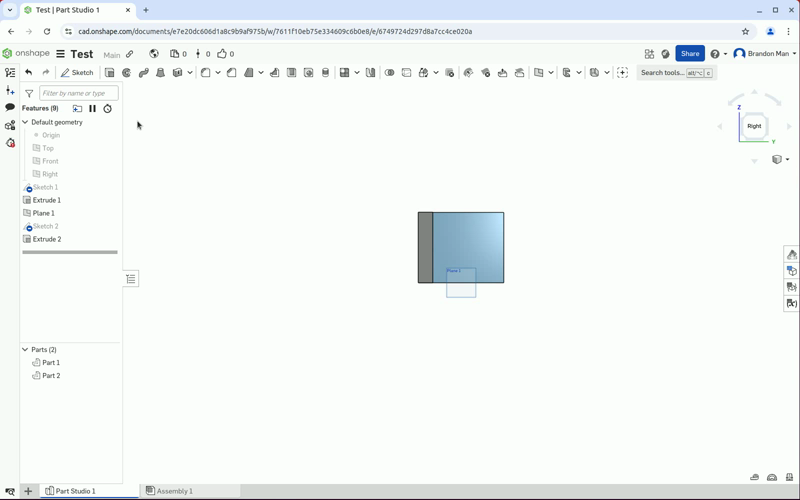
mouse_move(73, 189)
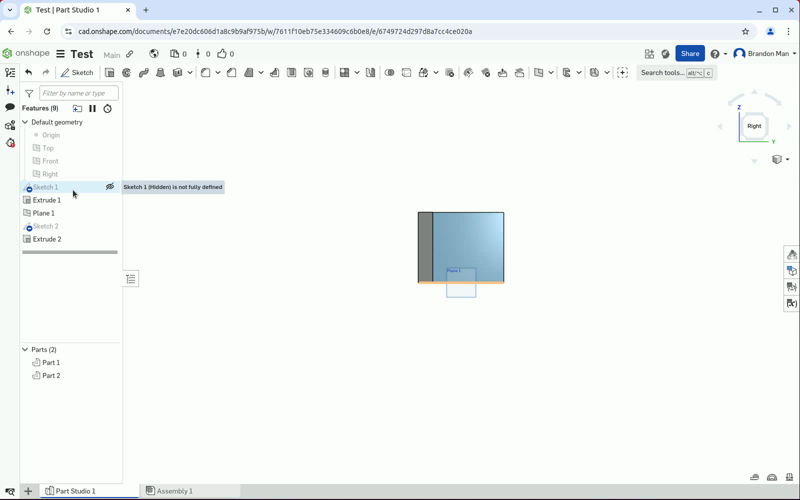
click(73, 189)
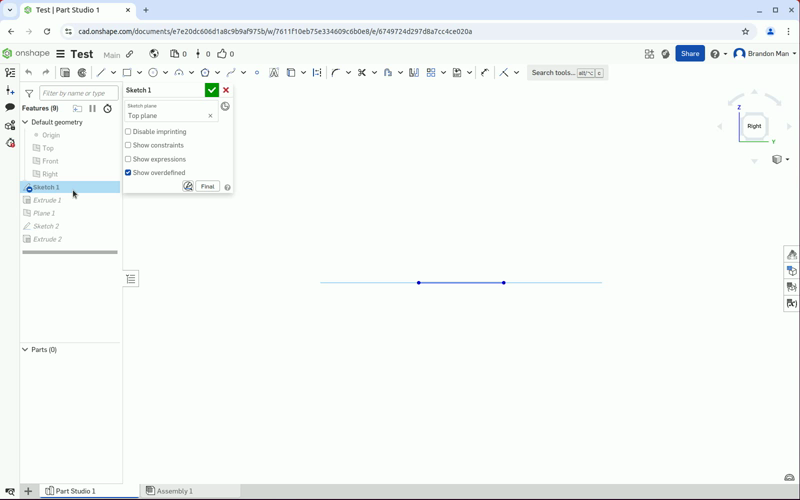
mouse_move(229, 92)
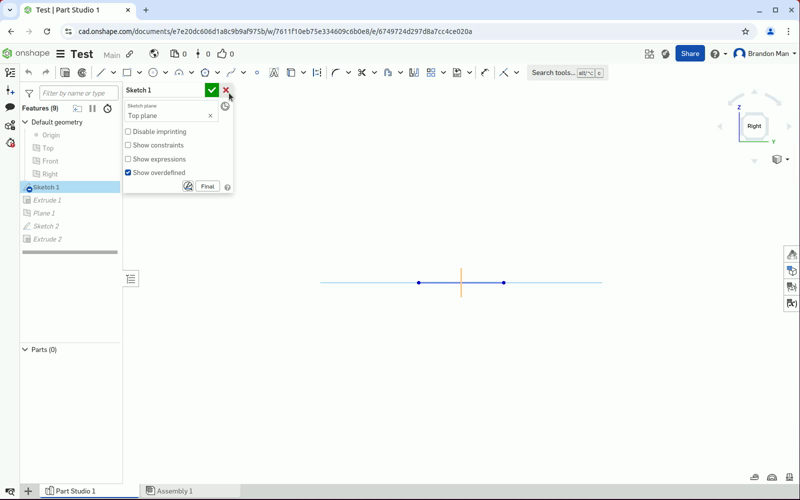
click(229, 92)
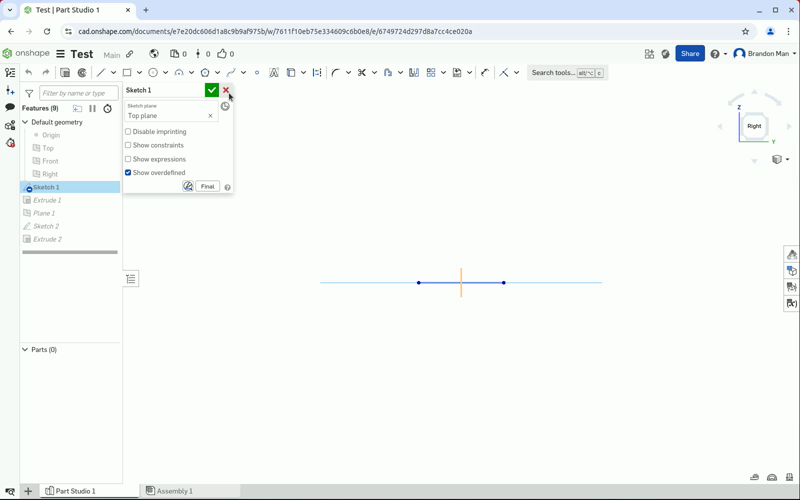
key(shift+s)
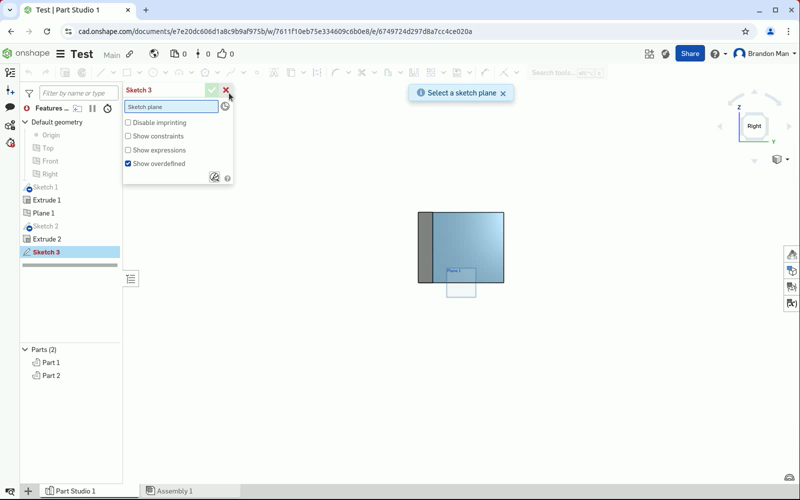
mouse_move(73, 215)
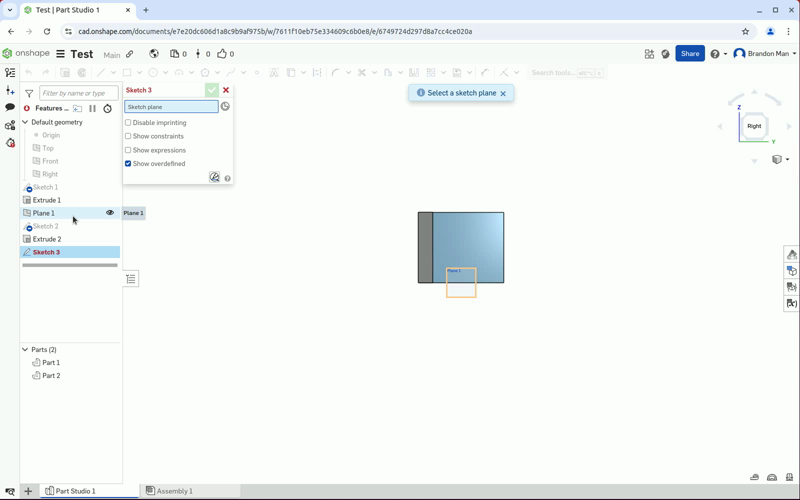
click(73, 215)
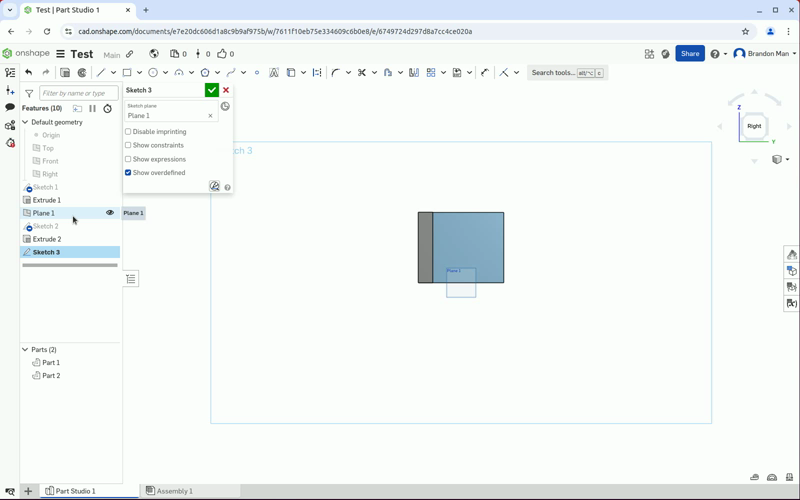
mouse_move(73, 352)
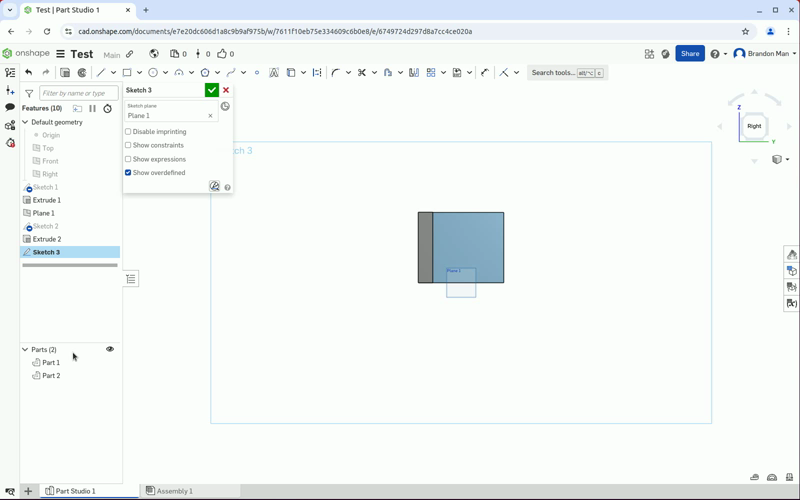
key(y)
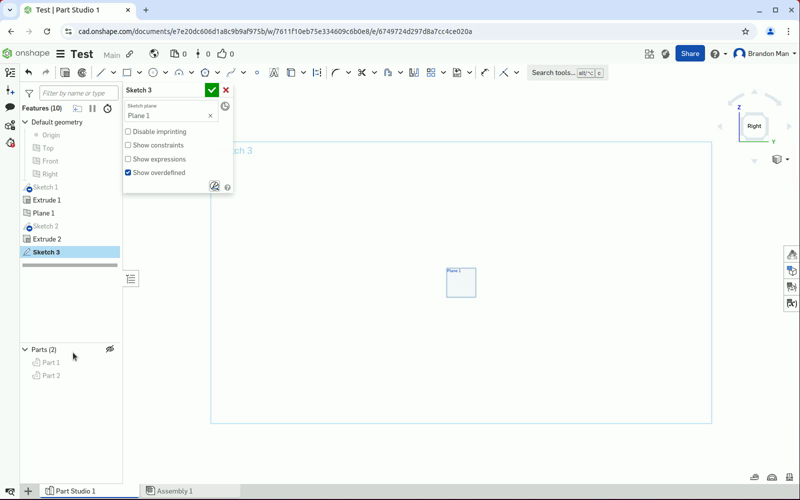
key(l)
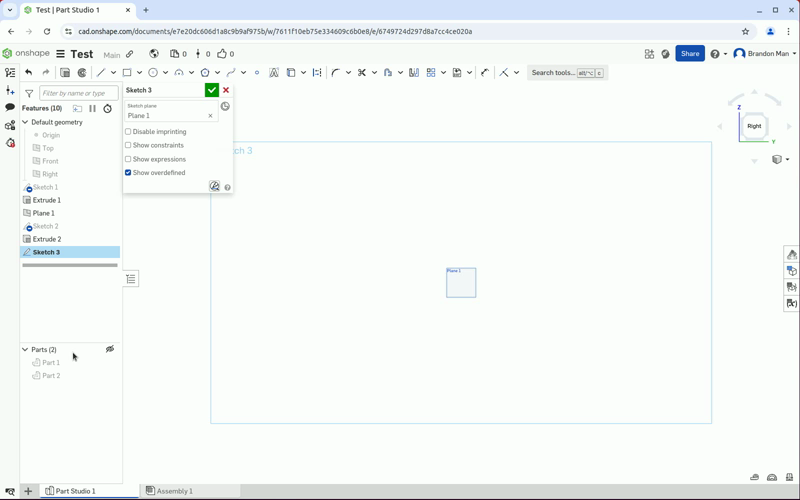
key_down(shift)
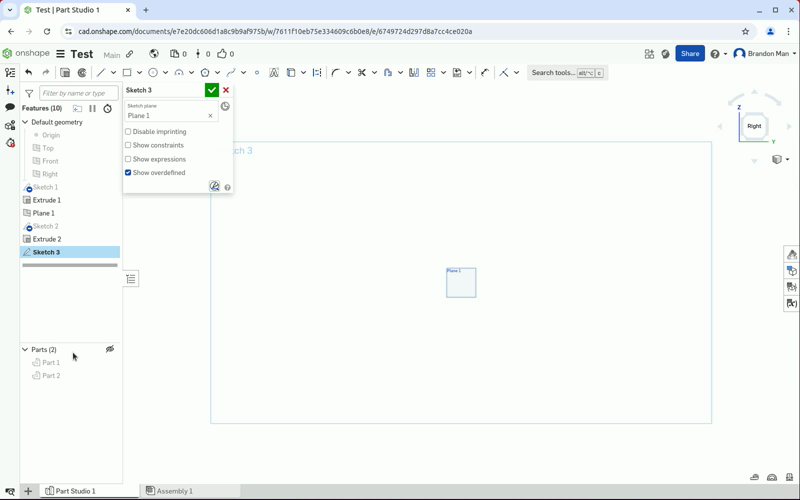
mouse_move(489, 282)
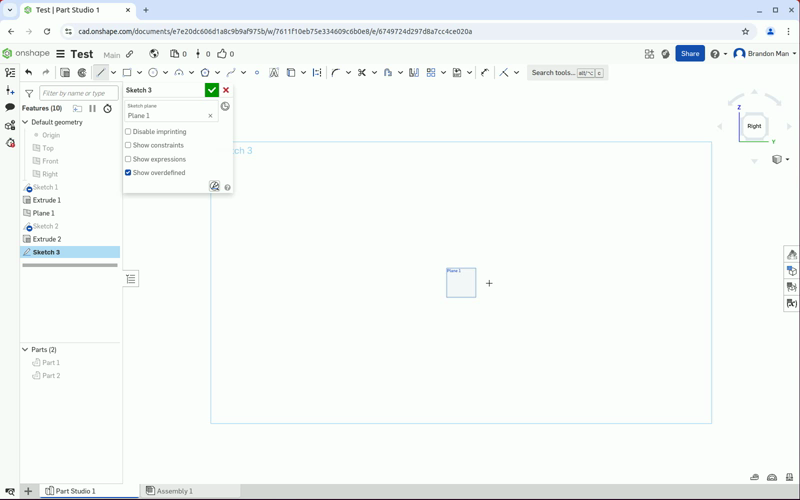
click(489, 282)
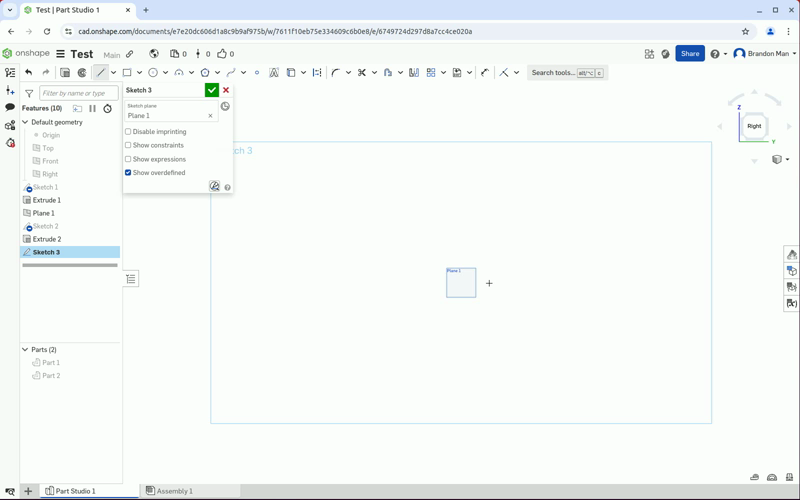
key_up(shift)
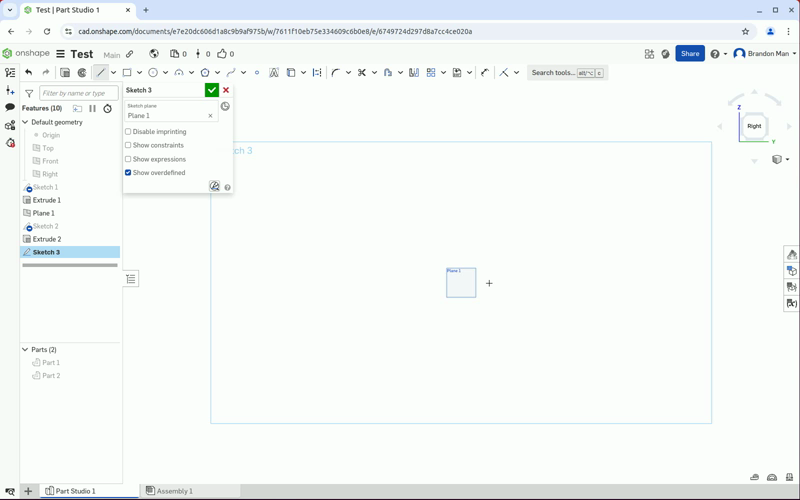
key_down(shift)
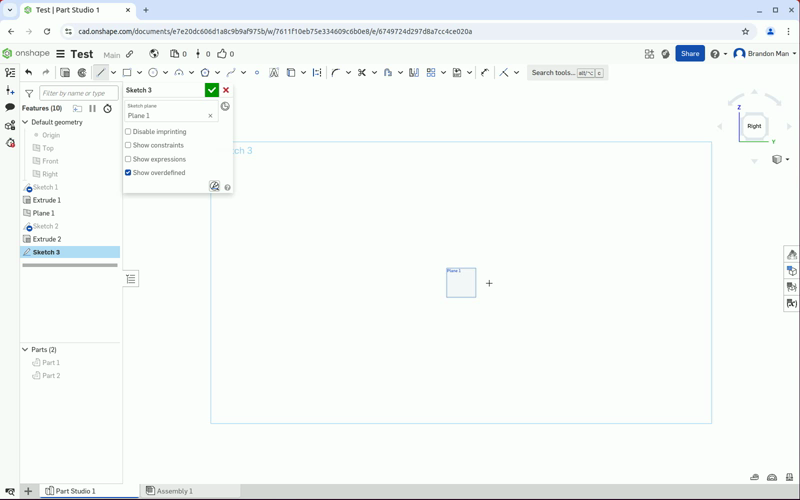
mouse_move(519, 282)
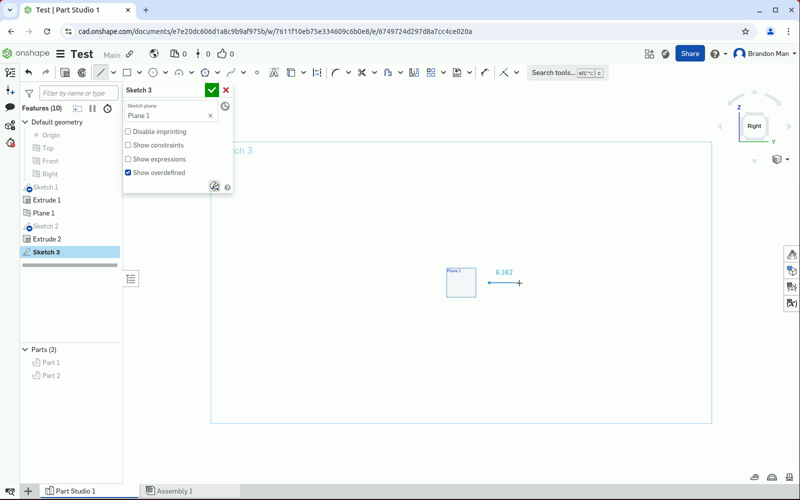
mouse_move(503, 282)
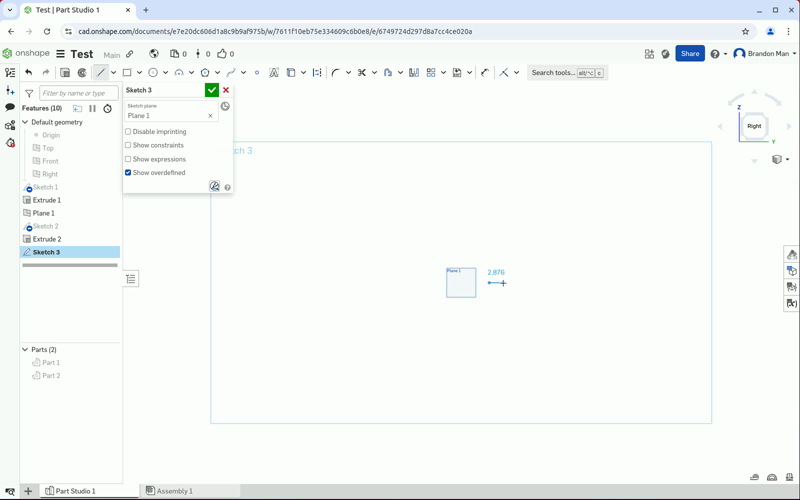
click(503, 282)
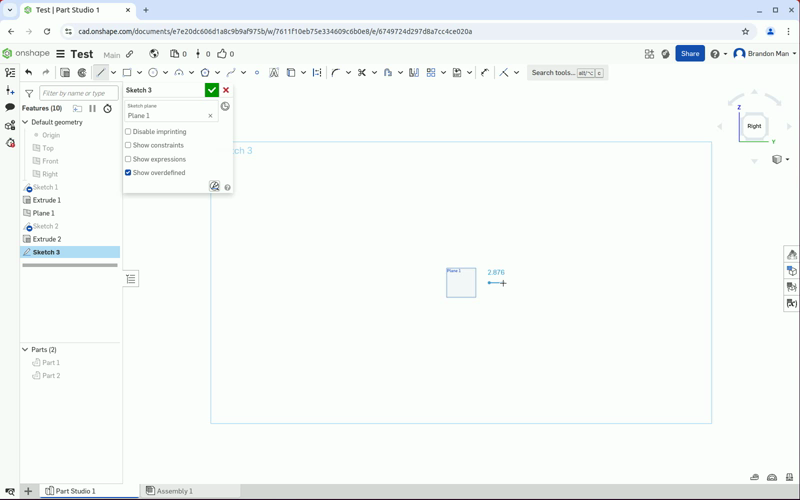
key_up(shift)
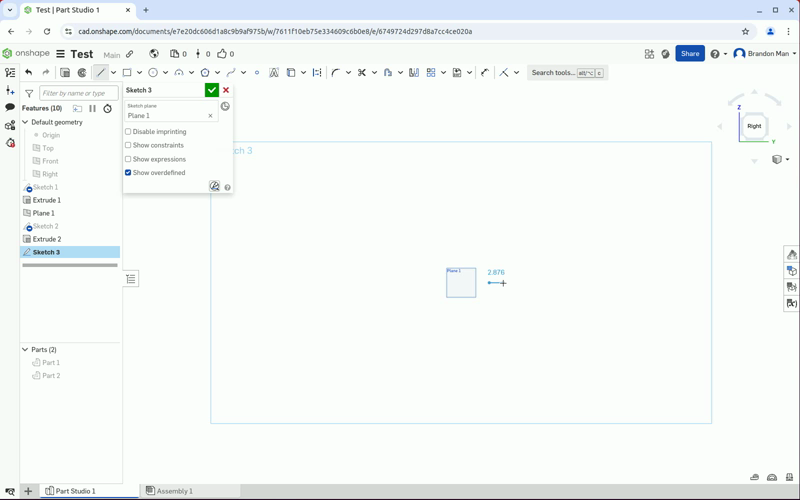
key_down(shift)
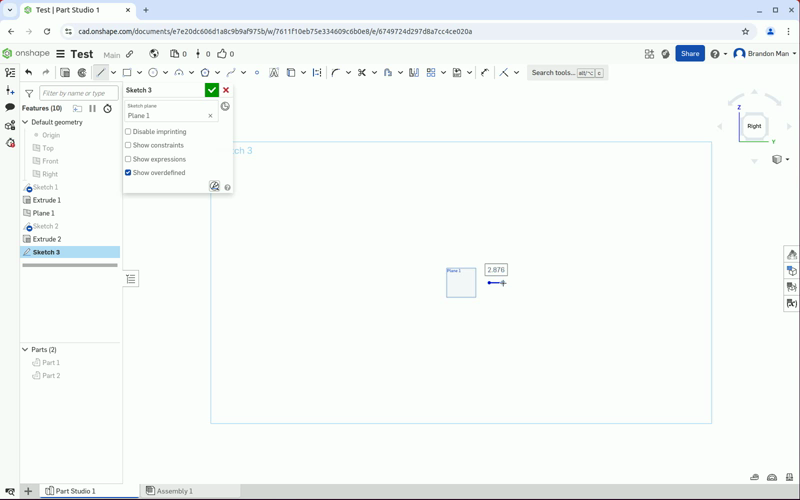
mouse_move(503, 212)
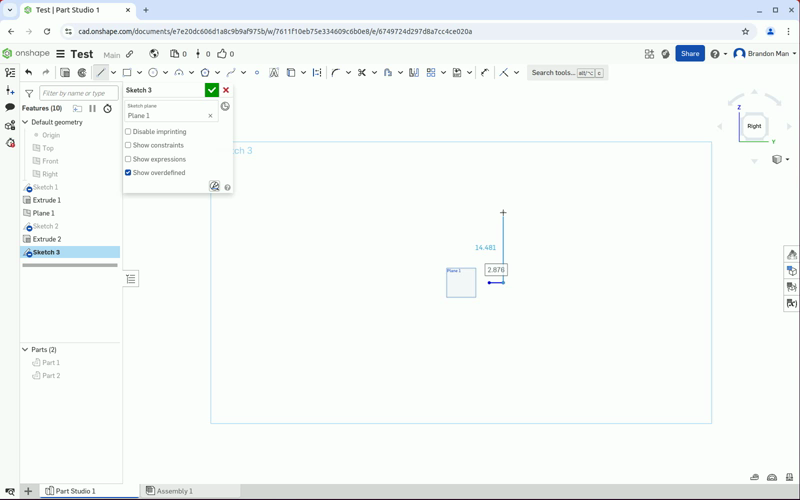
click(503, 212)
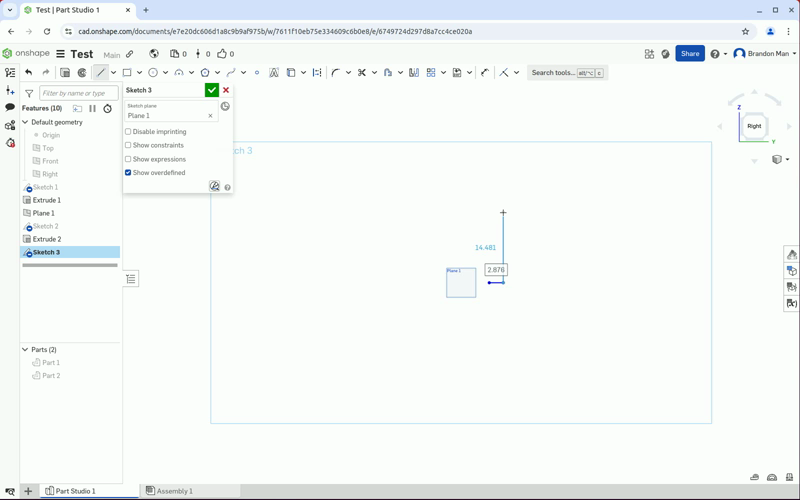
key_up(shift)
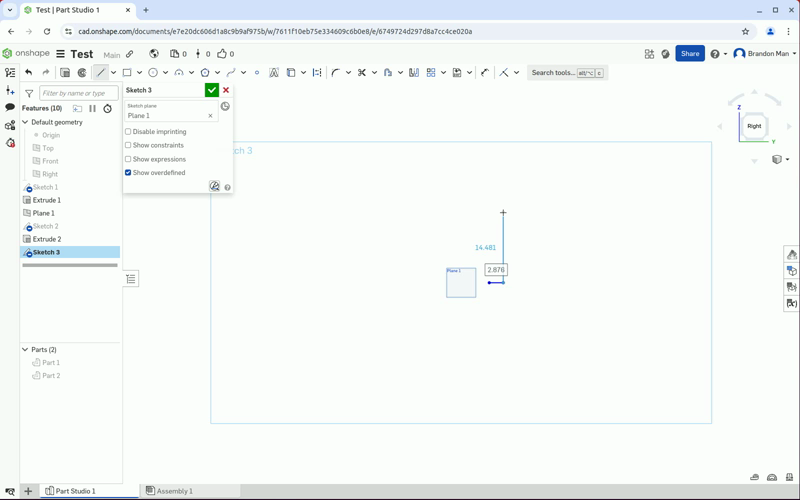
key_down(shift)
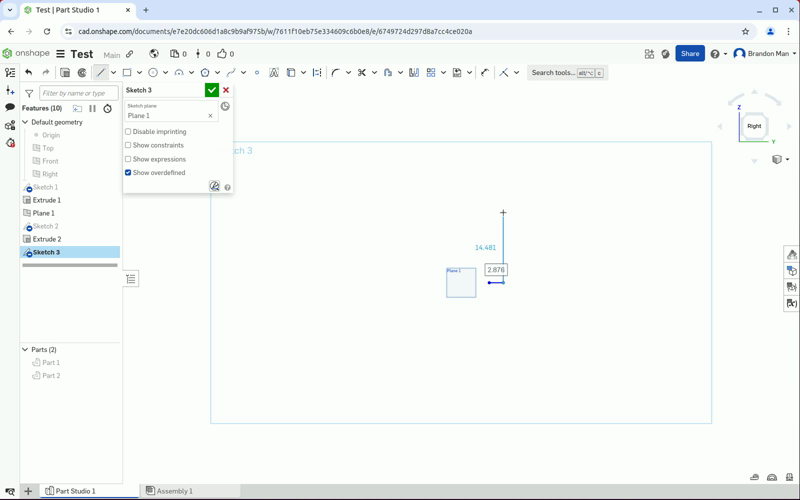
mouse_move(533, 212)
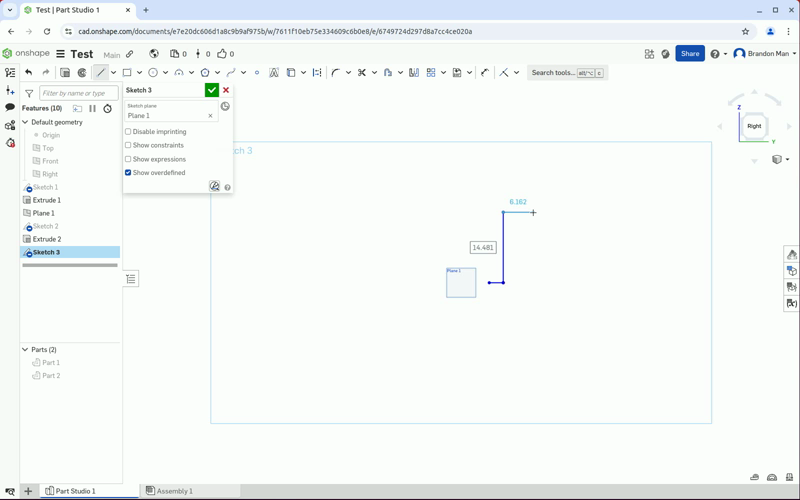
mouse_move(489, 212)
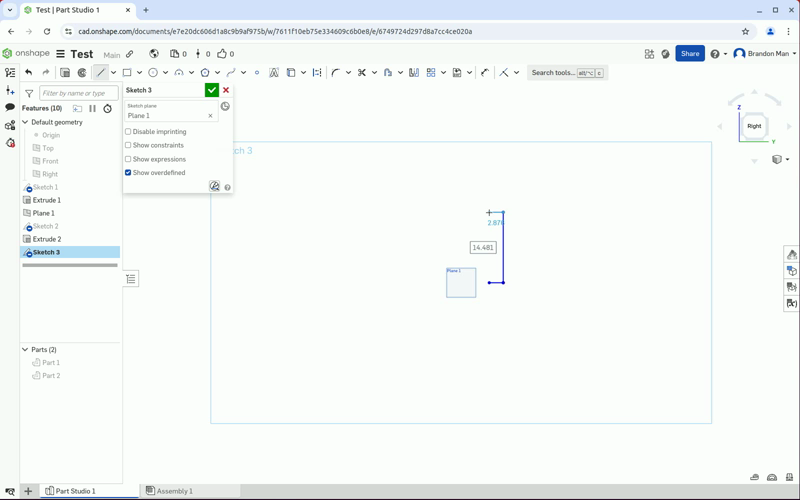
click(489, 212)
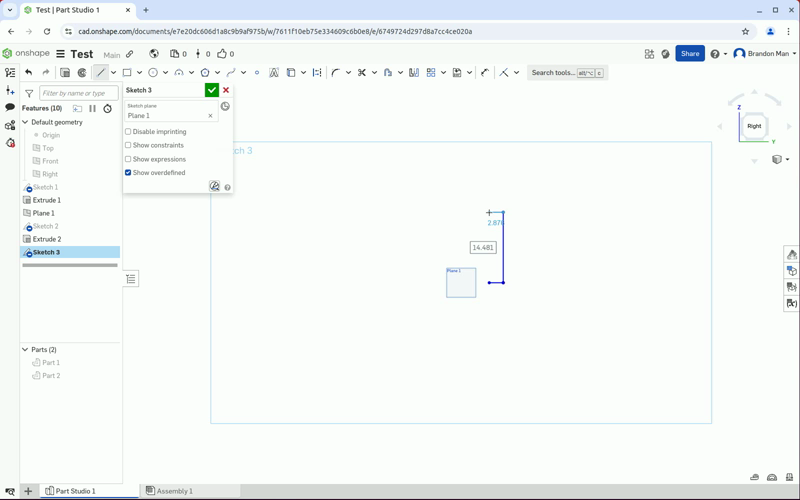
key_up(shift)
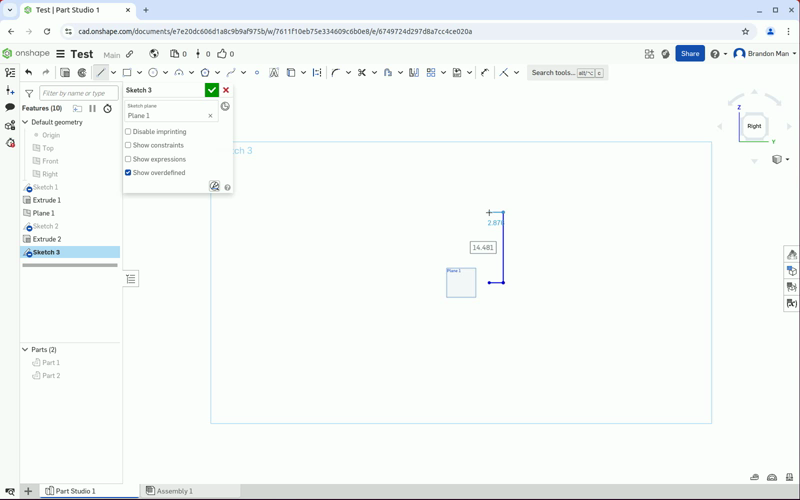
key_down(shift)
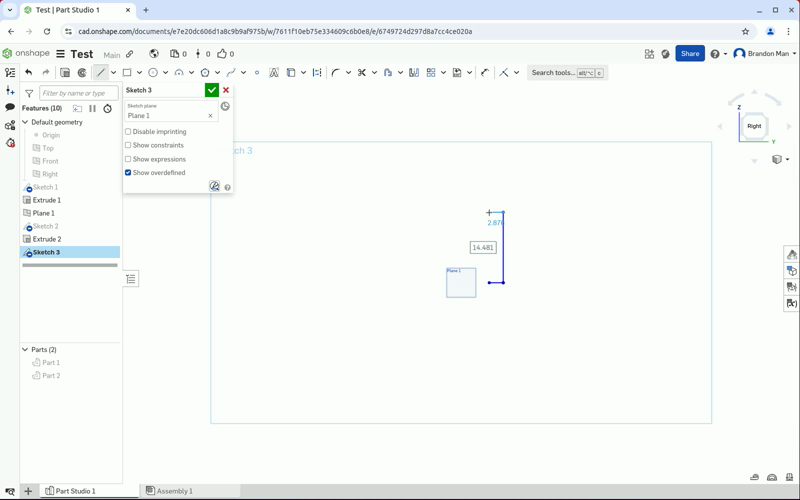
mouse_move(489, 282)
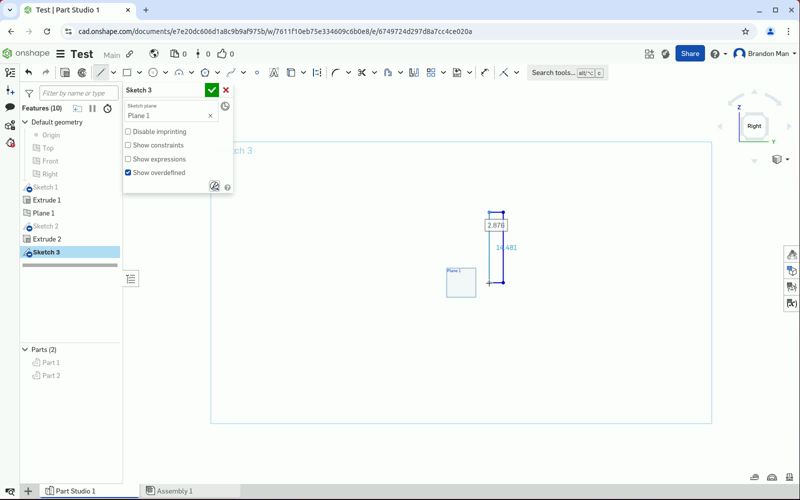
key_up(shift)
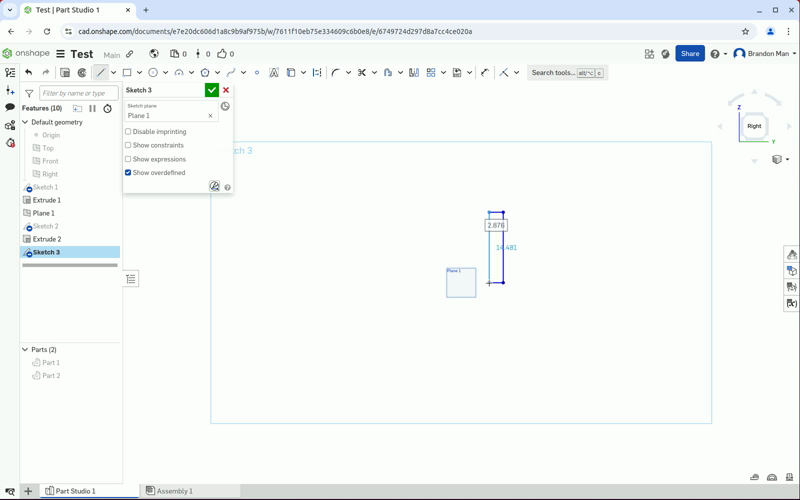
click(489, 282)
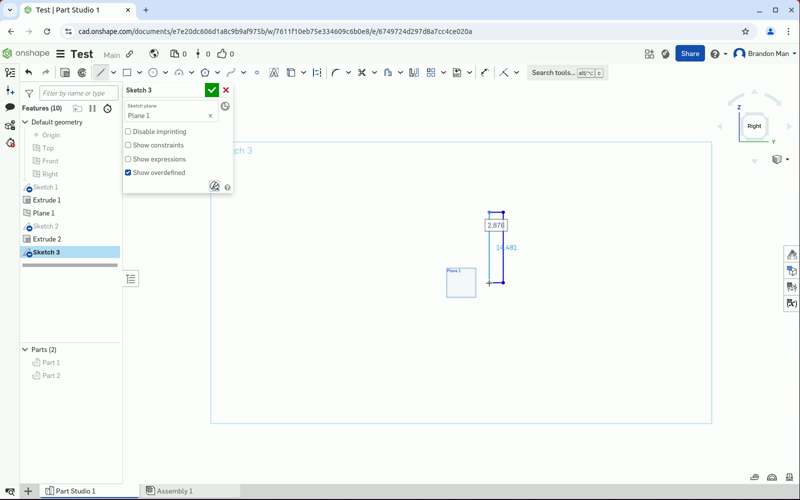
key(esc)
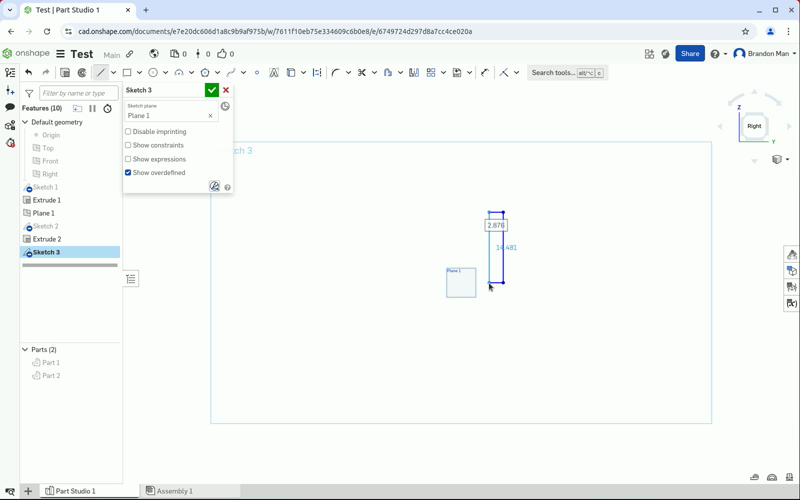
mouse_move(500, 256)
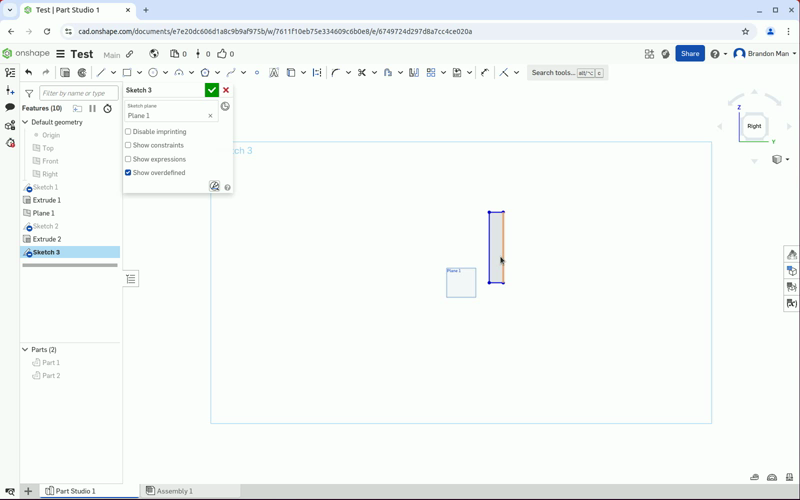
scroll(6)
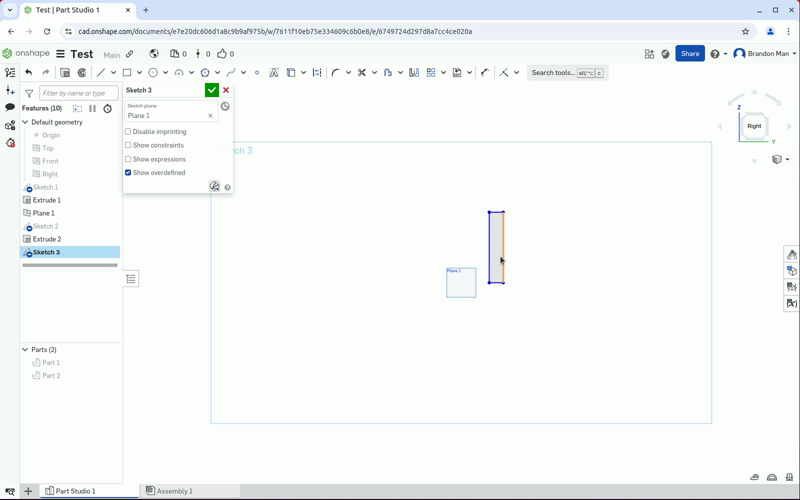
scroll(6)
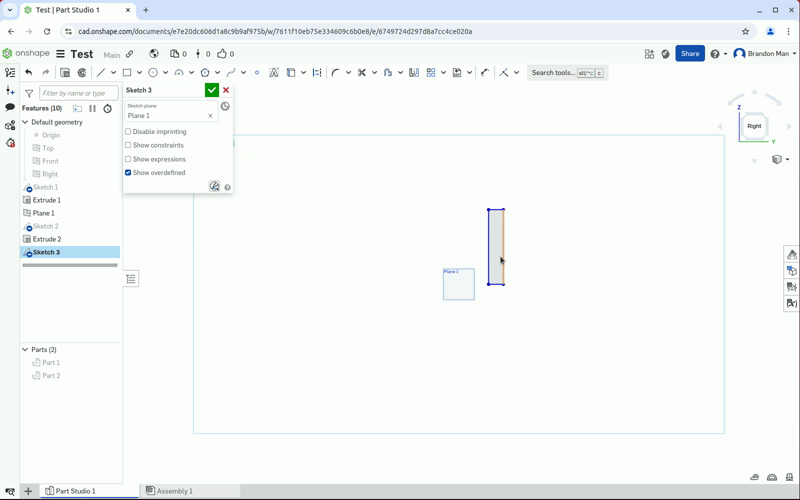
scroll(6)
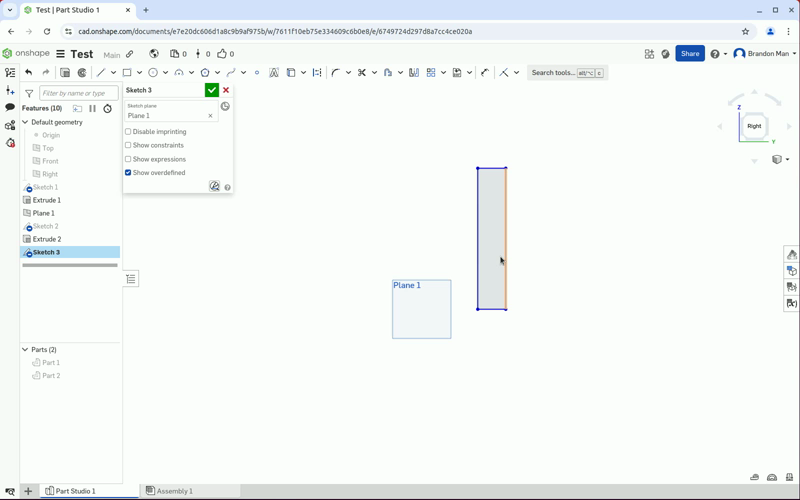
scroll(6)
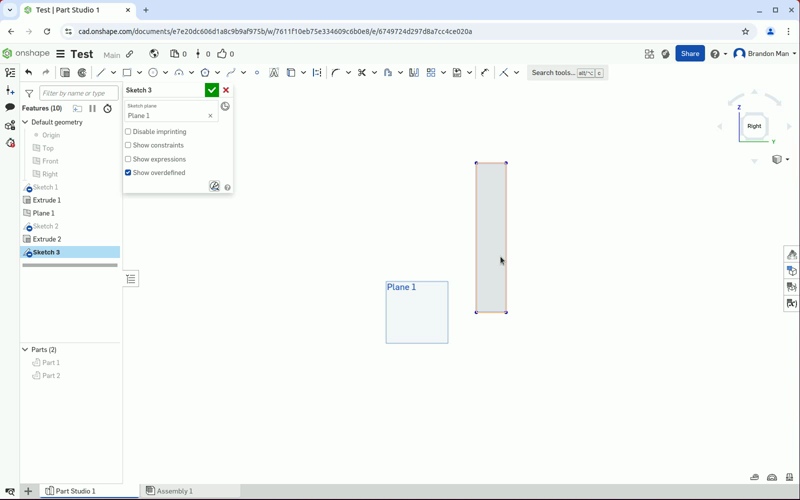
scroll(6)
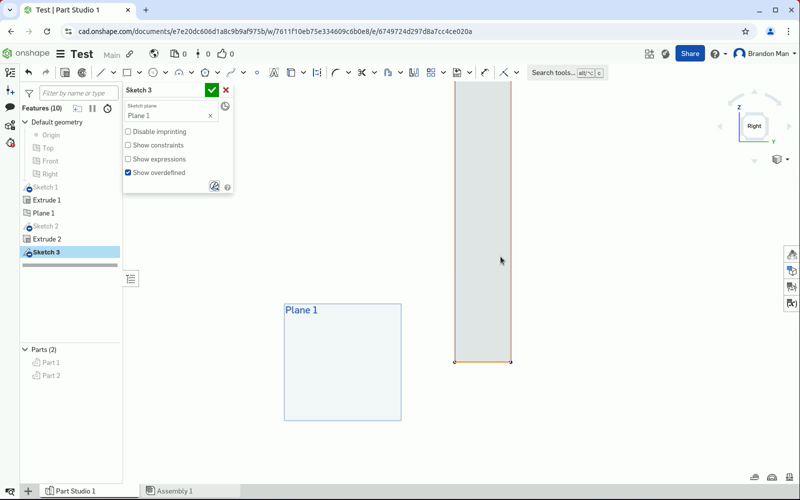
scroll(6)
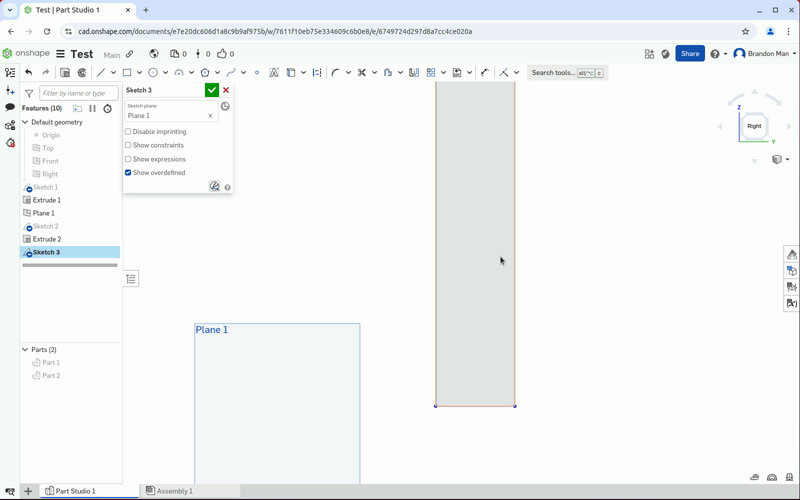
scroll(6)
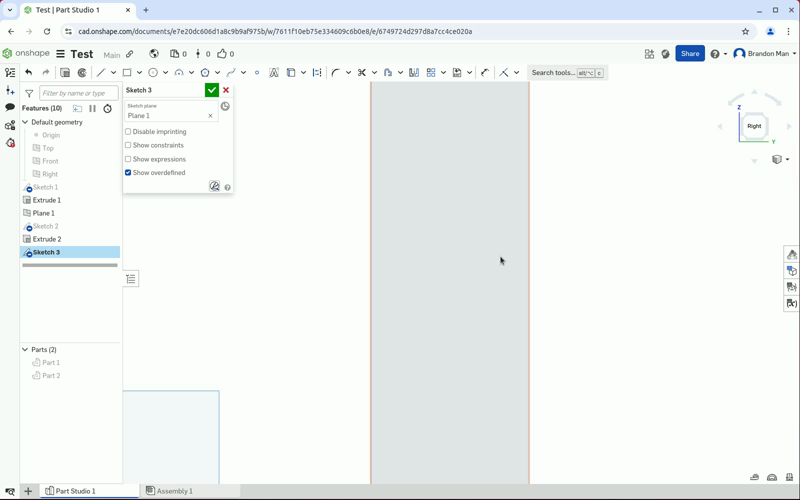
click(500, 256)
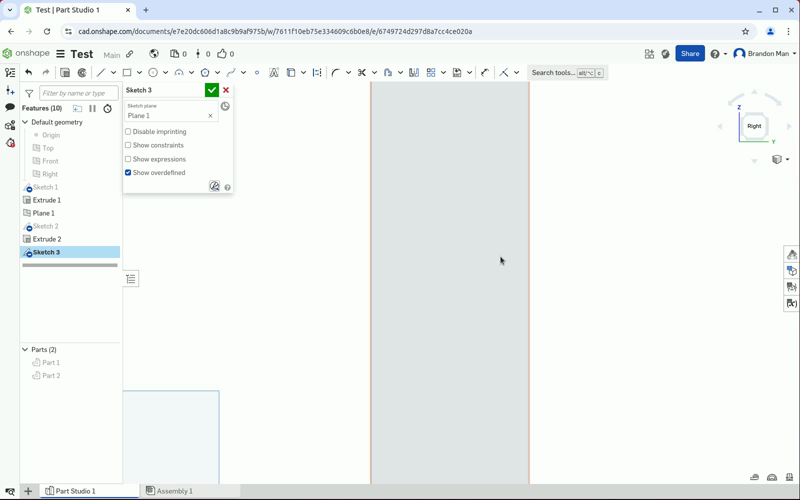
scroll(-6)
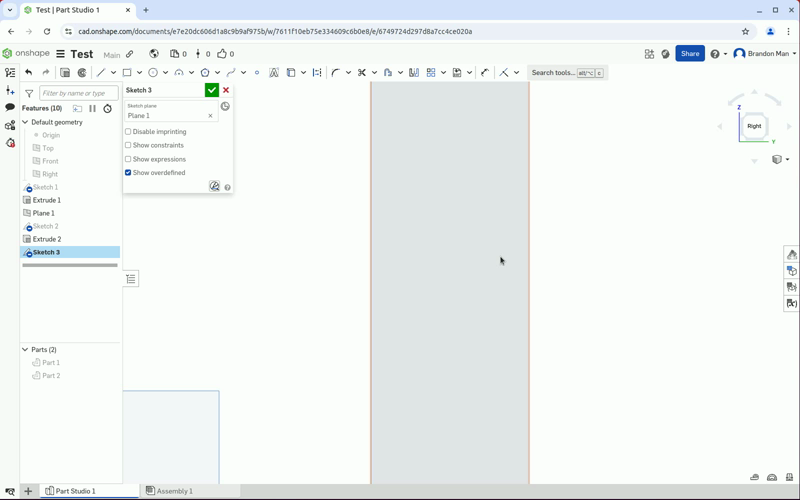
scroll(-6)
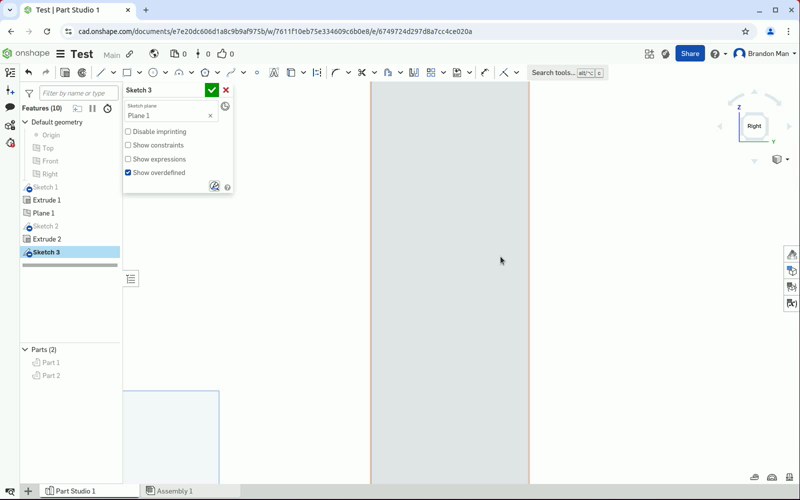
scroll(-6)
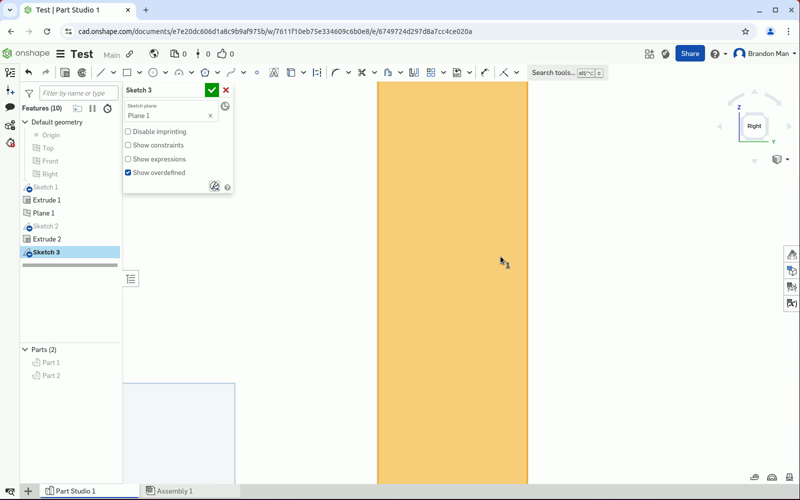
scroll(-6)
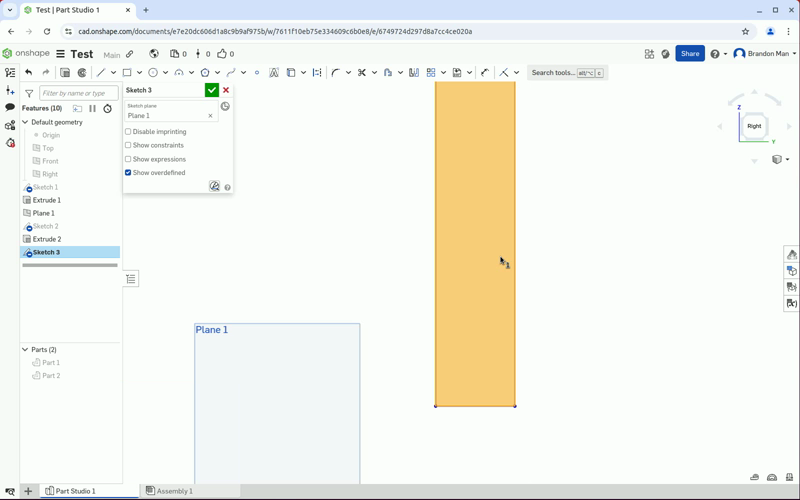
scroll(-6)
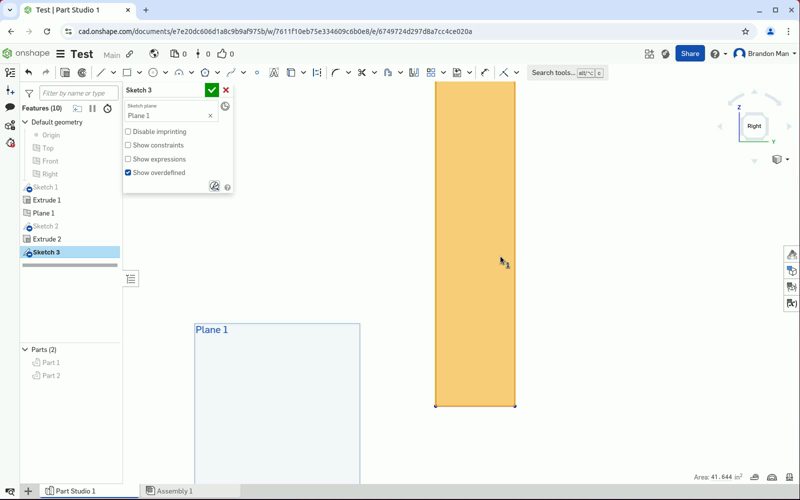
scroll(-6)
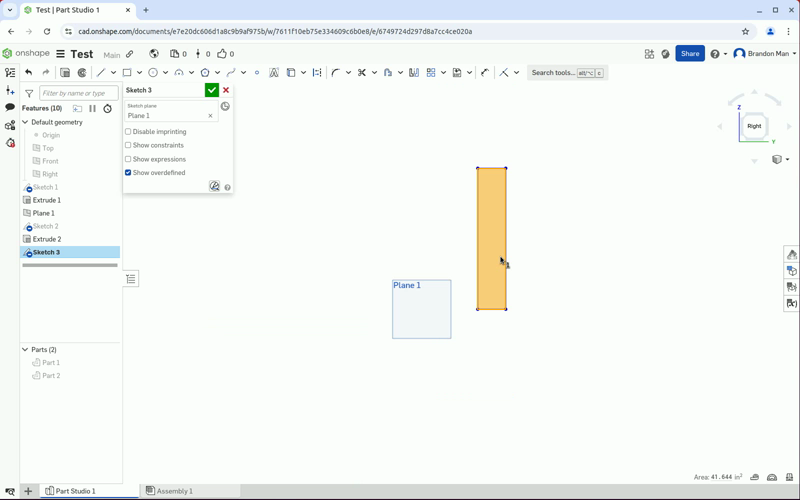
scroll(-6)
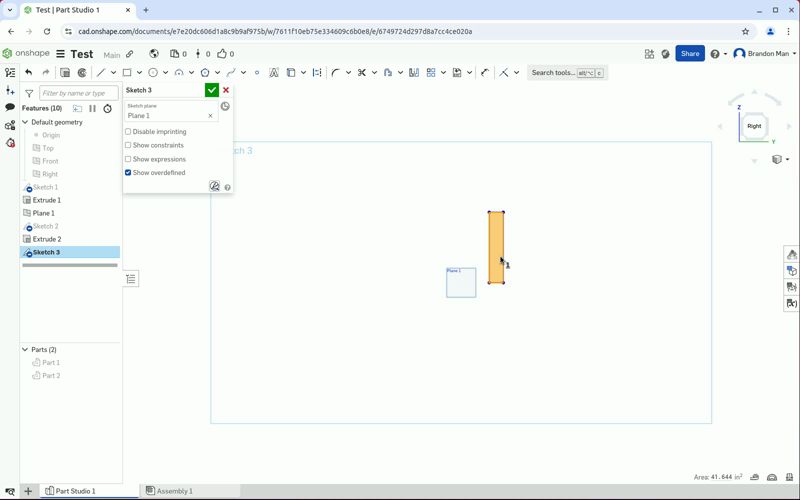
mouse_move(73, 352)
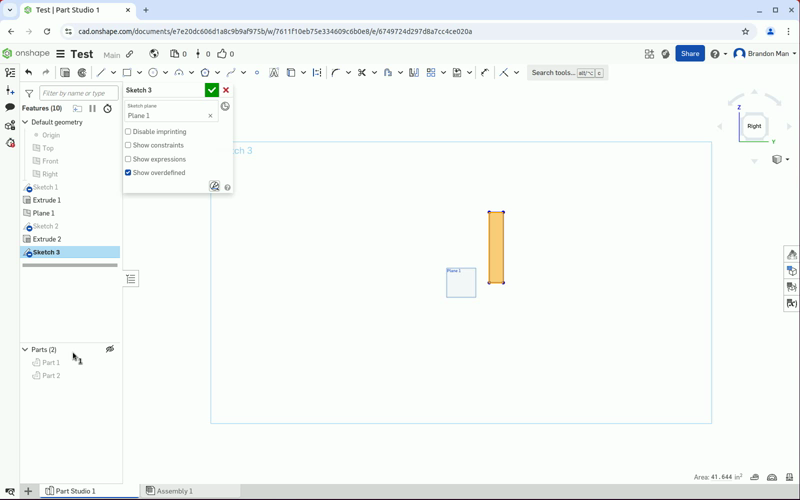
key(shift+y)
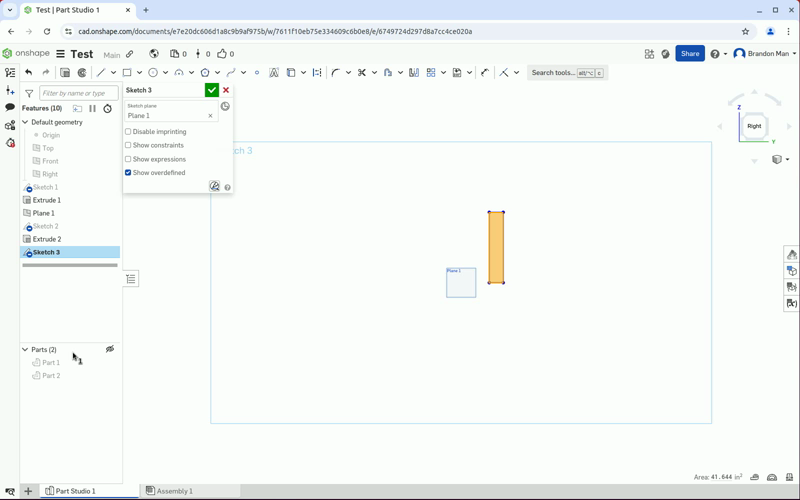
key(shift+e)
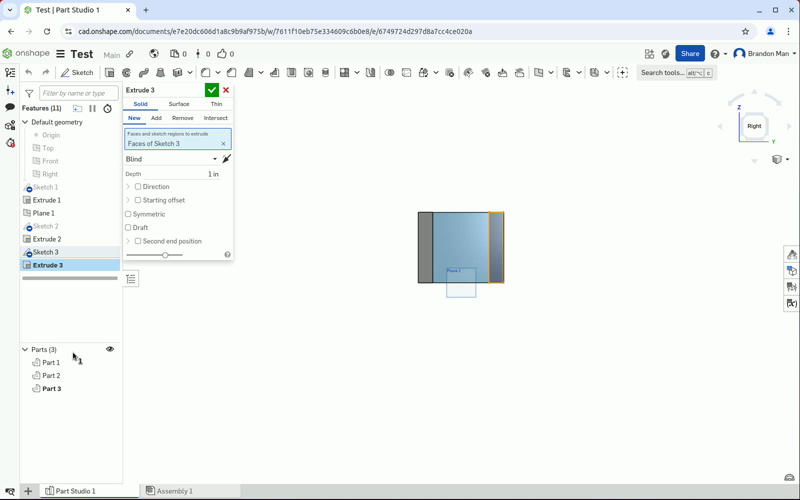
mouse_move(143, 106)
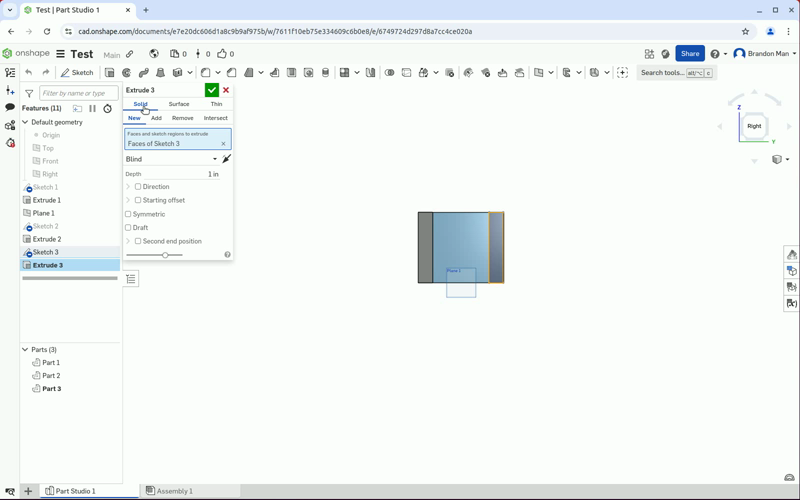
click(143, 106)
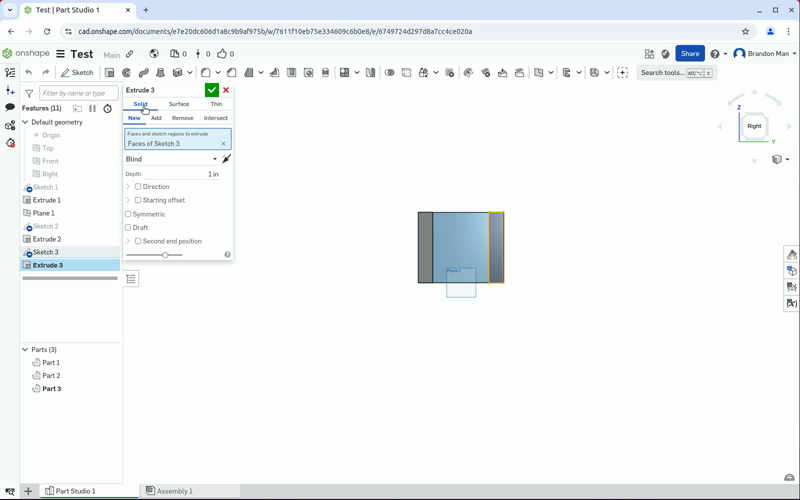
mouse_move(137, 120)
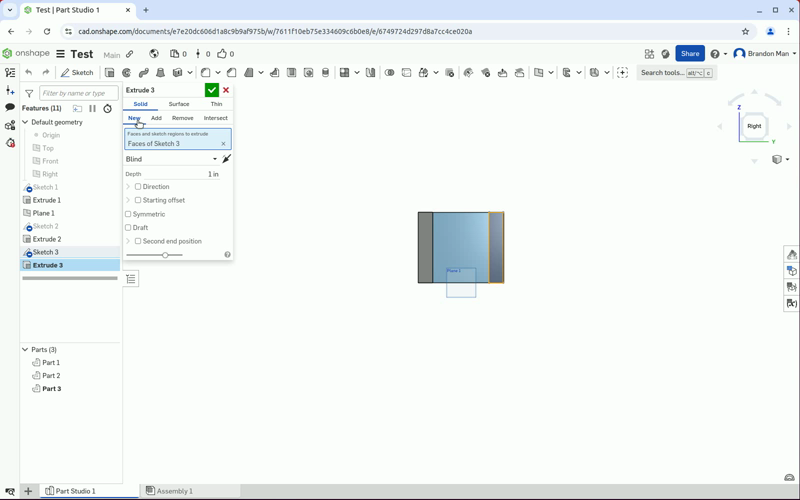
click(137, 120)
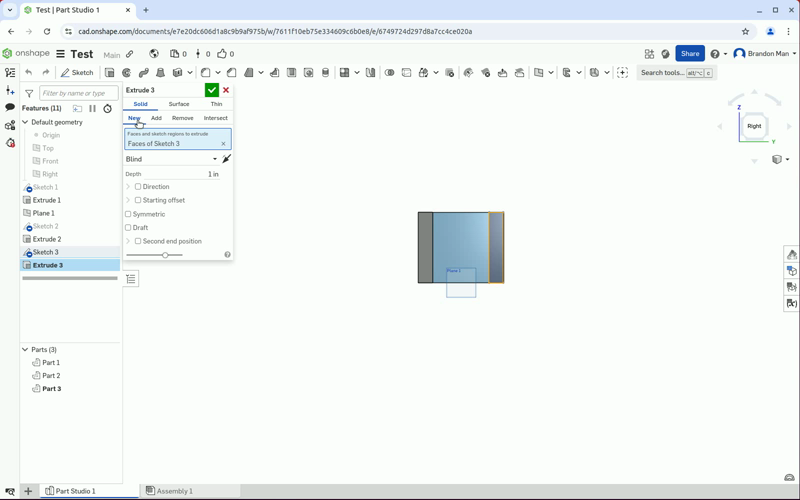
key(tab, 4)
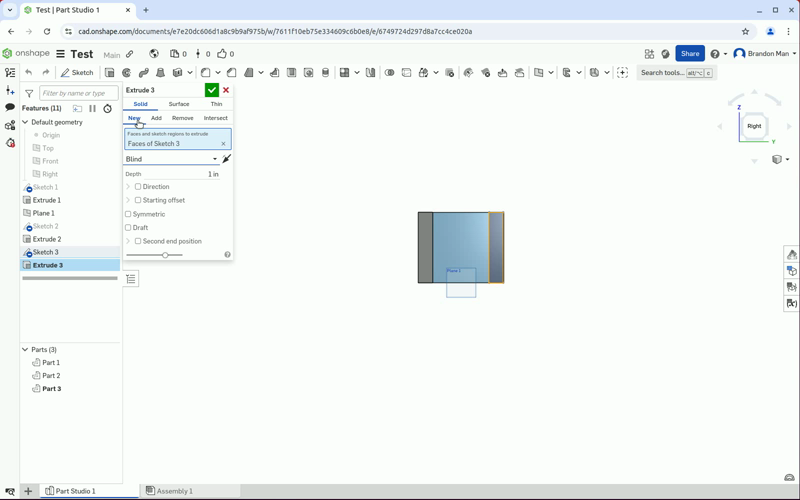
text(17.331)
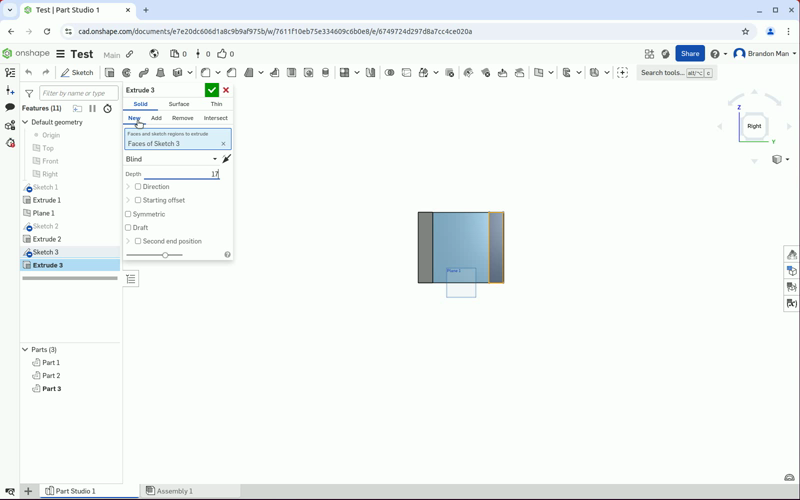
key(enter)
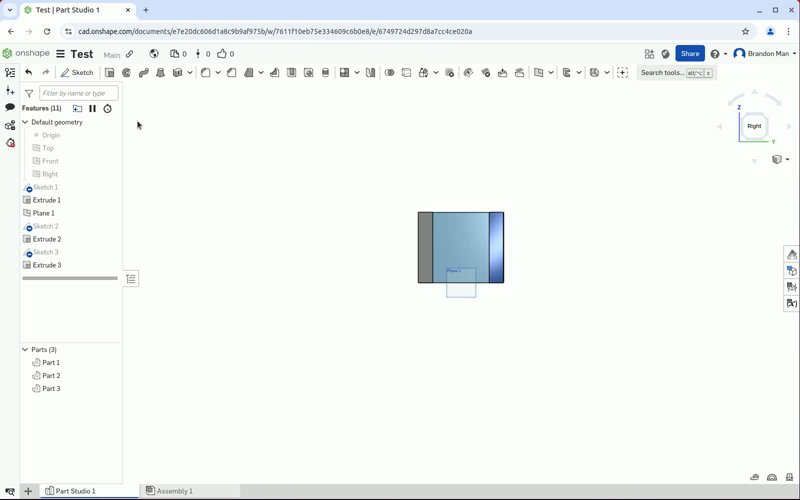
key(shift+h)
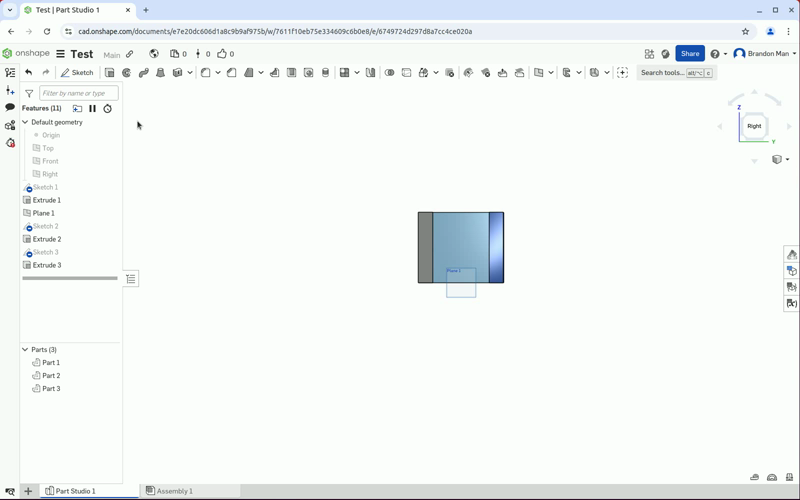
key(shift+h)
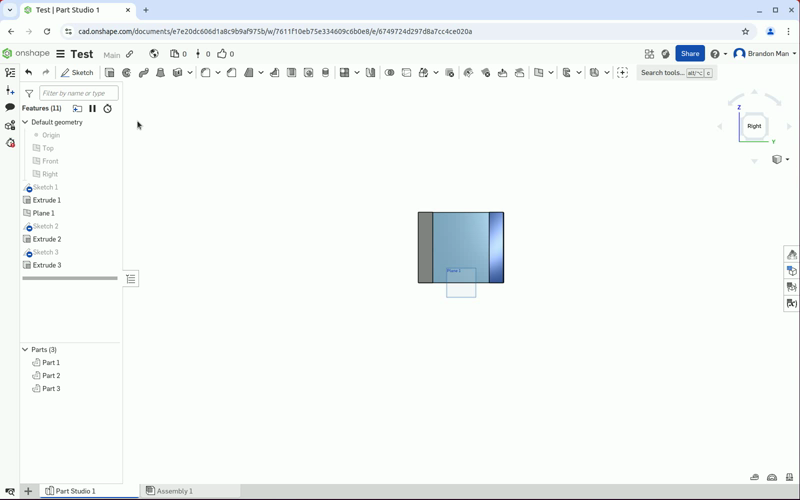
key(shift+7)
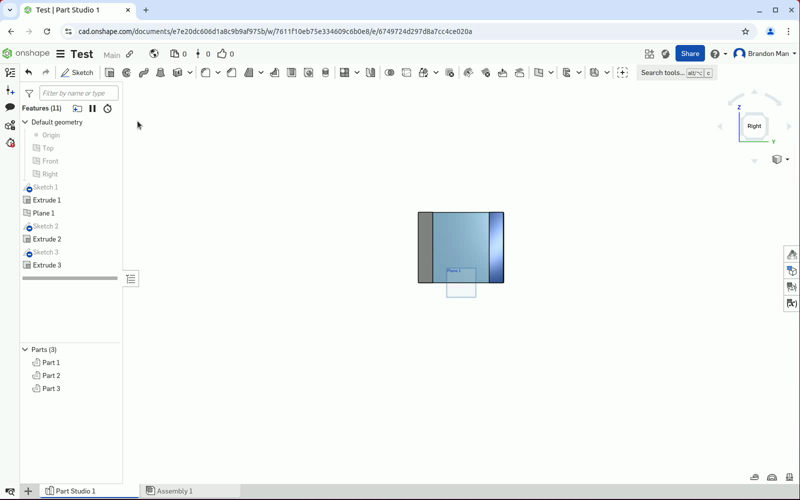
key(right, 2)
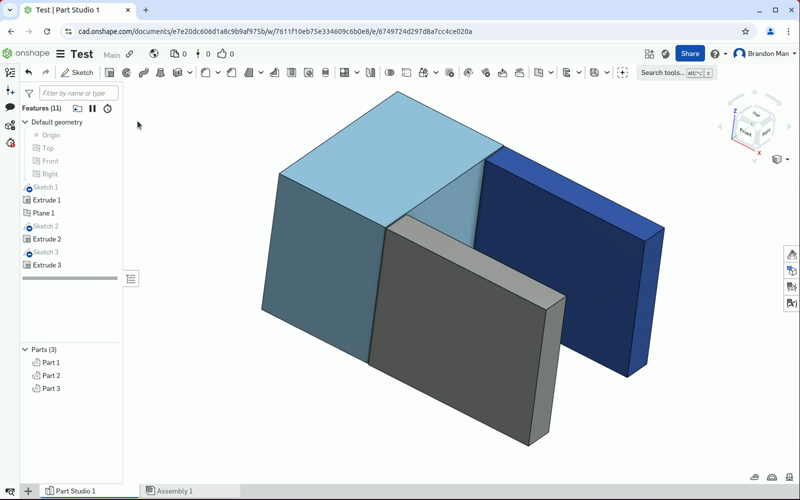
key(down, 2)
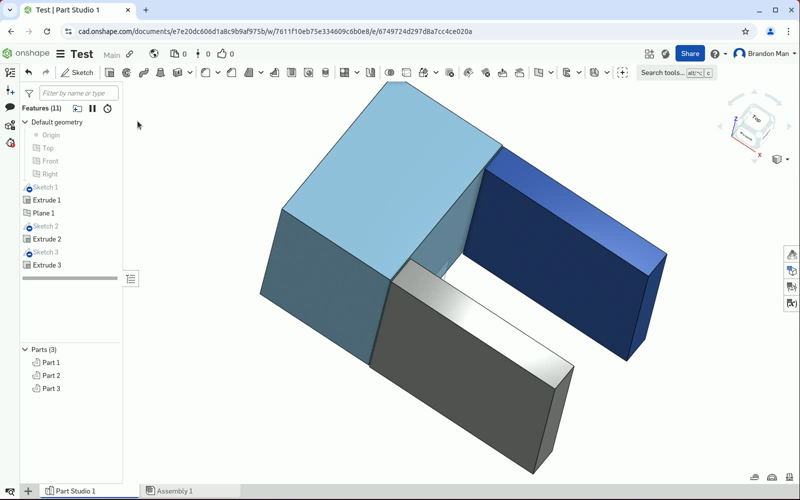
key(up, 2)
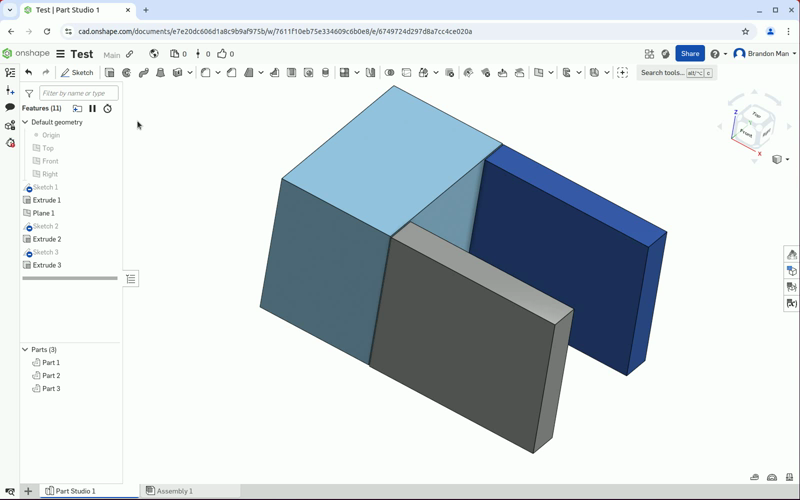
key(left, 2)
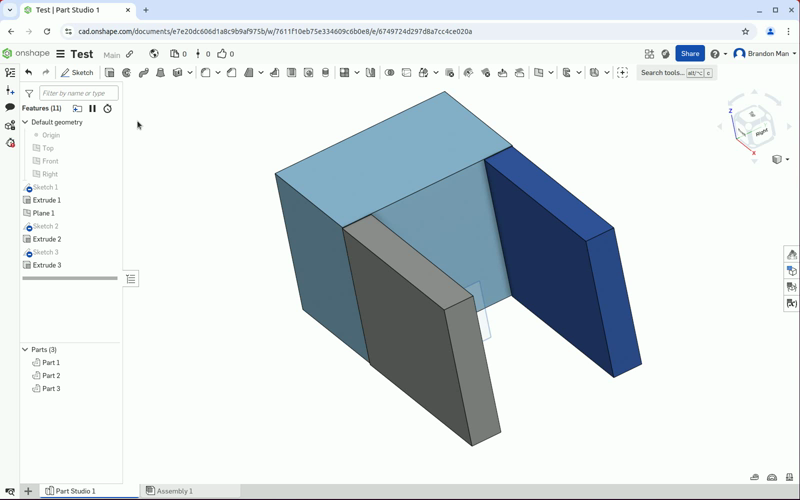
mouse_move(73, 189)
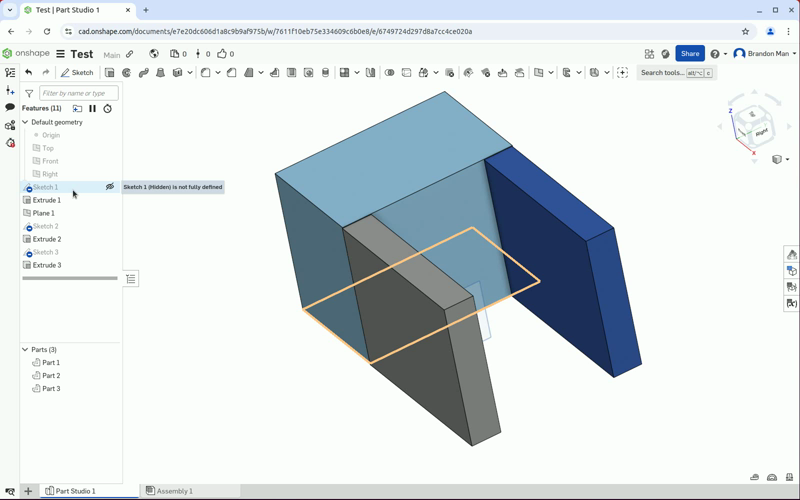
click(73, 189)